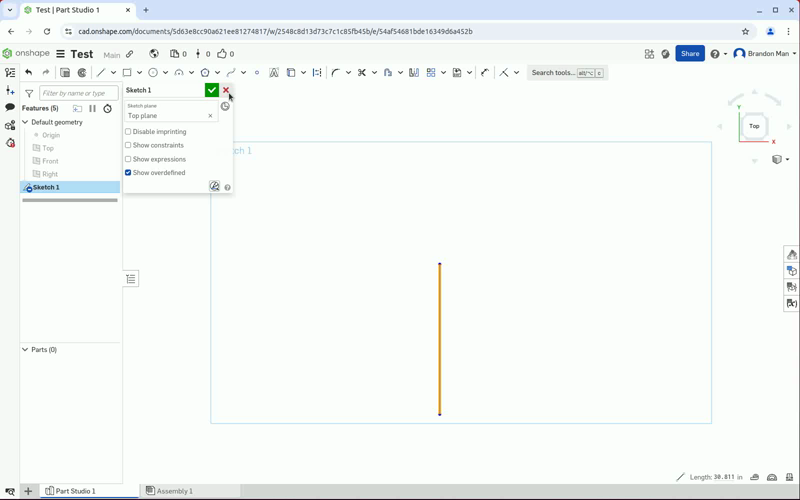
key(shift+h)
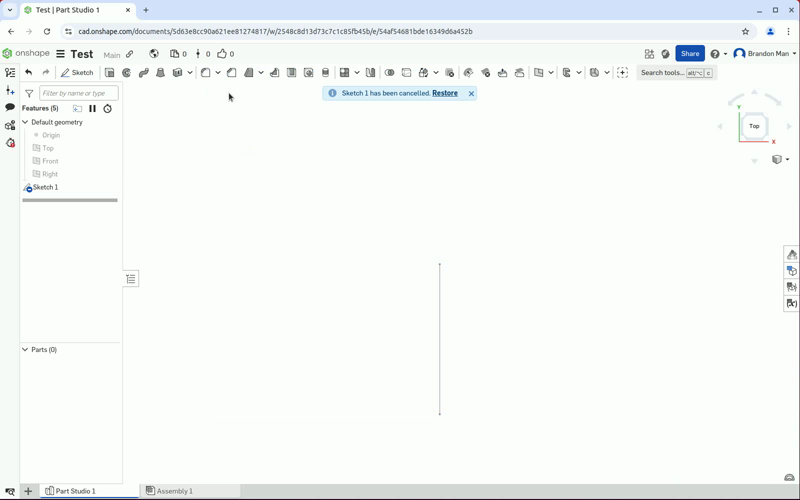
key(shift+s)
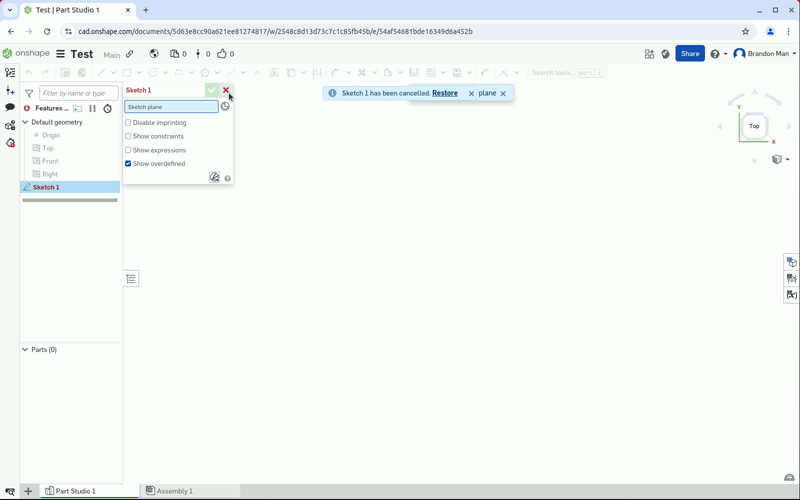
mouse_move(73, 150)
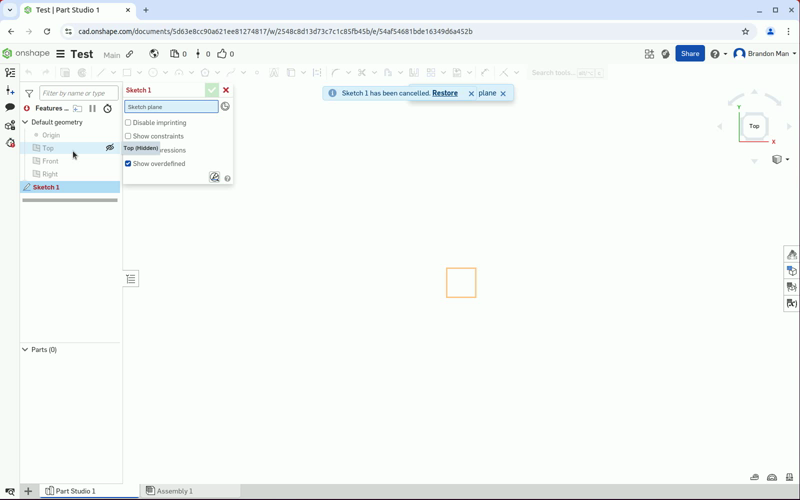
click(73, 150)
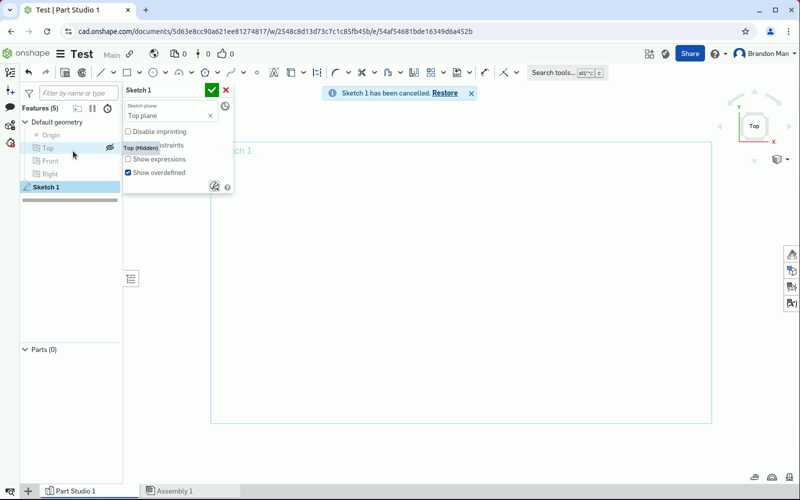
mouse_move(73, 352)
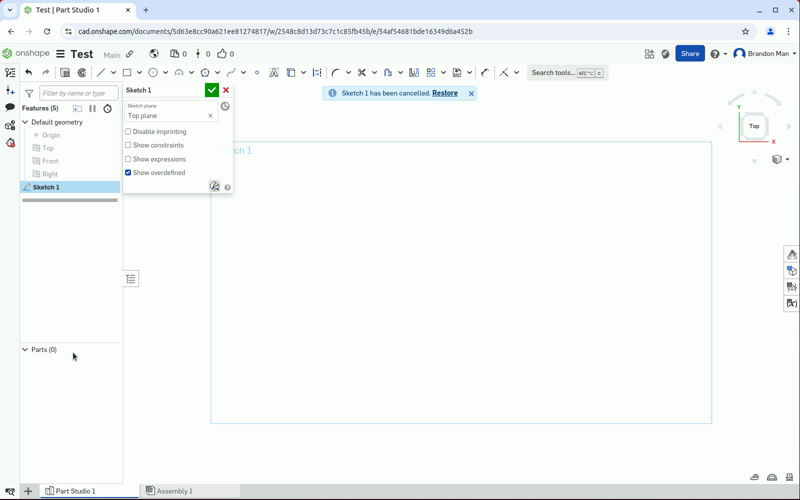
key(y)
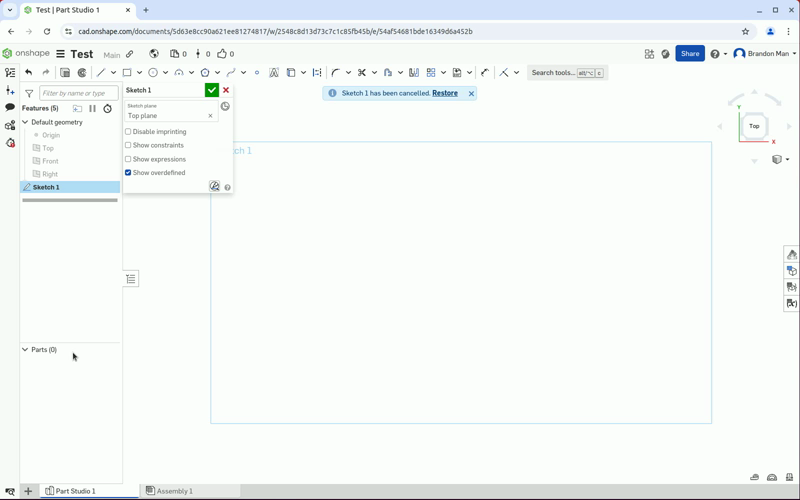
key(c)
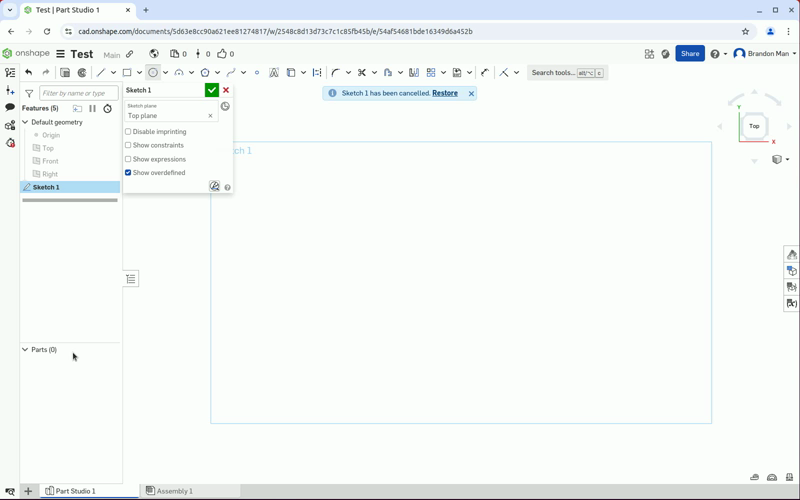
key_down(shift)
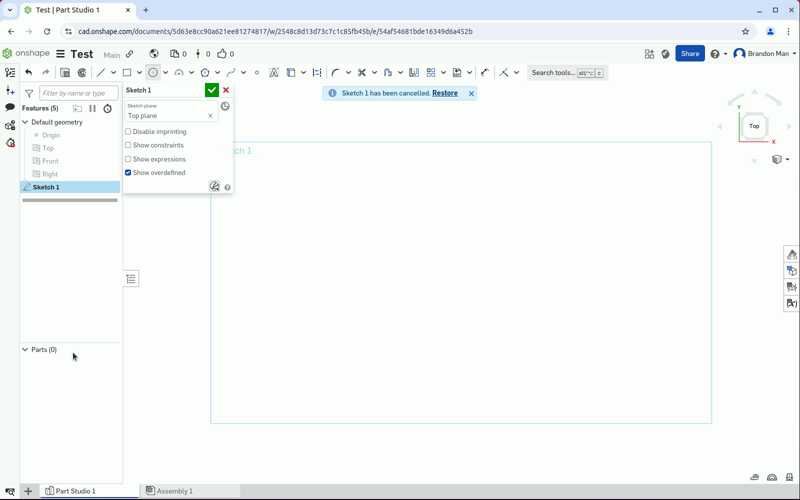
mouse_move(461, 282)
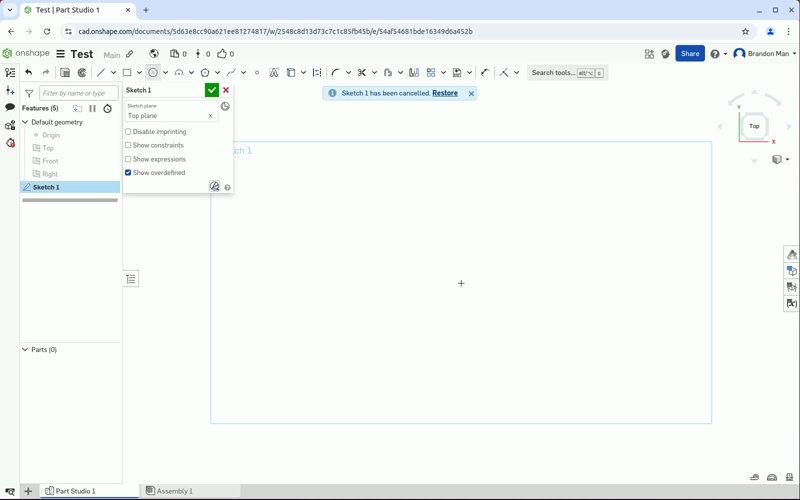
click(461, 282)
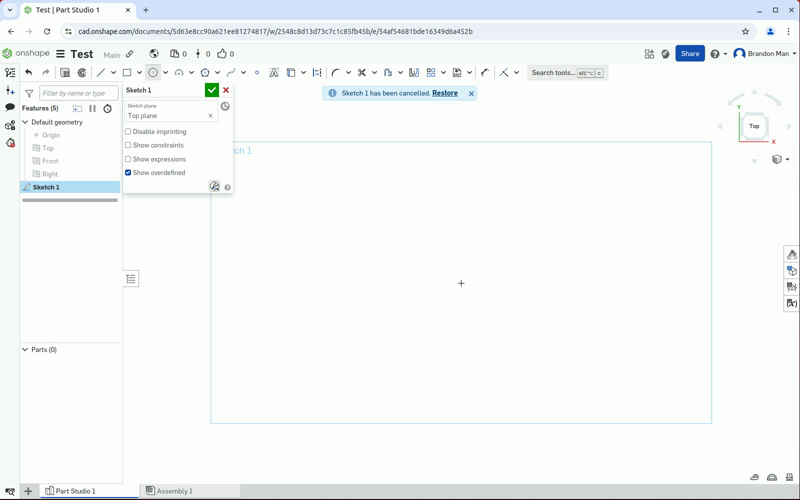
key_up(shift)
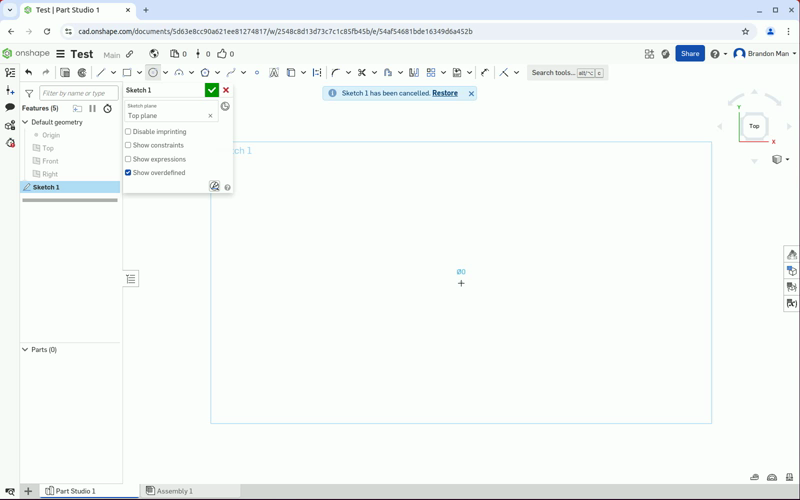
mouse_move(480, 282)
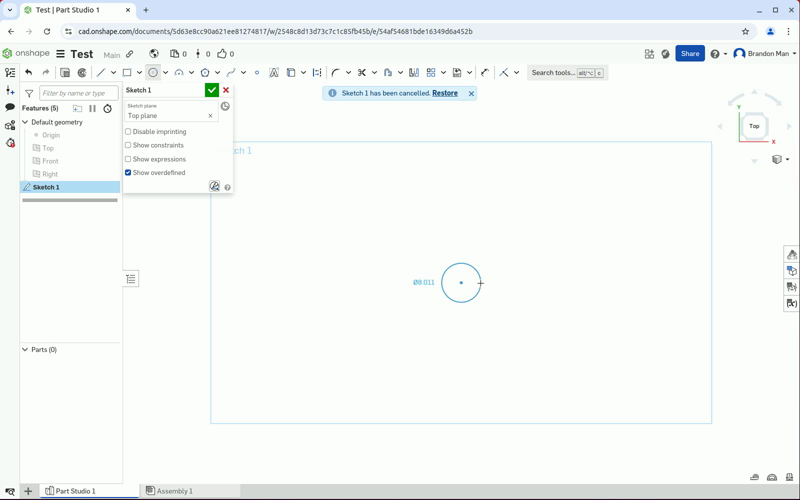
click(480, 282)
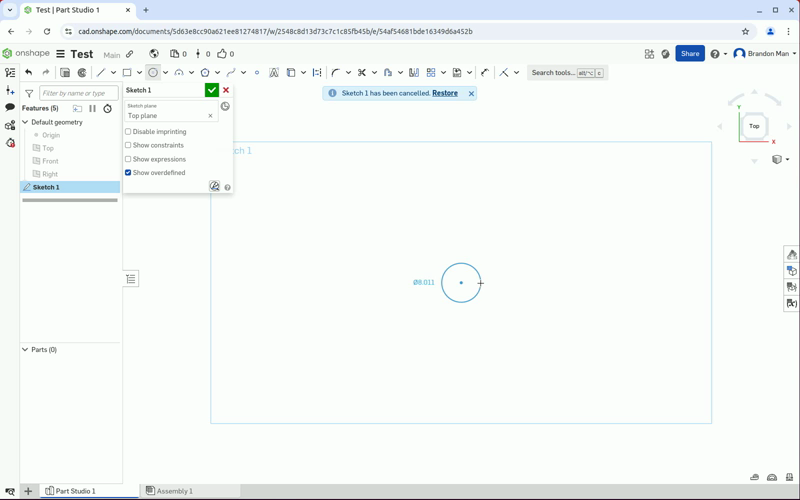
key(esc)
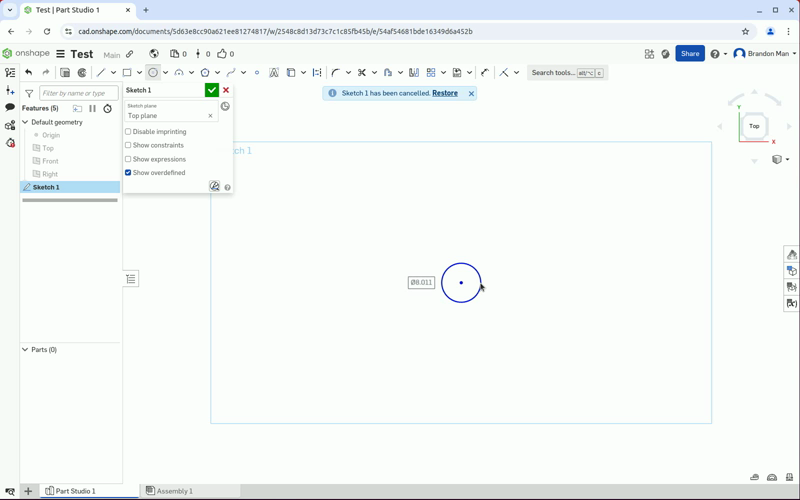
mouse_move(446, 280)
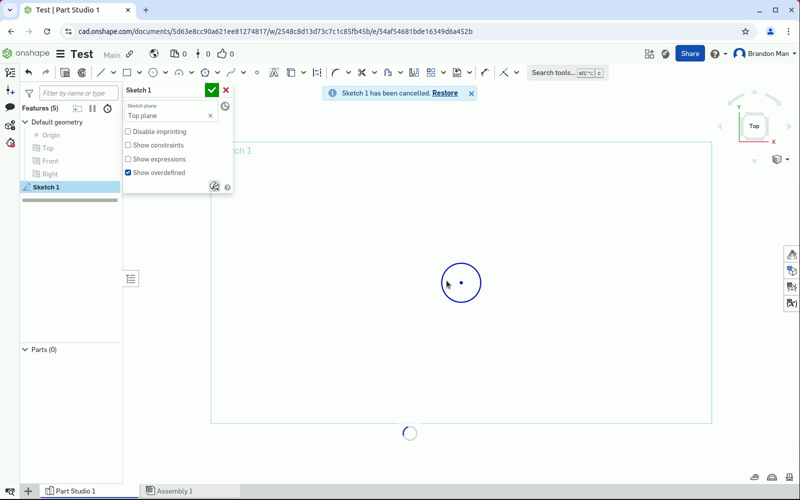
scroll(6)
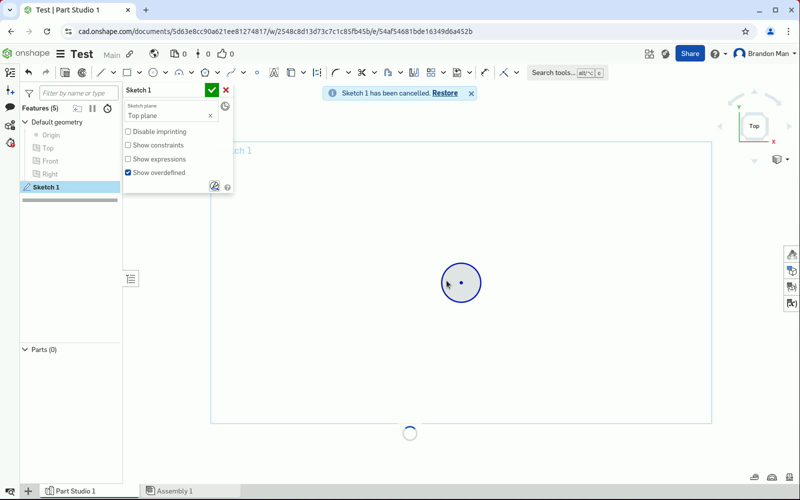
scroll(6)
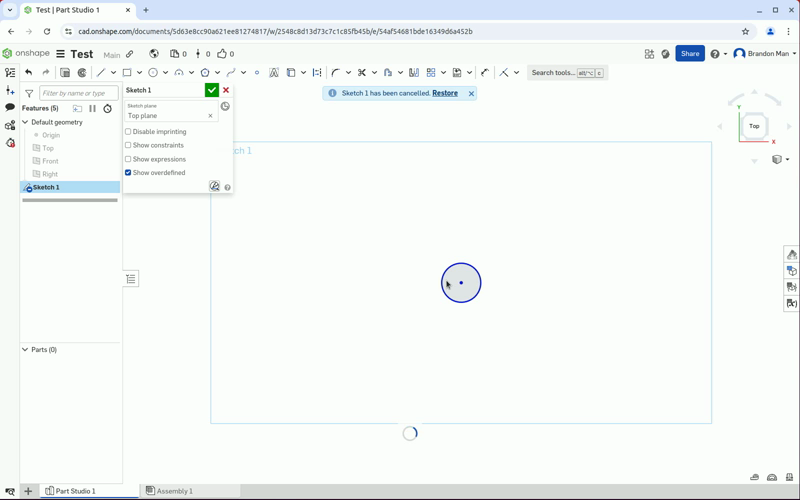
scroll(6)
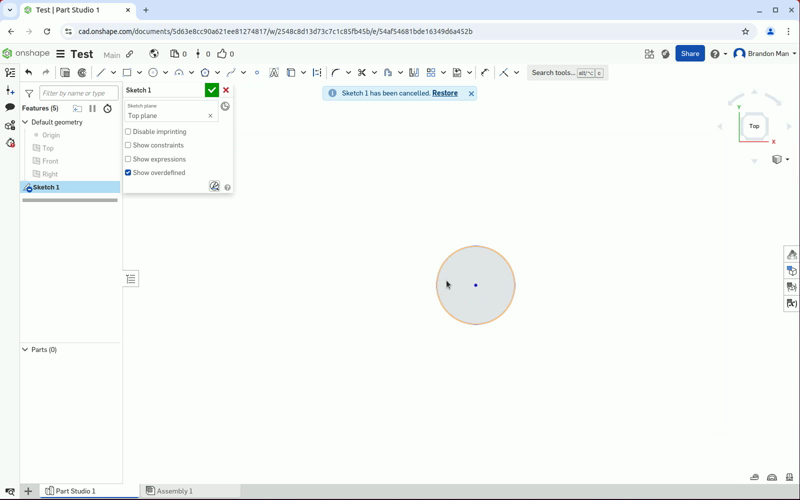
scroll(6)
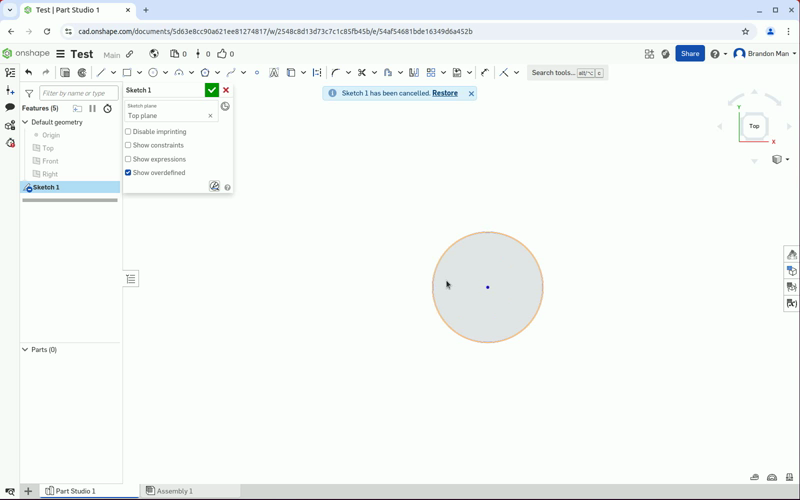
scroll(6)
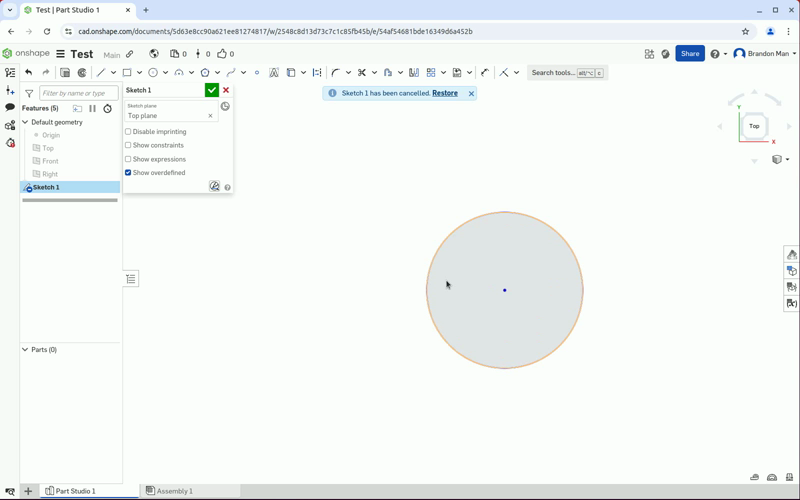
scroll(6)
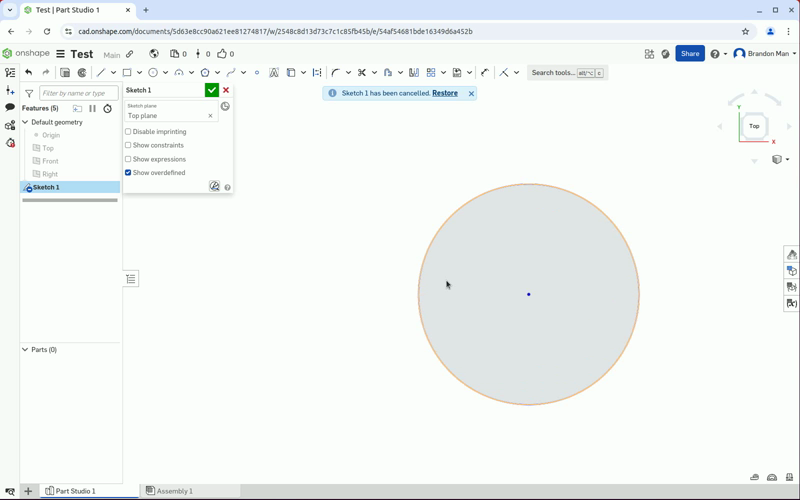
scroll(6)
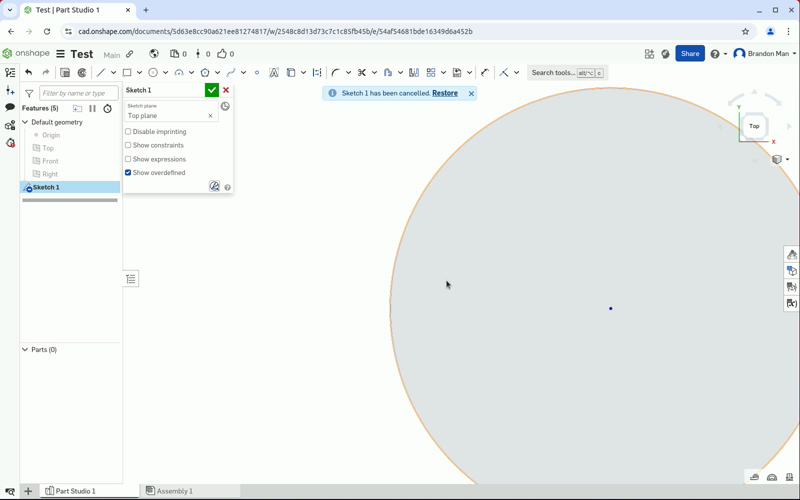
click(446, 280)
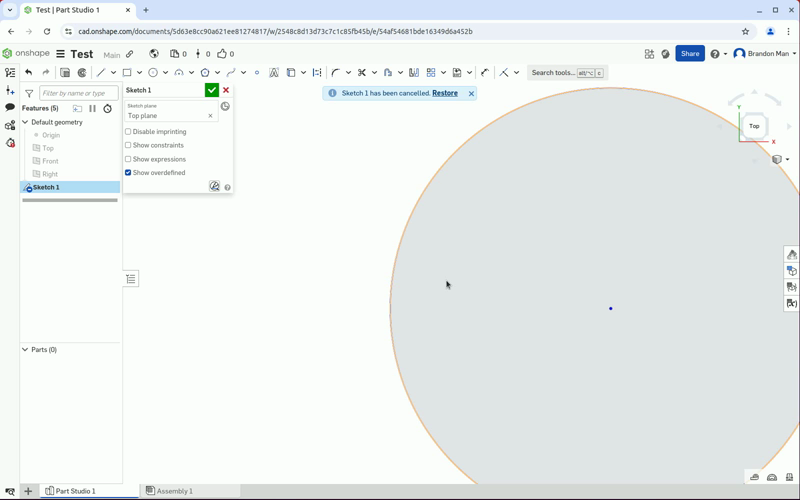
scroll(-6)
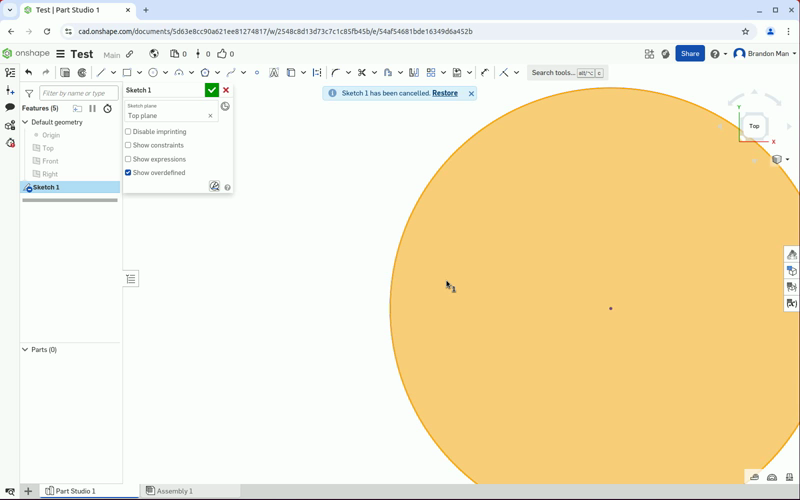
scroll(-6)
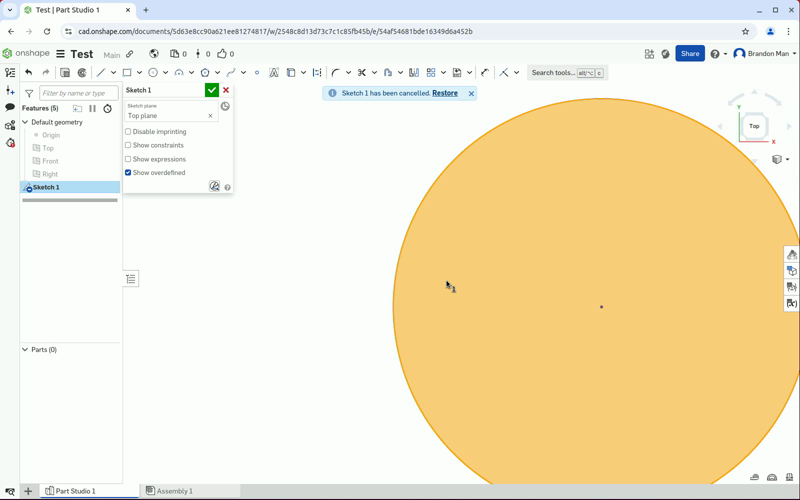
scroll(-6)
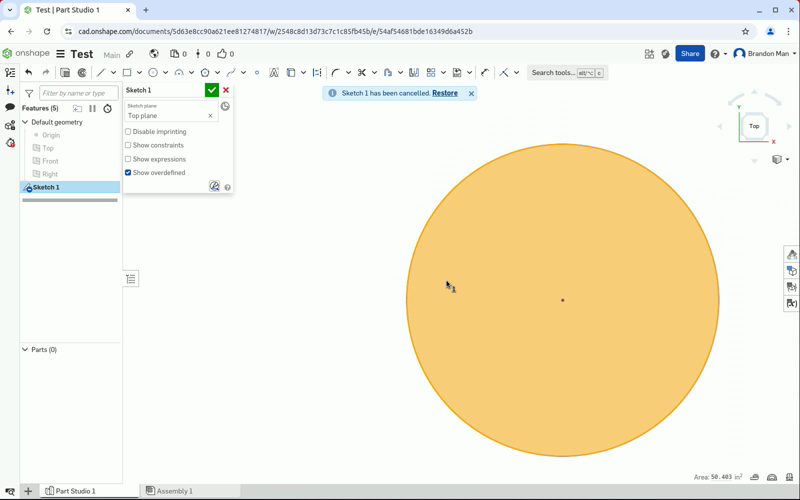
scroll(-6)
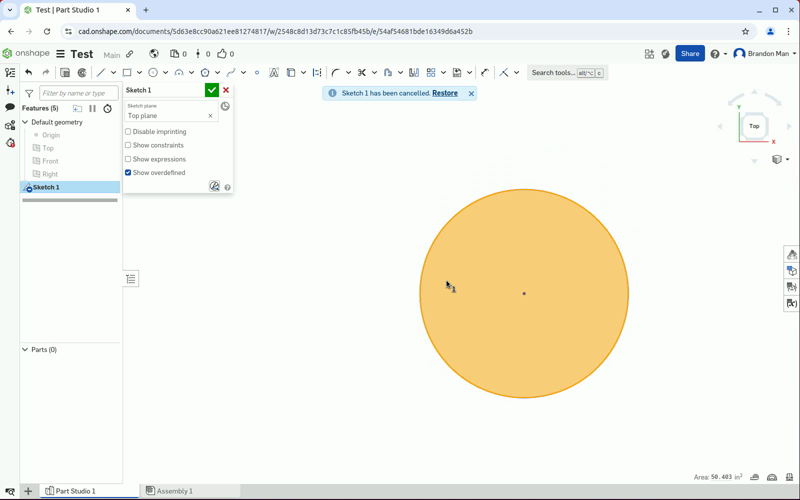
scroll(-6)
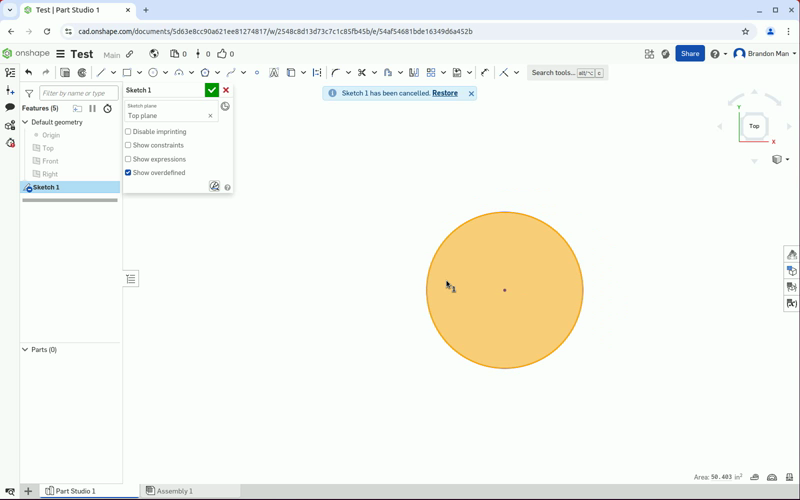
scroll(-6)
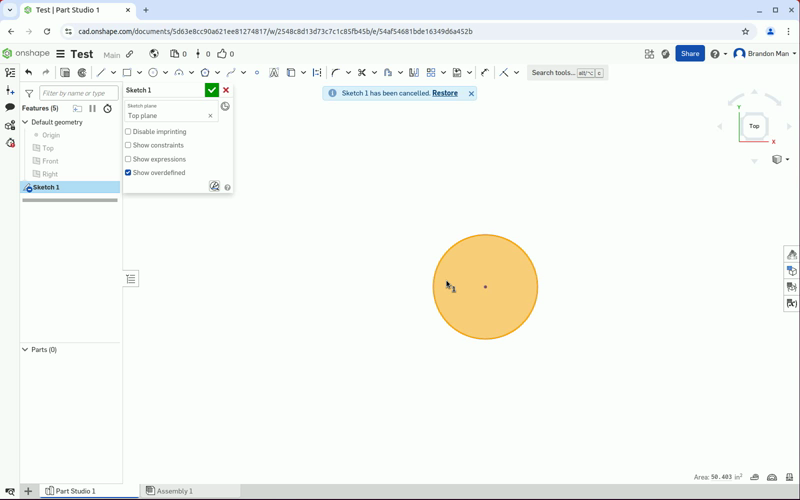
scroll(-6)
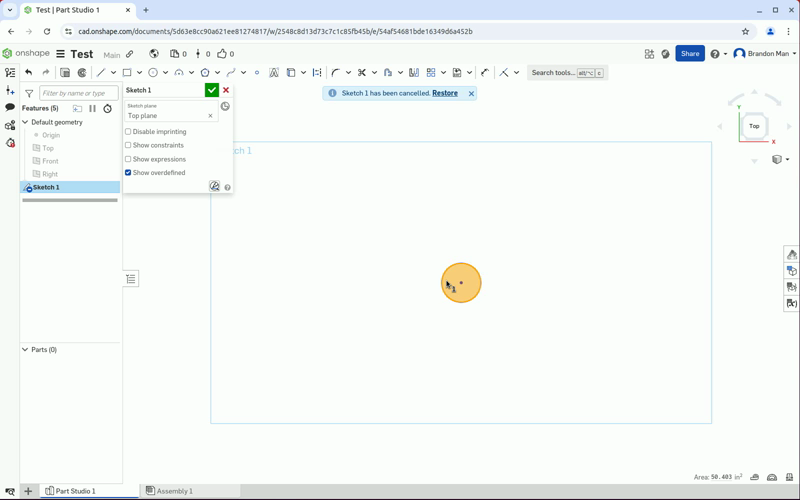
mouse_move(73, 352)
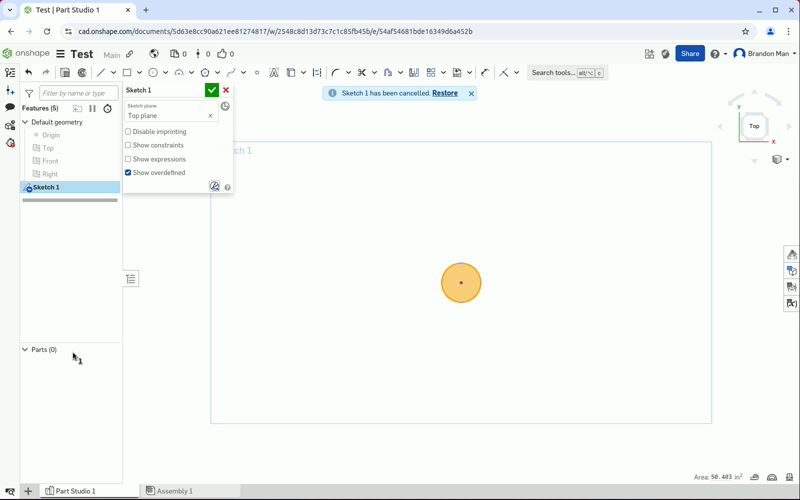
key(shift+y)
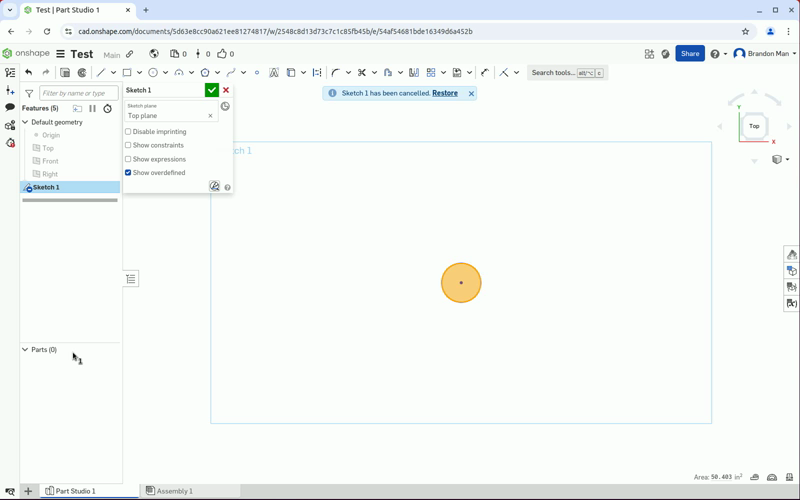
key(shift+e)
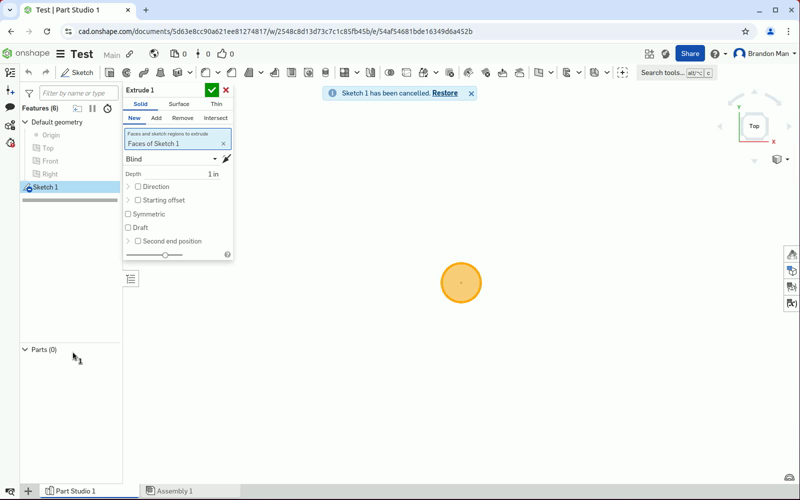
mouse_move(143, 106)
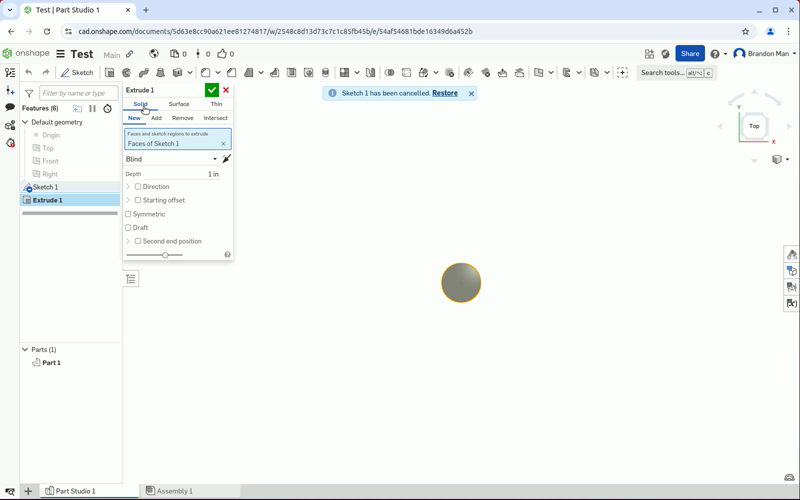
click(143, 106)
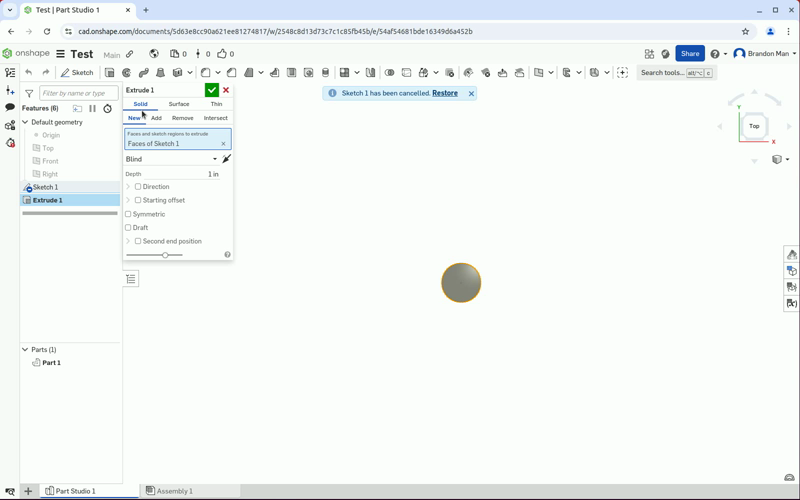
mouse_move(137, 120)
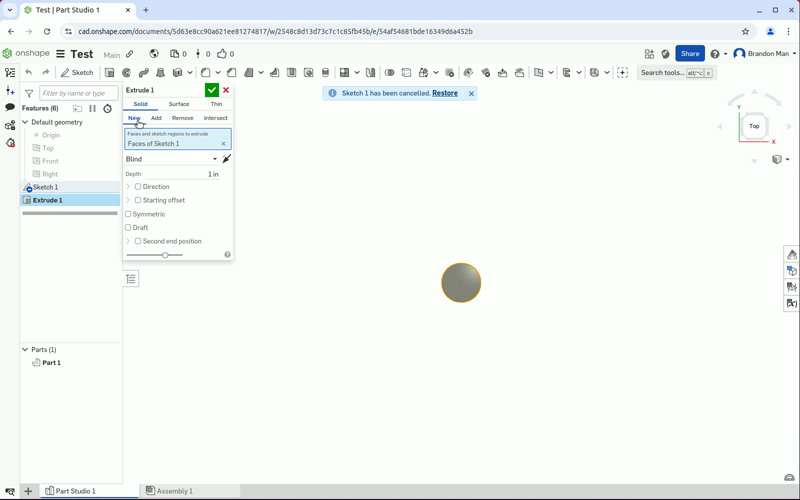
click(137, 120)
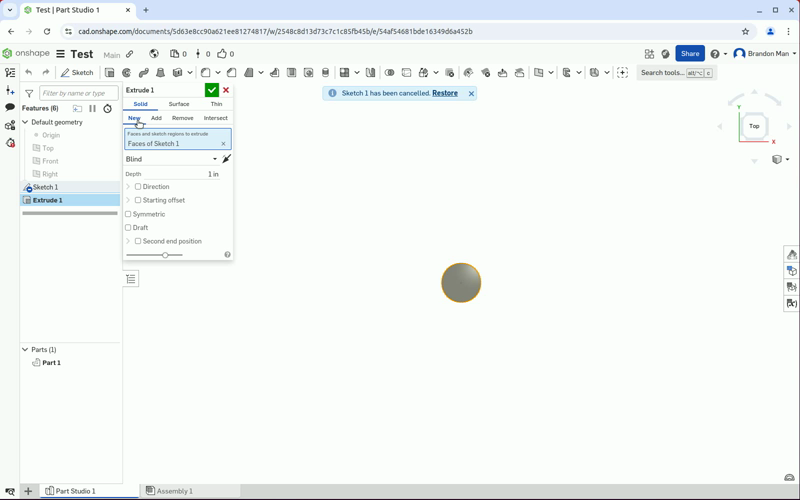
key(tab, 4)
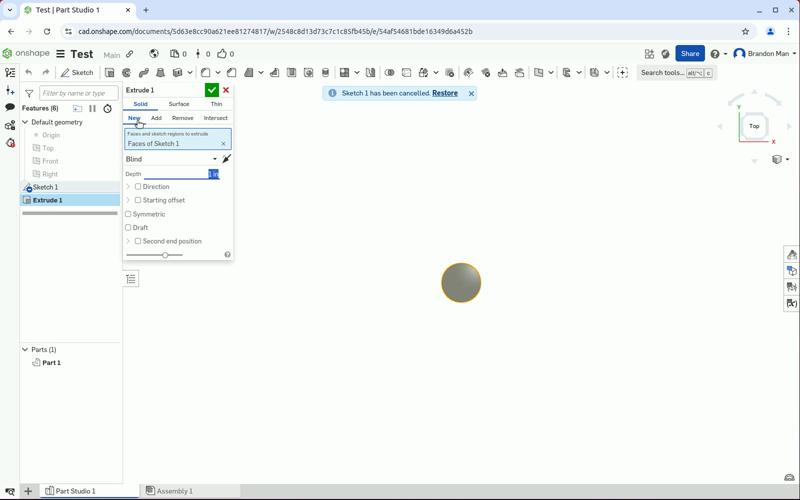
text(1.926)
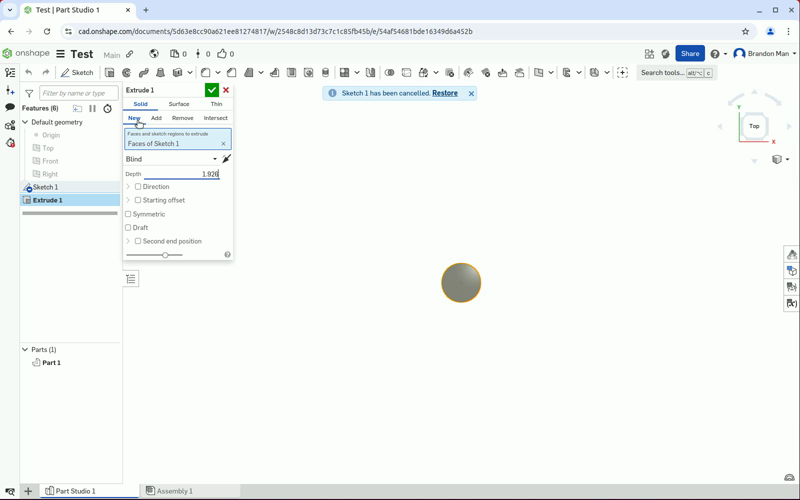
key(enter)
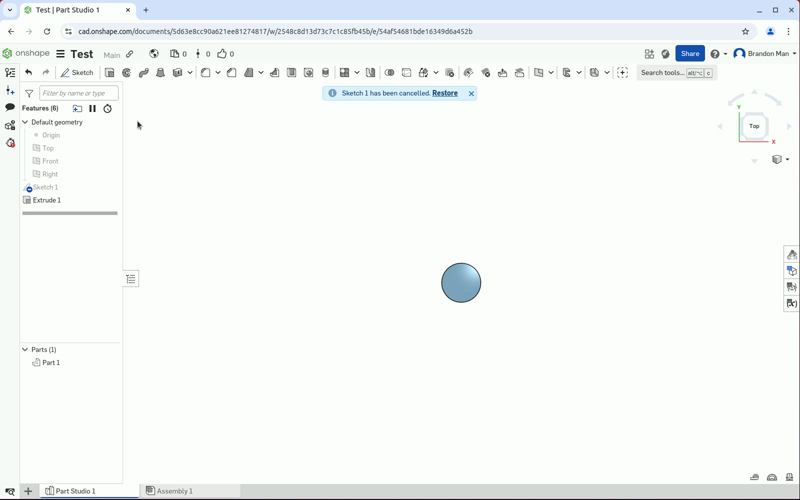
key(shift+h)
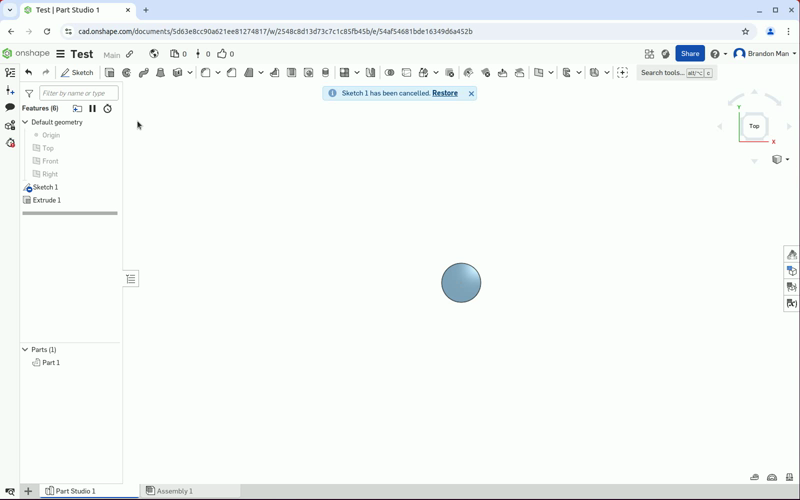
key(shift+h)
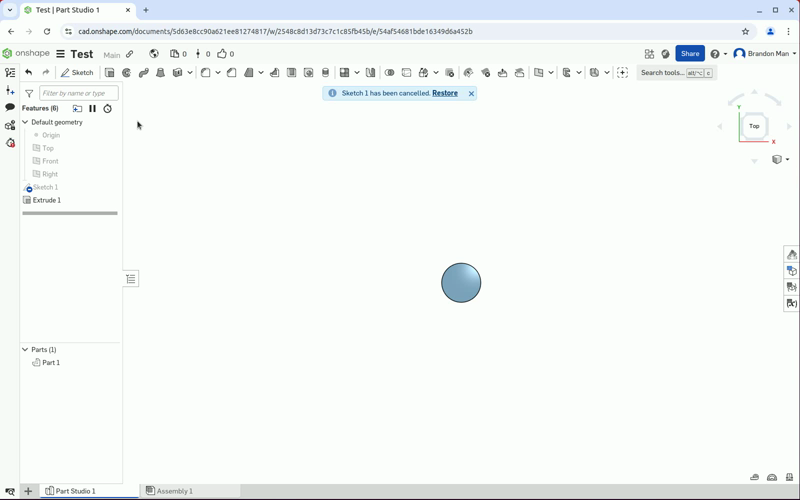
mouse_move(73, 189)
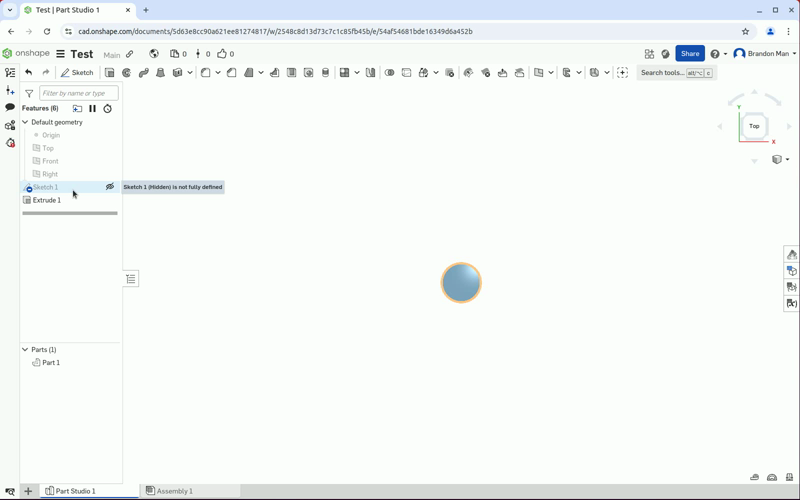
click(73, 189)
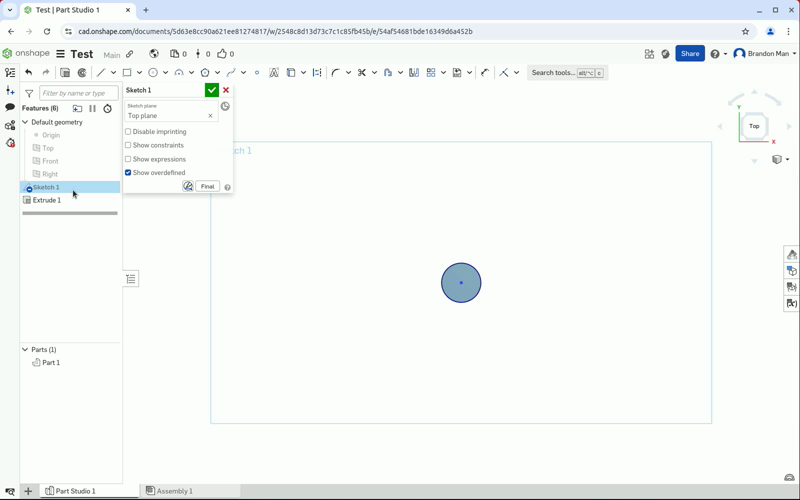
mouse_move(229, 92)
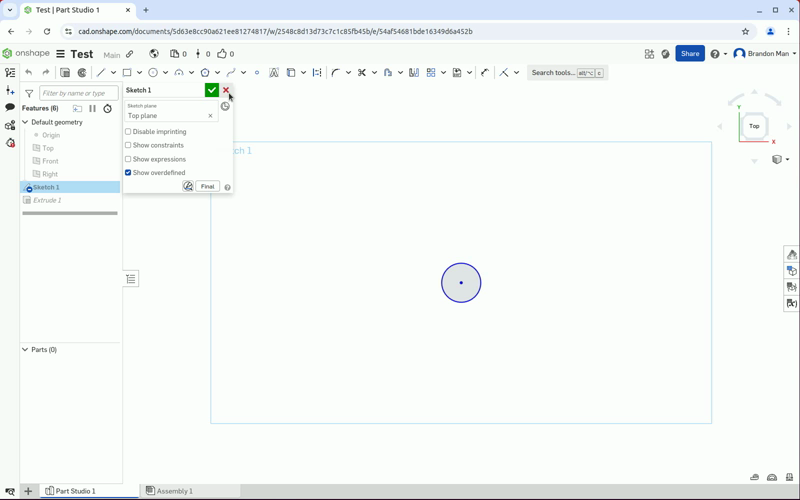
click(229, 92)
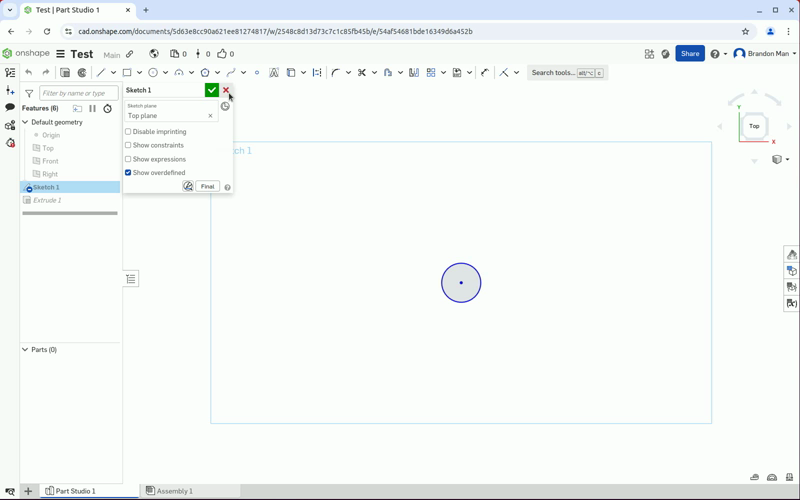
key(shift+s)
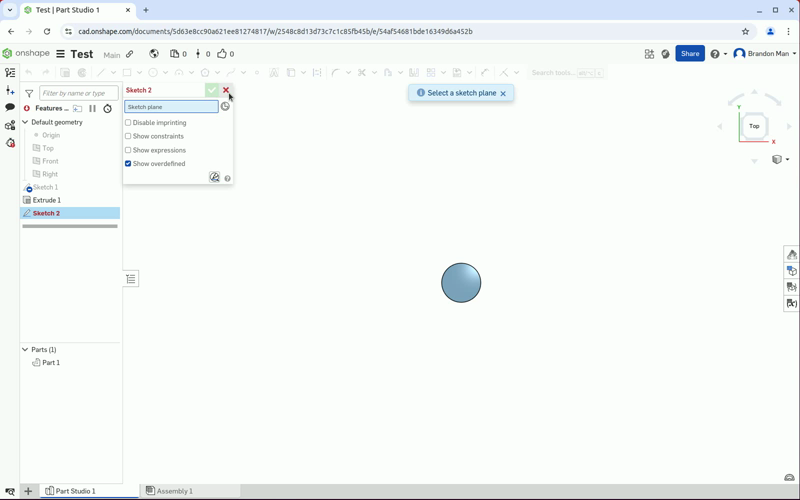
mouse_move(73, 150)
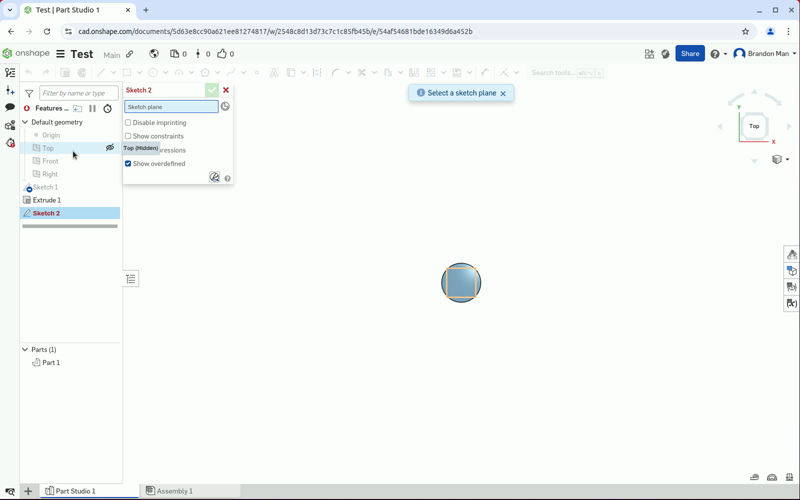
click(73, 150)
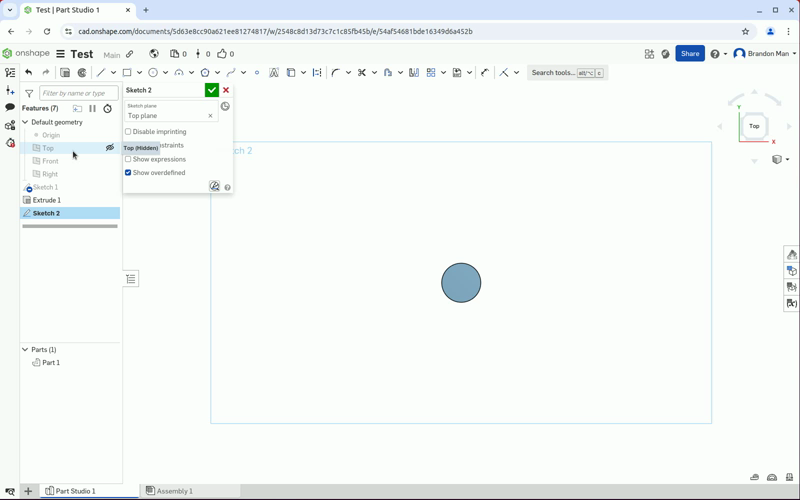
mouse_move(73, 352)
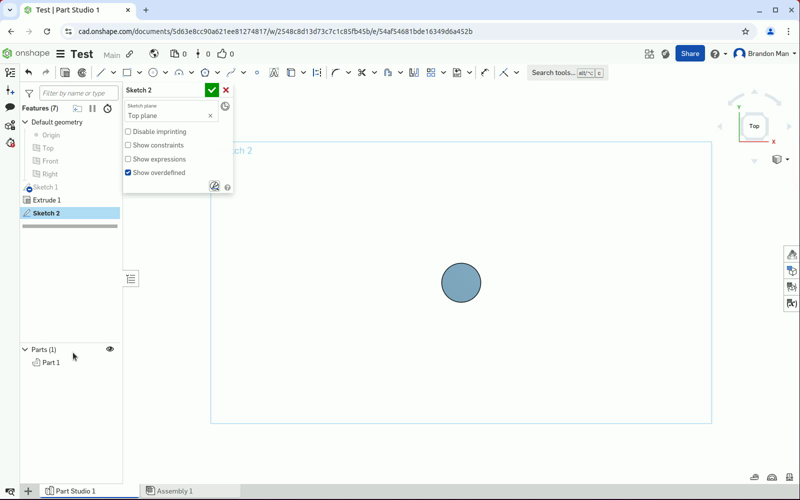
key(y)
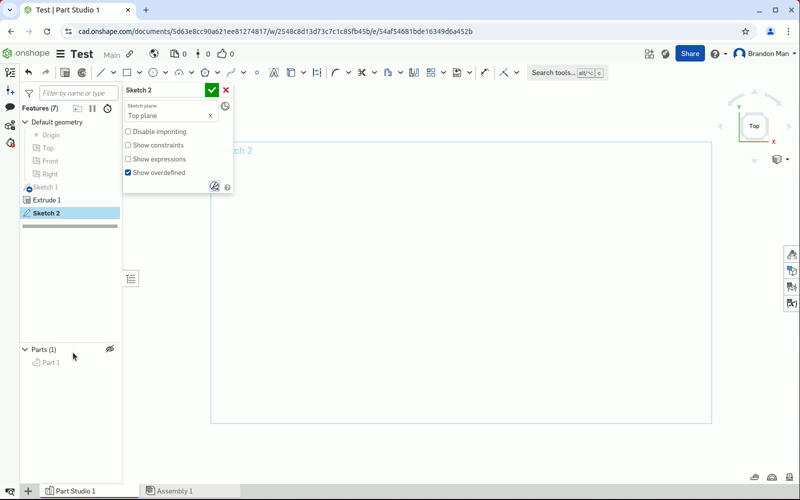
key(c)
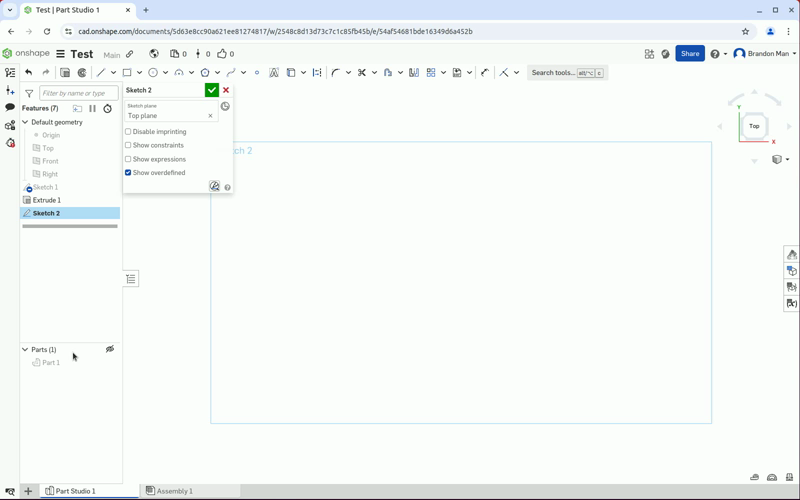
key_down(shift)
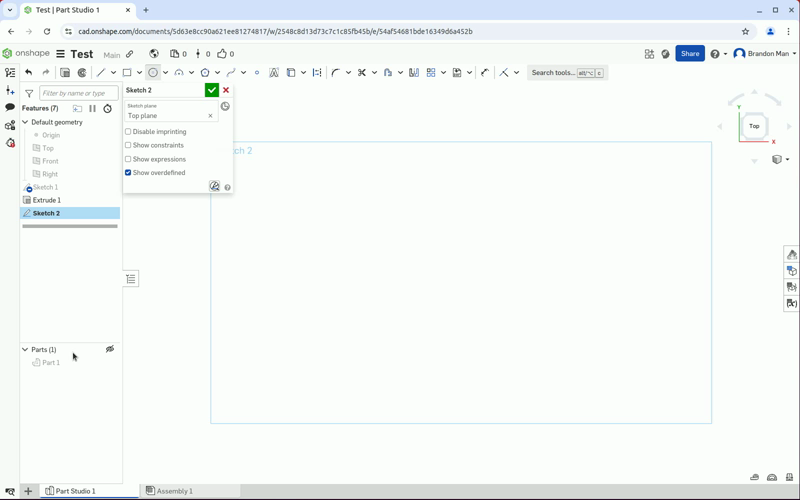
mouse_move(555, 282)
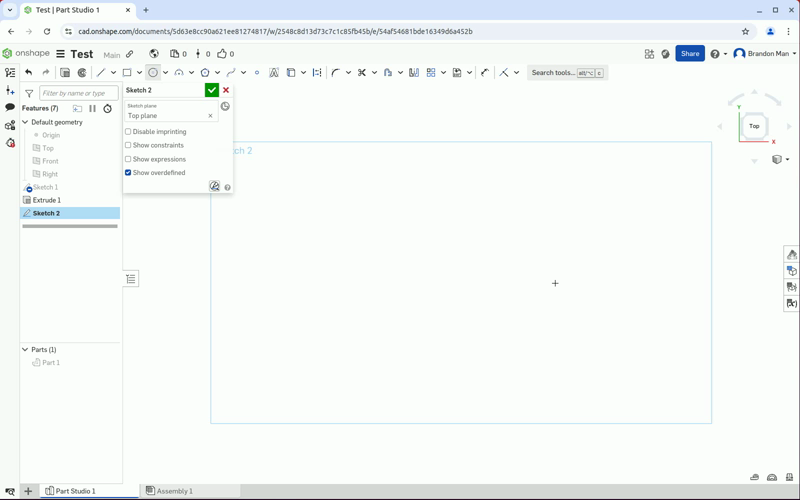
click(555, 282)
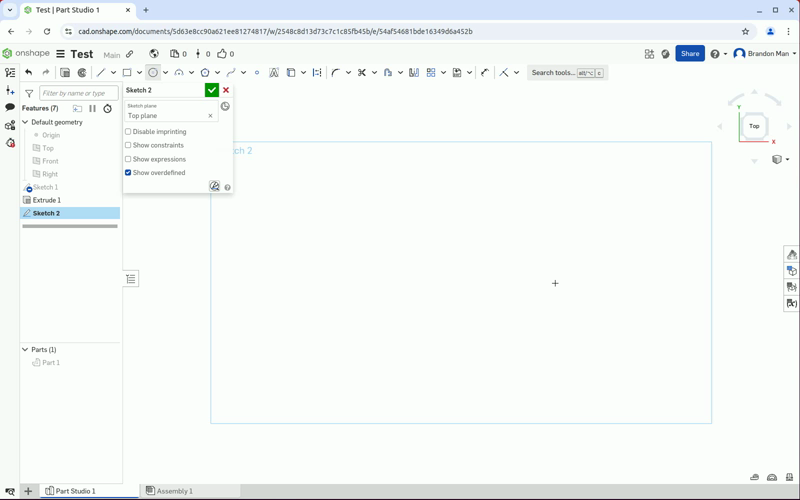
key_up(shift)
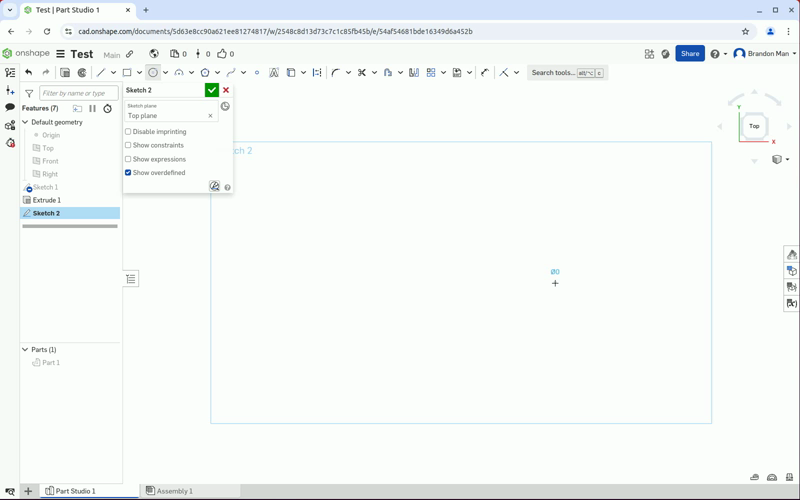
mouse_move(574, 282)
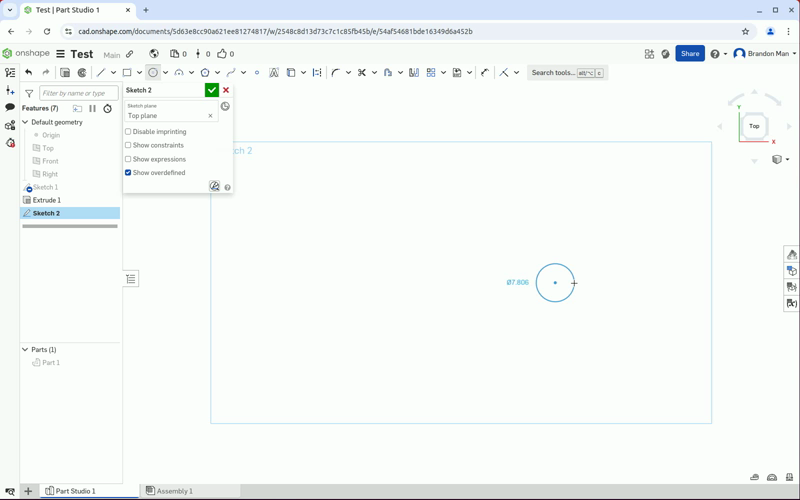
click(574, 282)
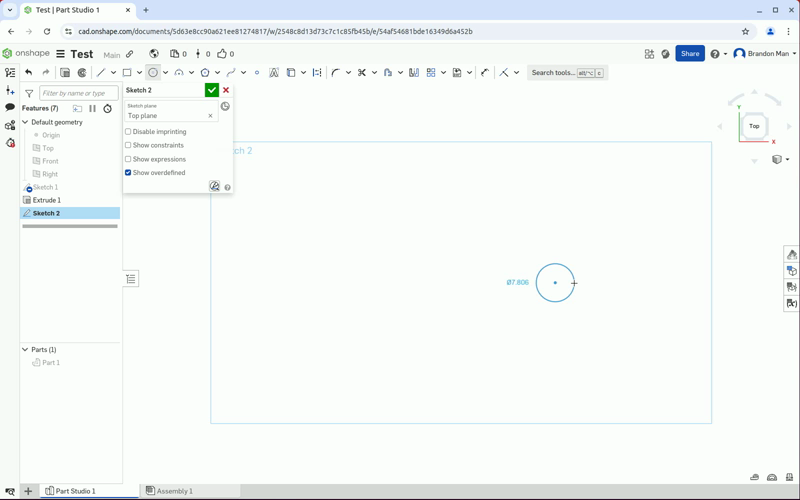
key(esc)
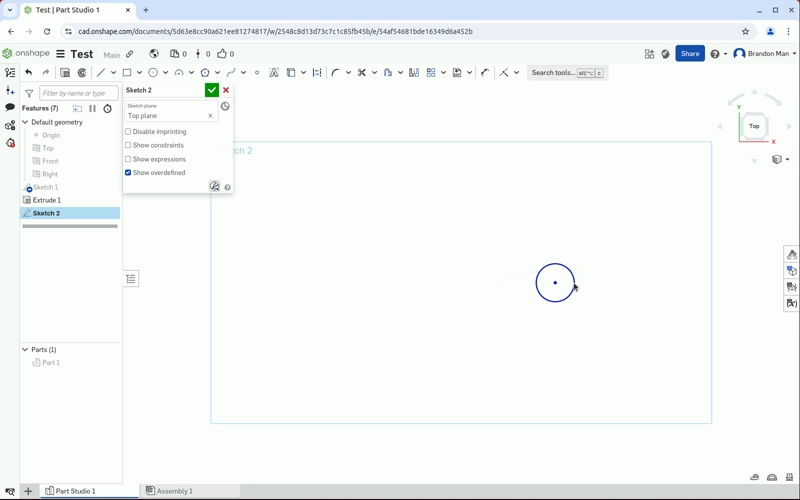
mouse_move(553, 288)
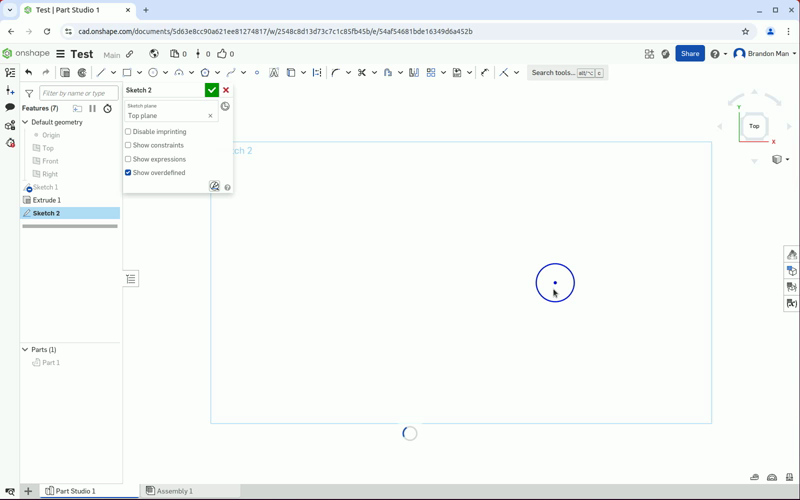
scroll(6)
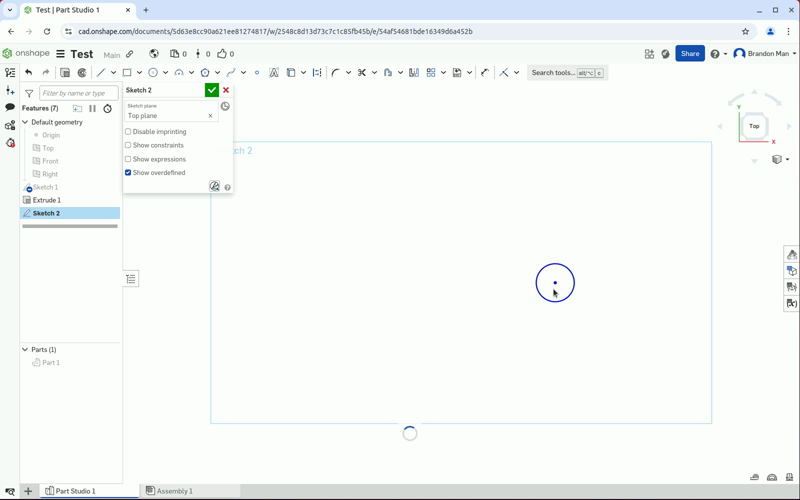
scroll(6)
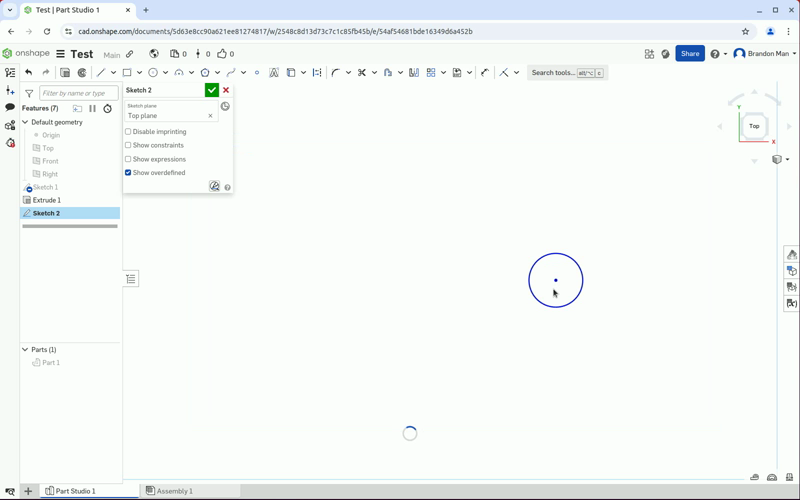
scroll(6)
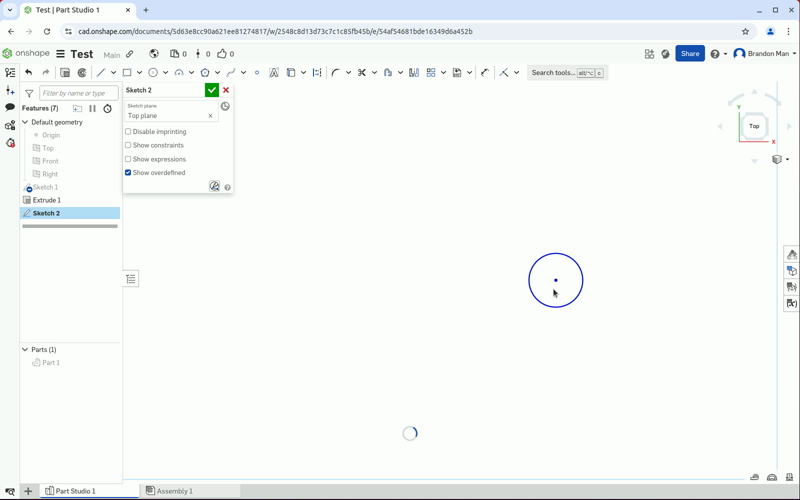
scroll(6)
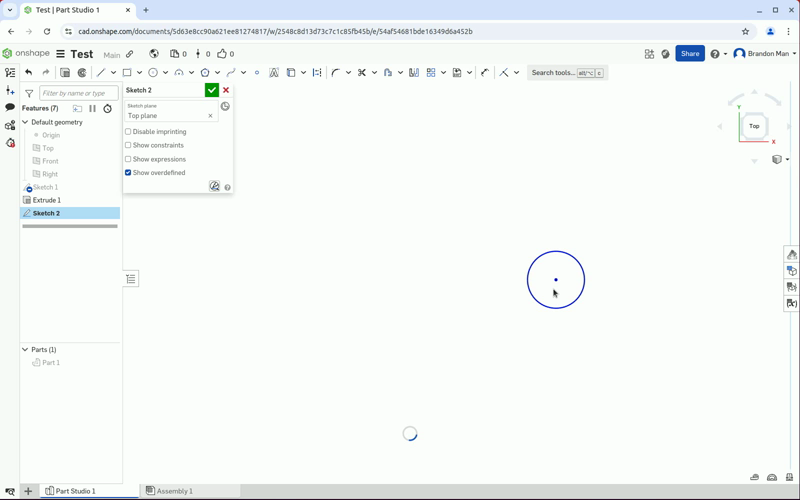
scroll(6)
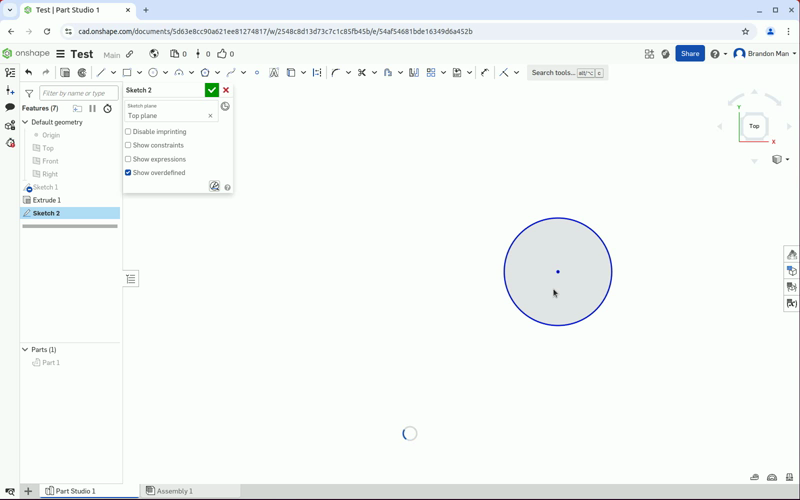
scroll(6)
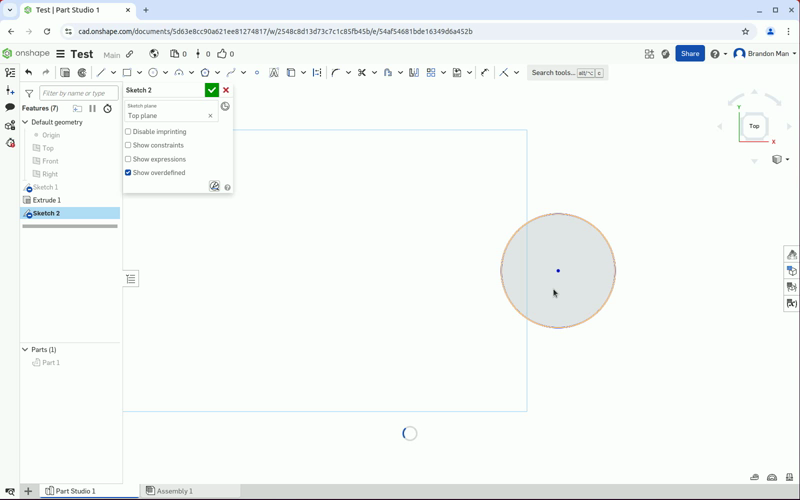
scroll(6)
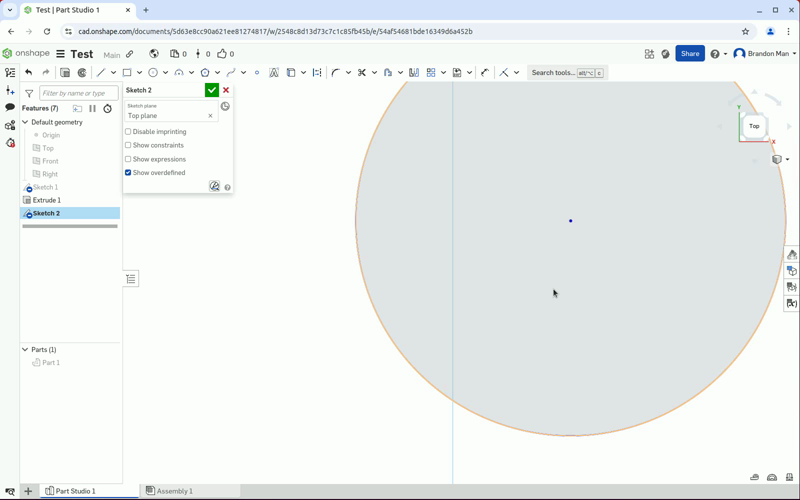
click(553, 288)
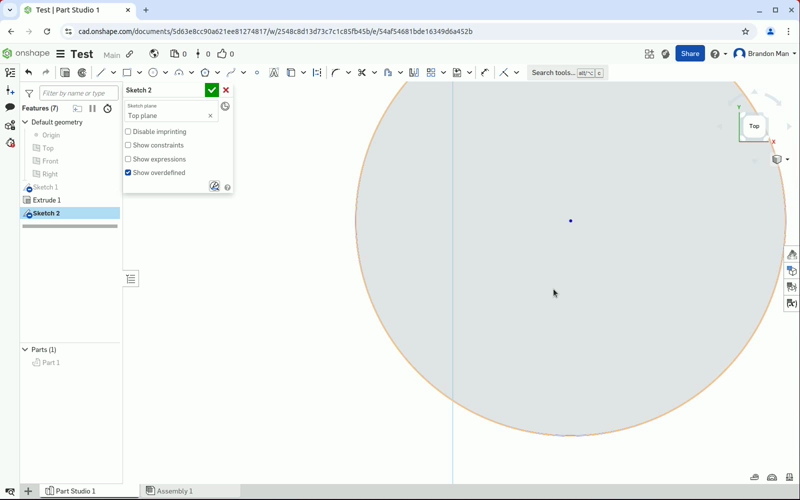
scroll(-6)
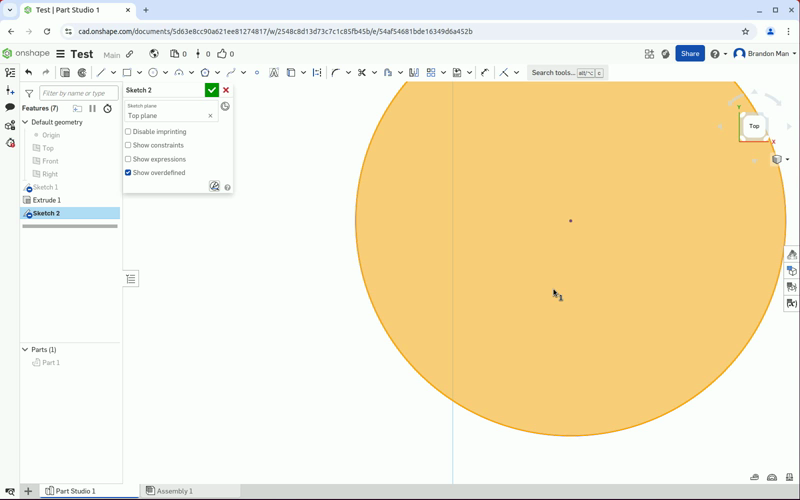
scroll(-6)
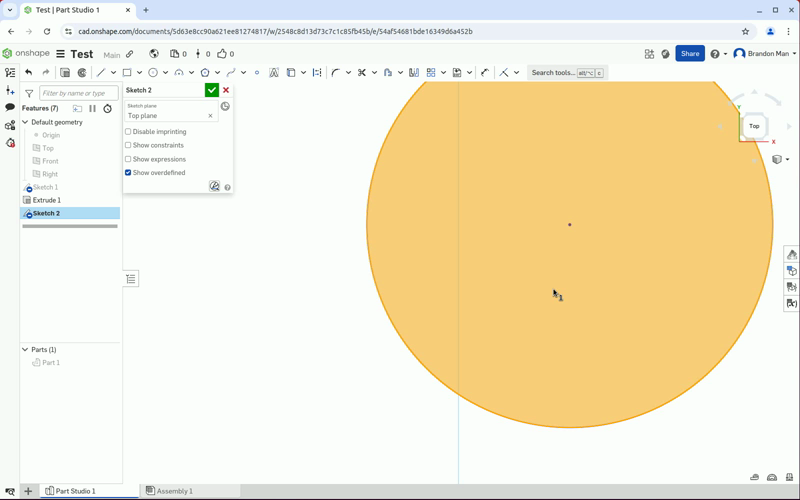
scroll(-6)
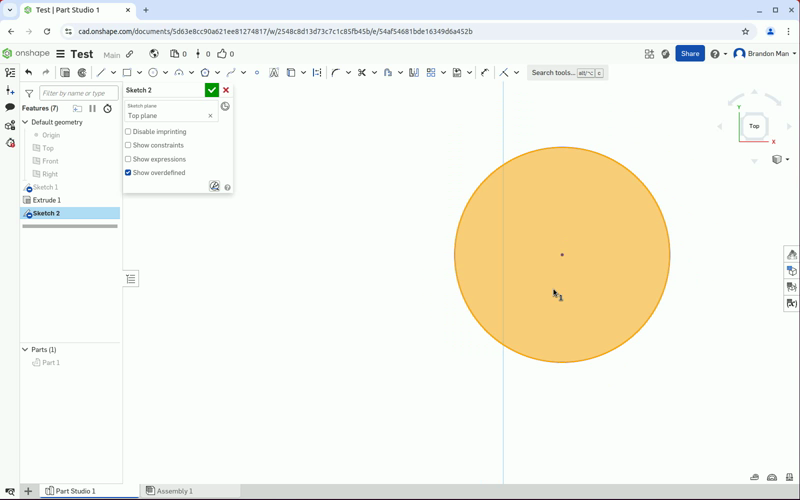
scroll(-6)
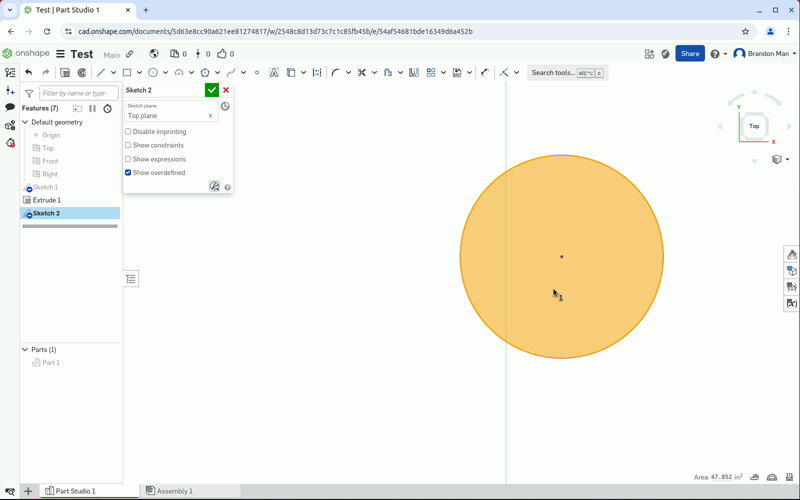
scroll(-6)
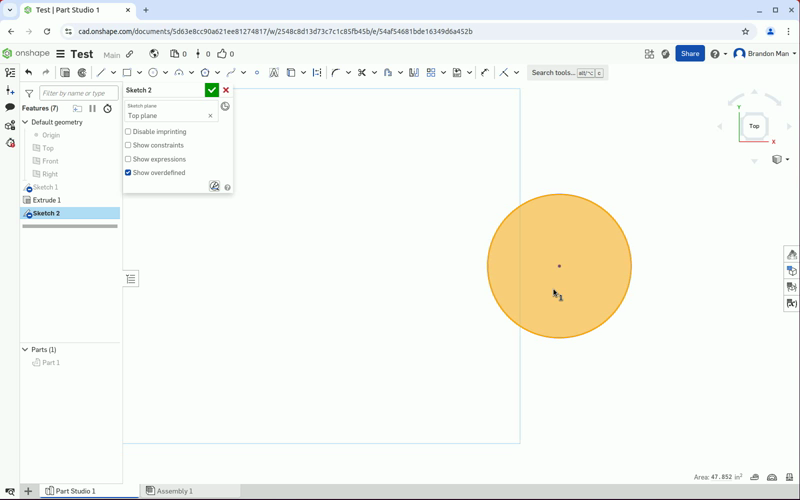
scroll(-6)
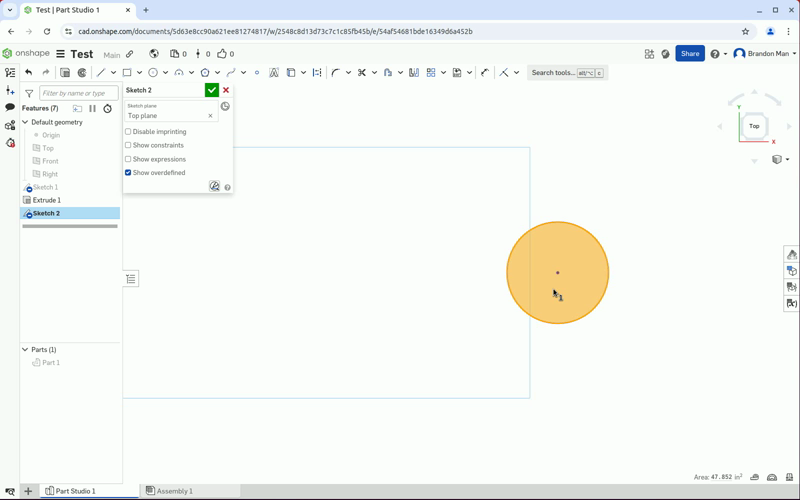
scroll(-6)
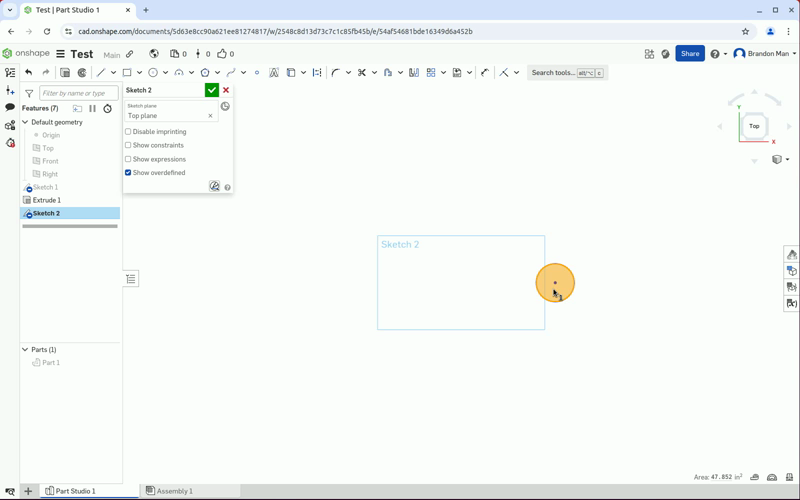
mouse_move(73, 352)
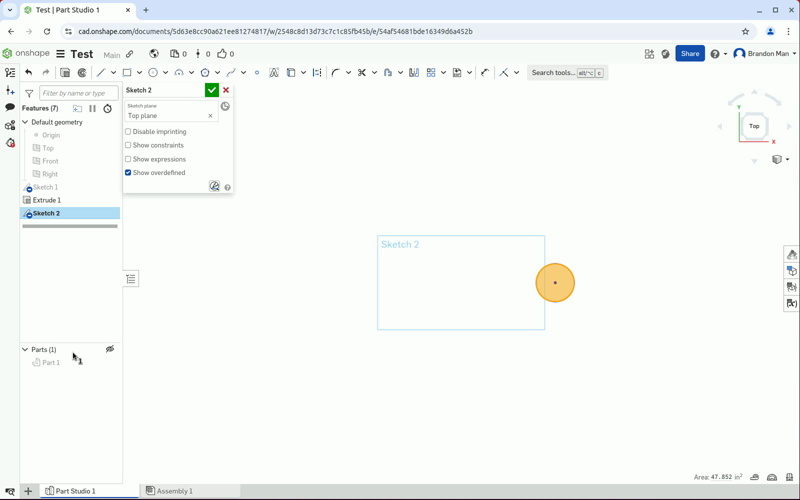
key(shift+y)
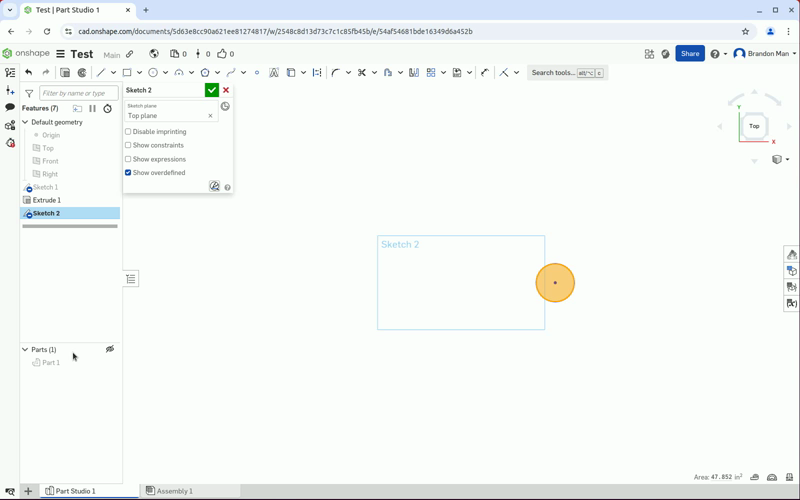
key(shift+e)
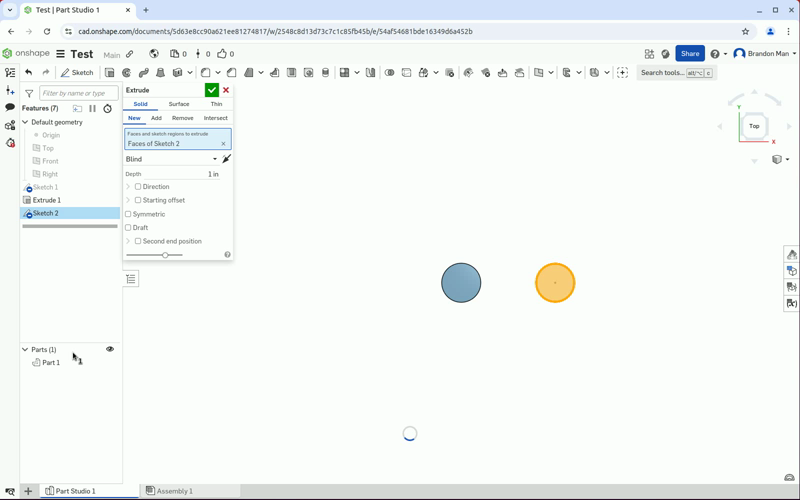
mouse_move(143, 106)
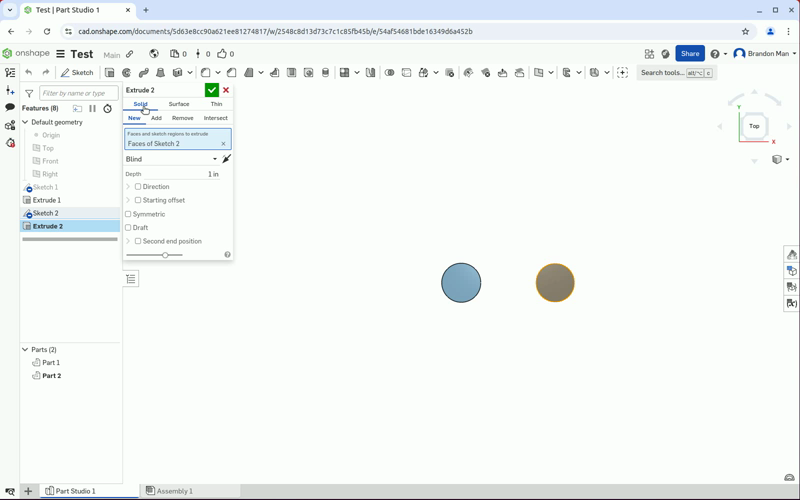
click(143, 106)
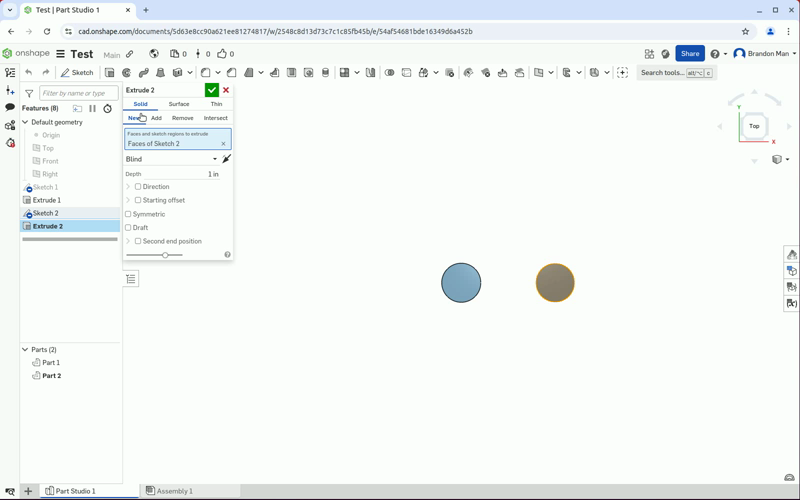
mouse_move(137, 120)
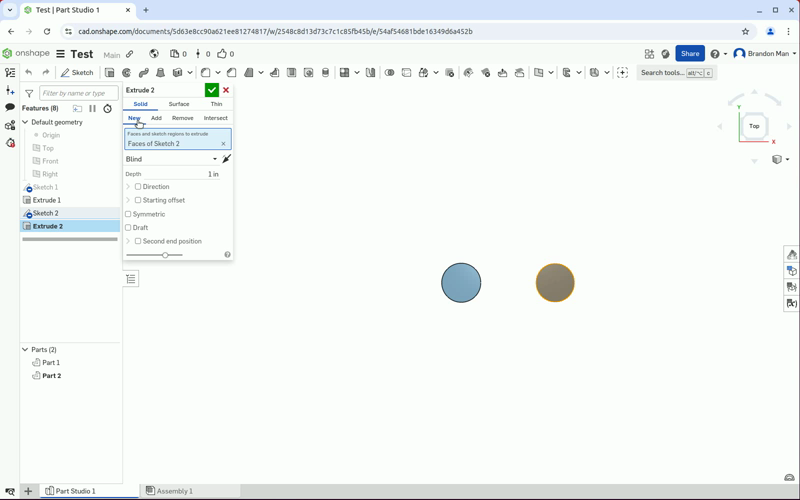
click(137, 120)
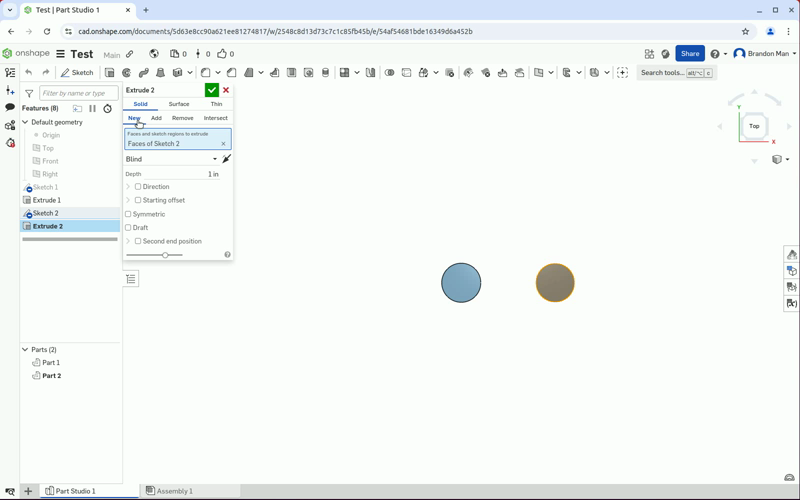
key(tab, 4)
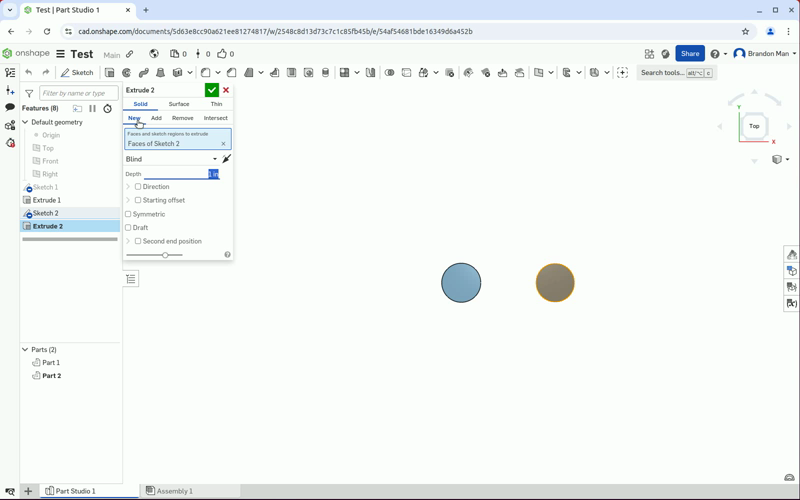
text(1.926)
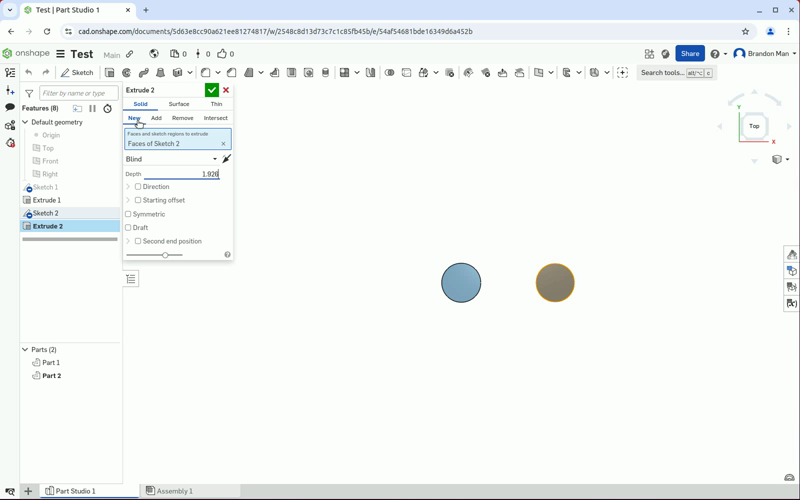
key(enter)
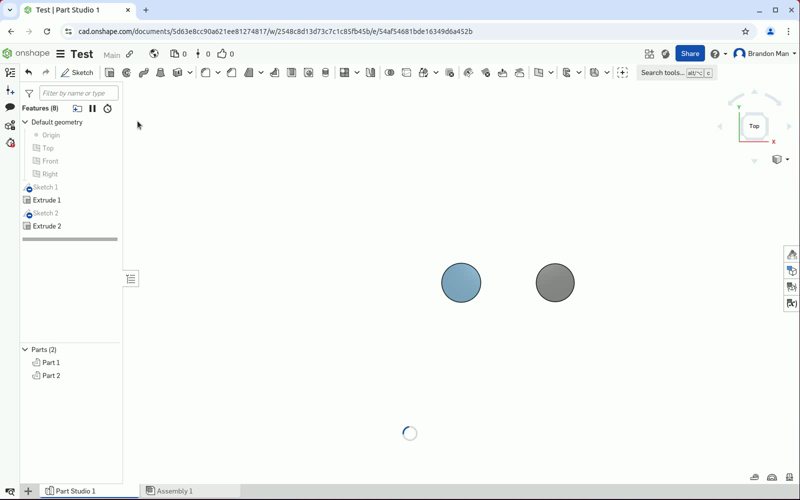
key(shift+h)
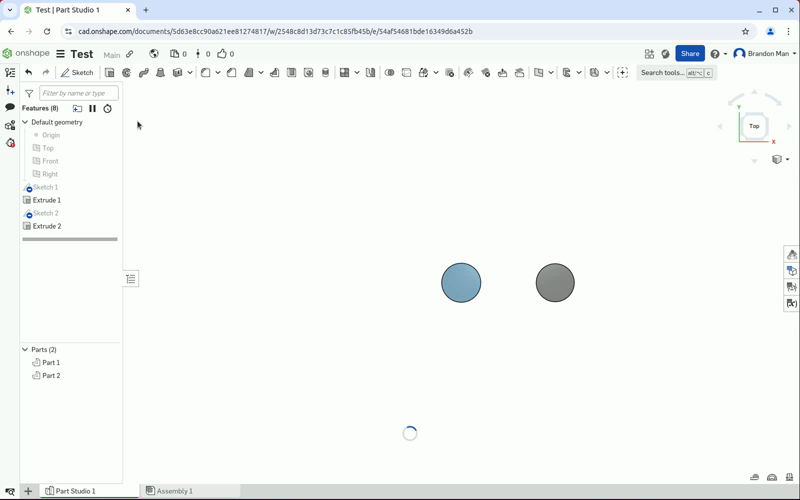
key(shift+h)
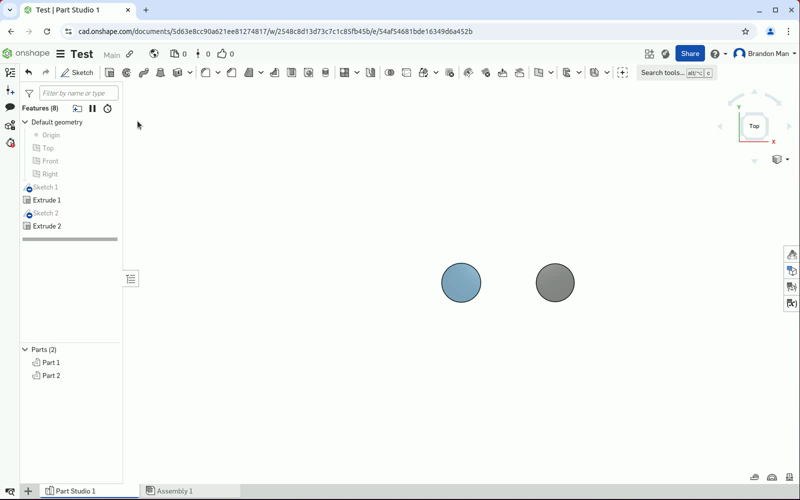
mouse_move(73, 189)
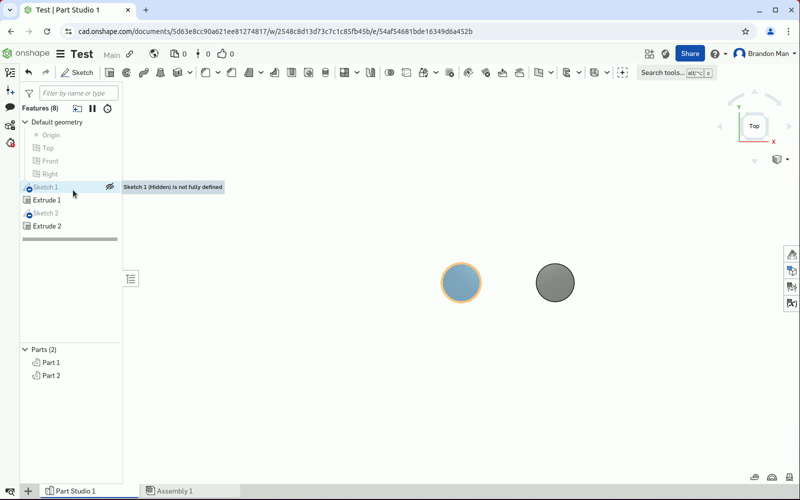
click(73, 189)
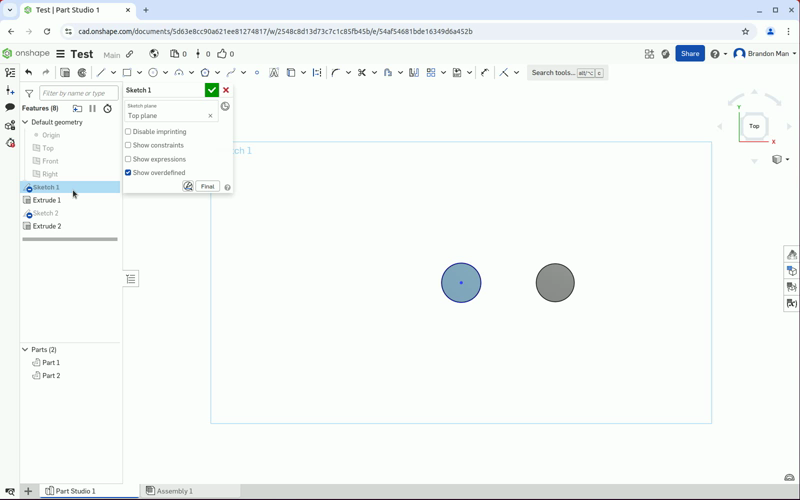
mouse_move(229, 92)
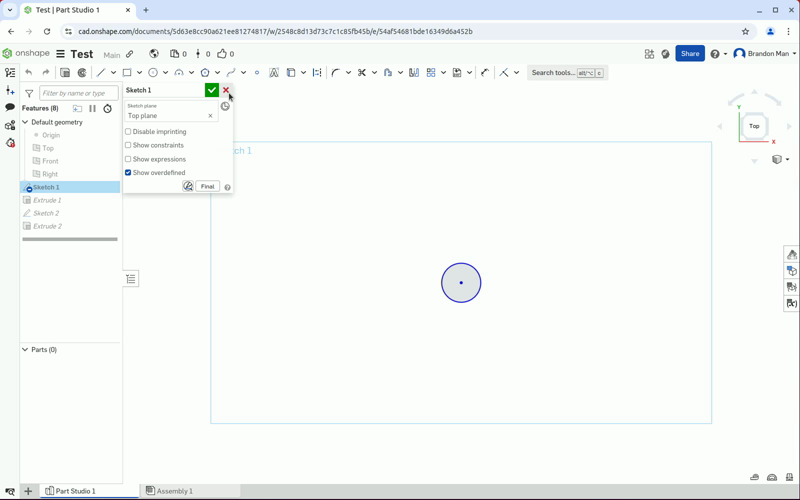
click(229, 92)
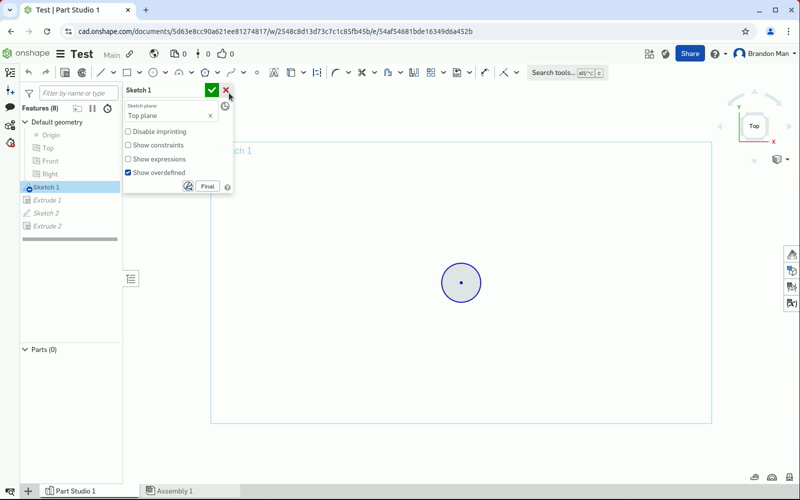
key(shift+s)
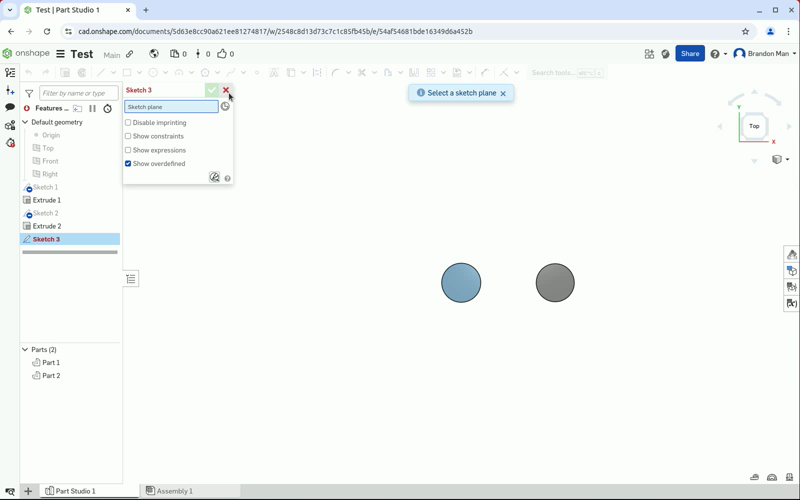
mouse_move(73, 150)
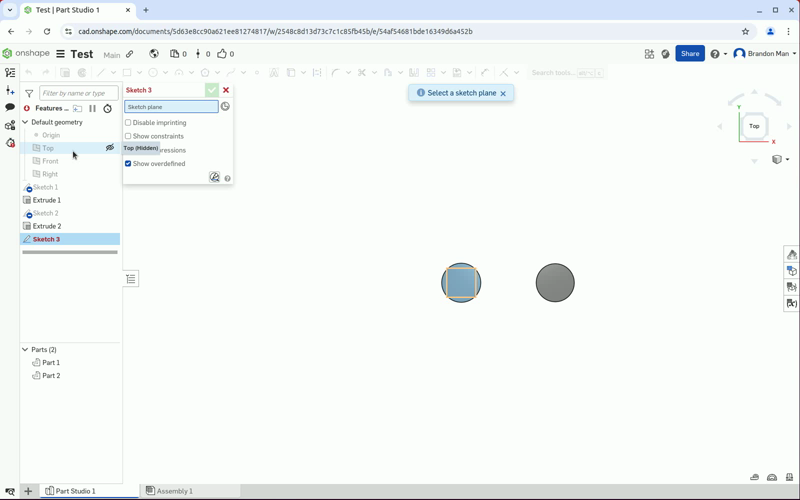
click(73, 150)
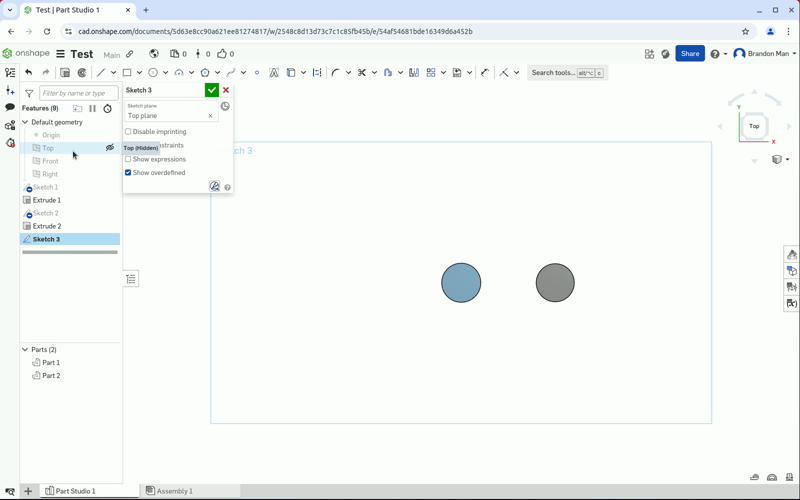
mouse_move(73, 352)
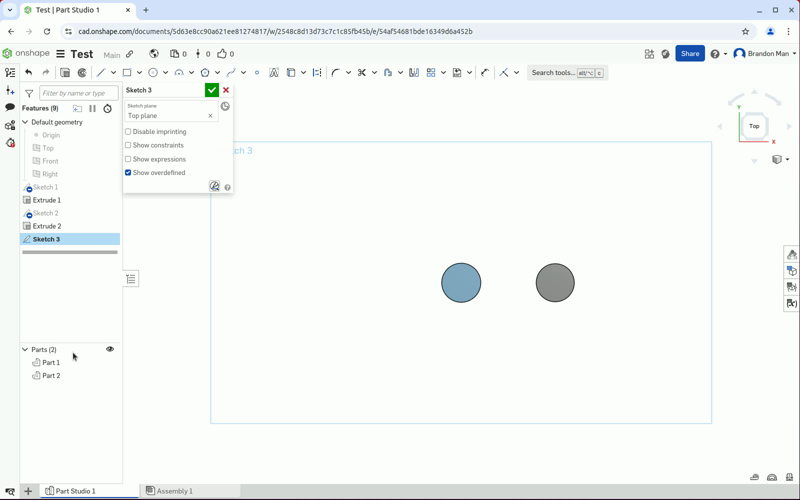
key(y)
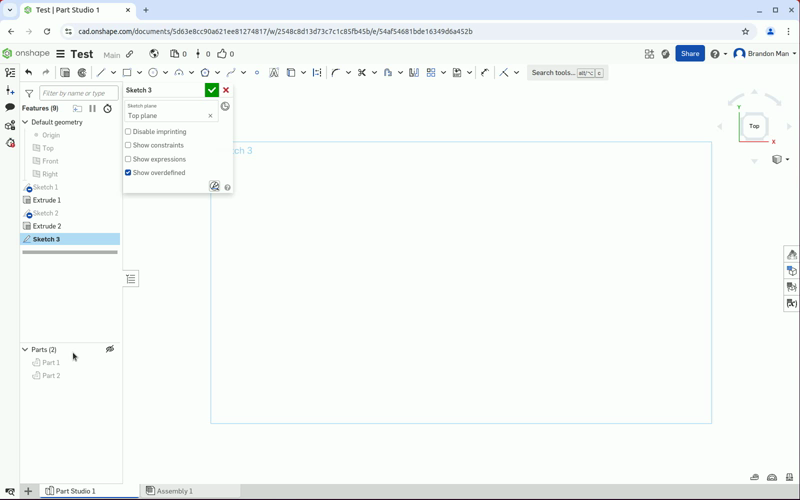
key(l)
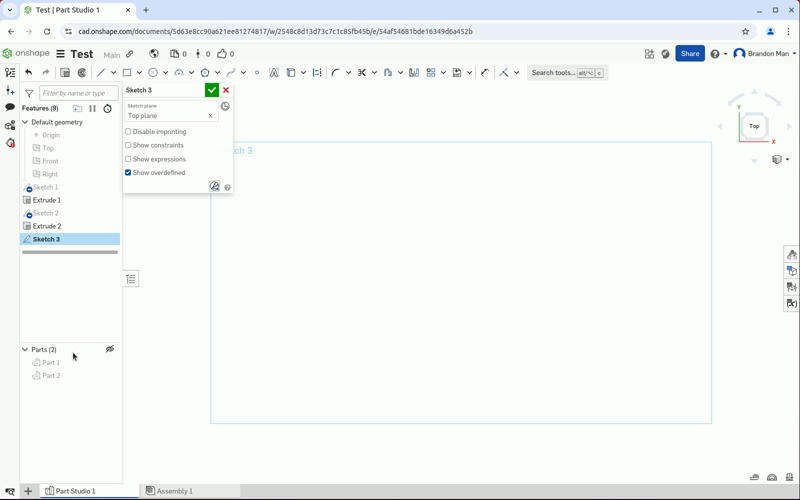
key_down(shift)
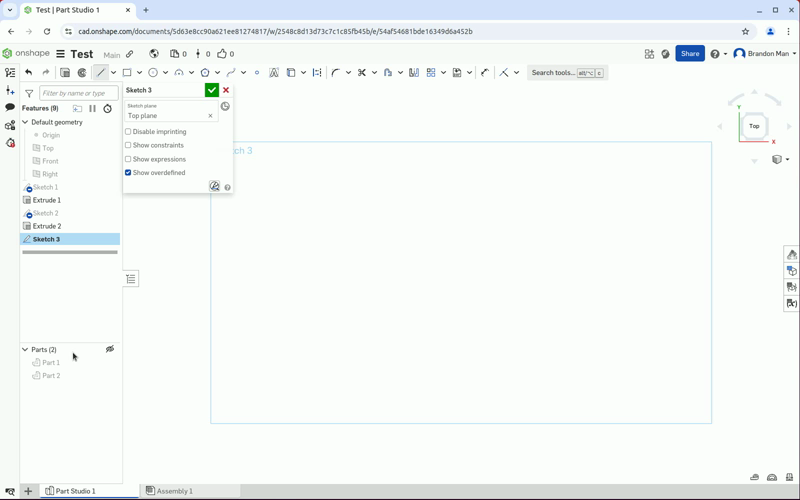
mouse_move(460, 301)
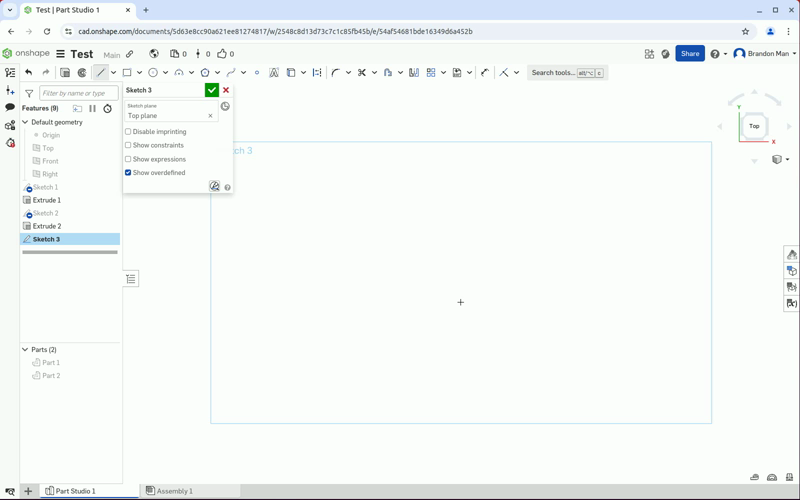
click(460, 301)
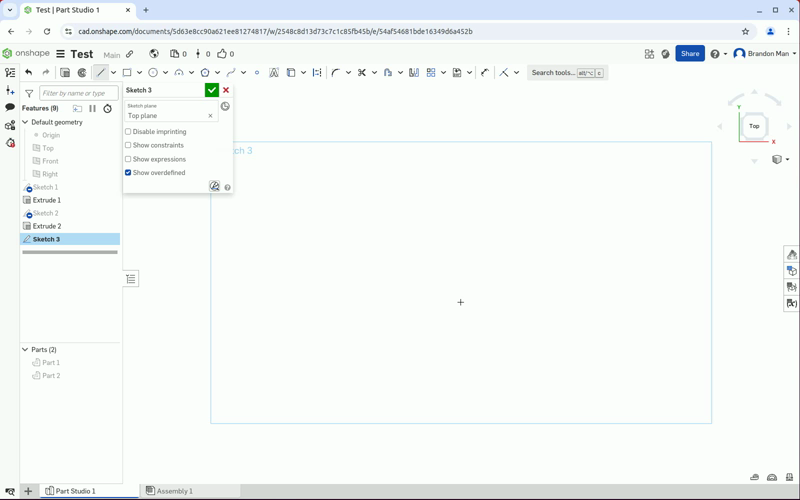
key_up(shift)
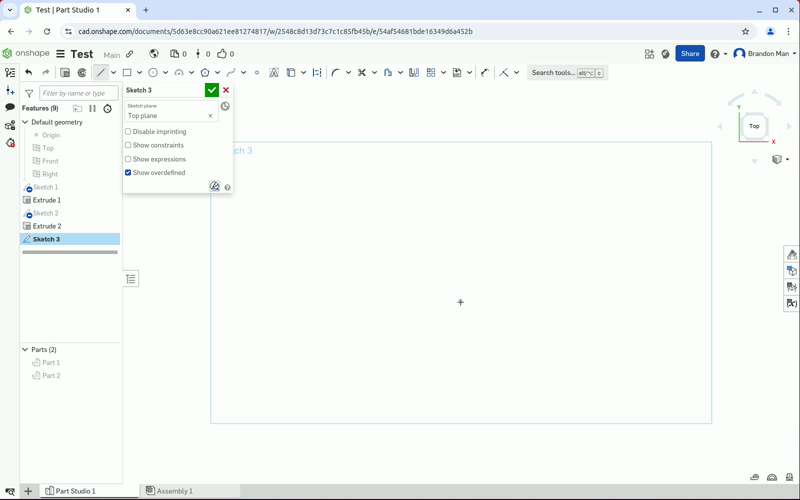
key_down(shift)
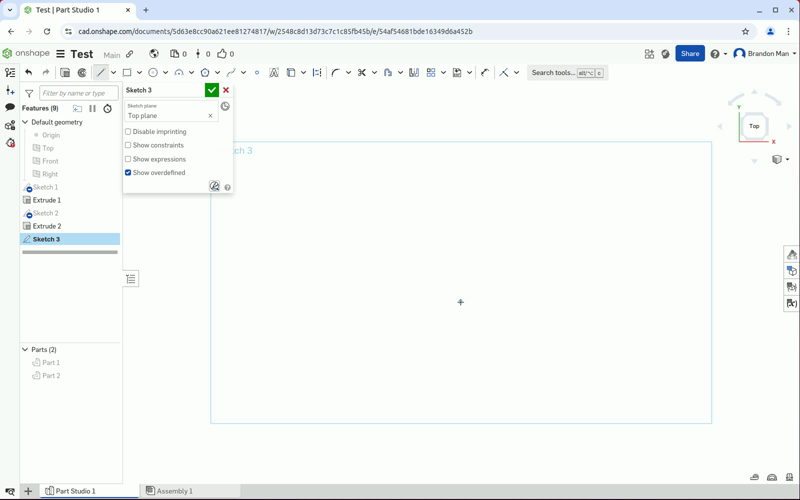
mouse_move(554, 301)
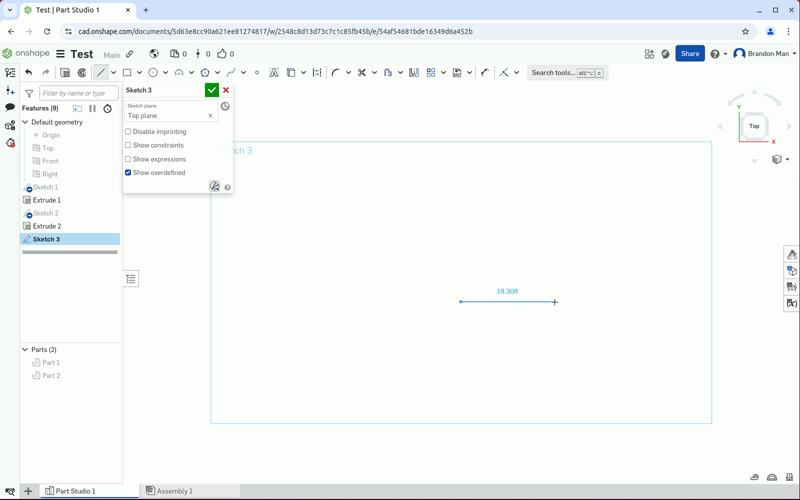
click(554, 301)
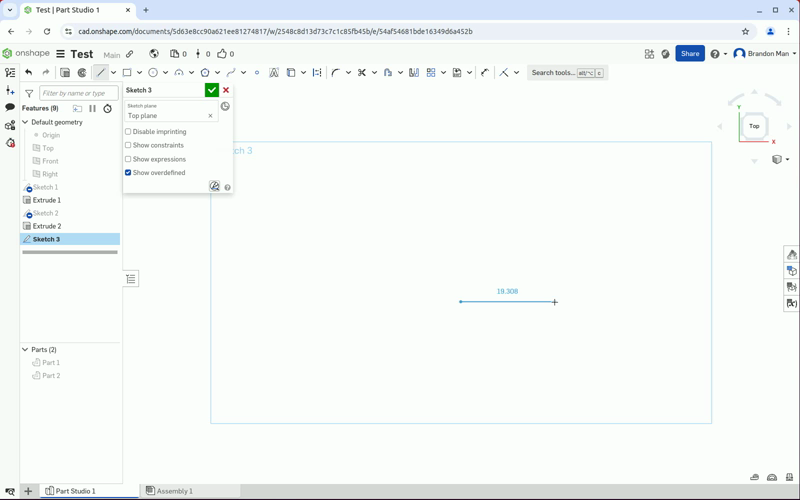
key_up(shift)
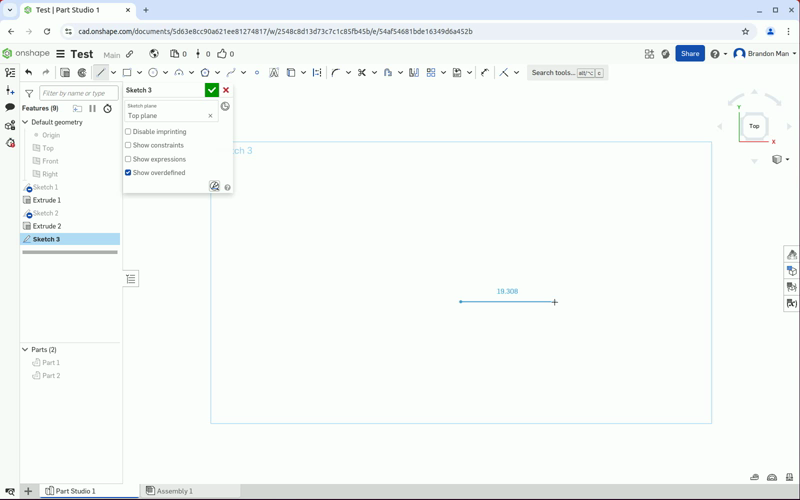
key(esc)
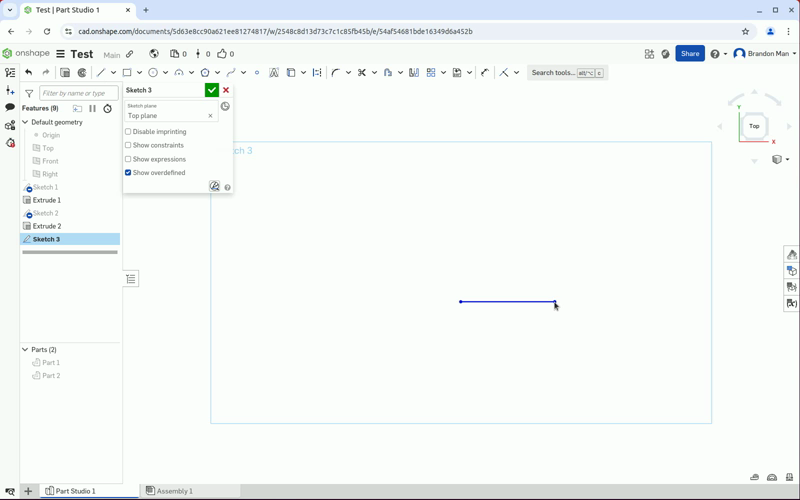
key(a)
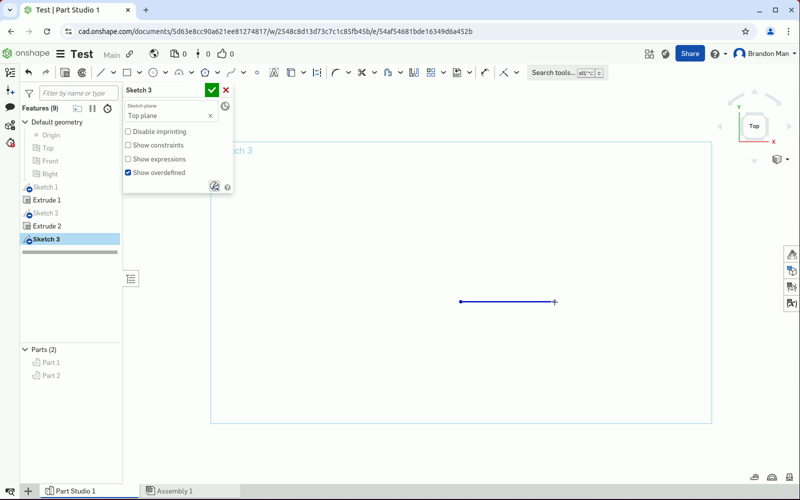
mouse_move(554, 301)
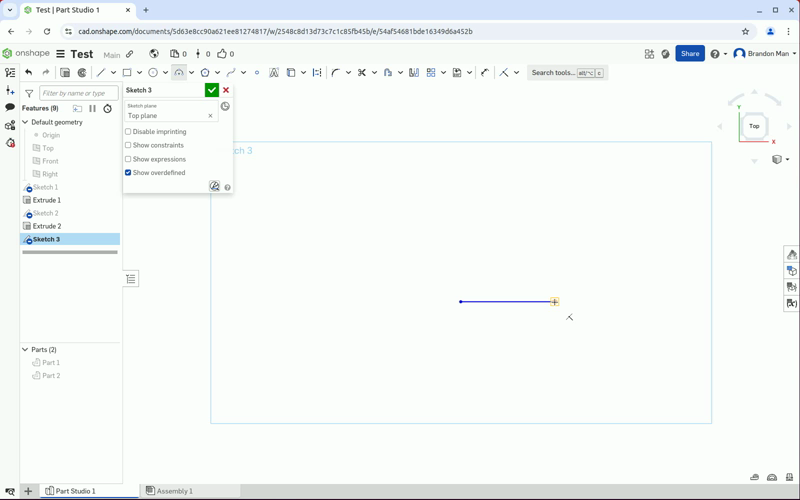
click(554, 301)
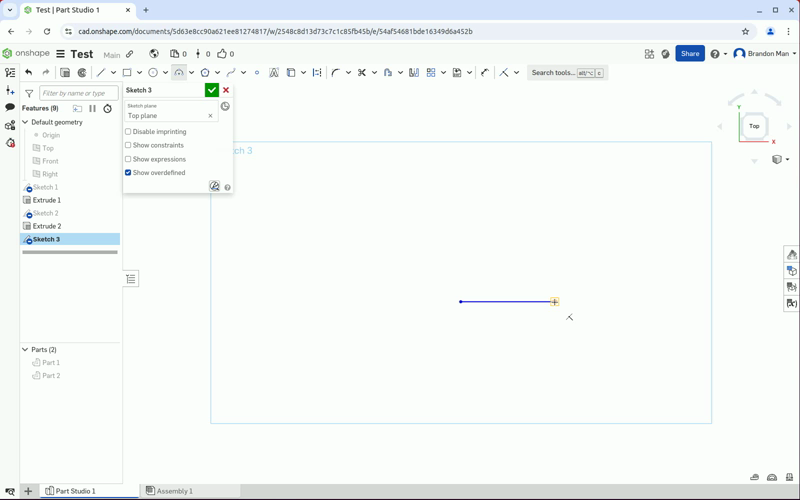
key_down(shift)
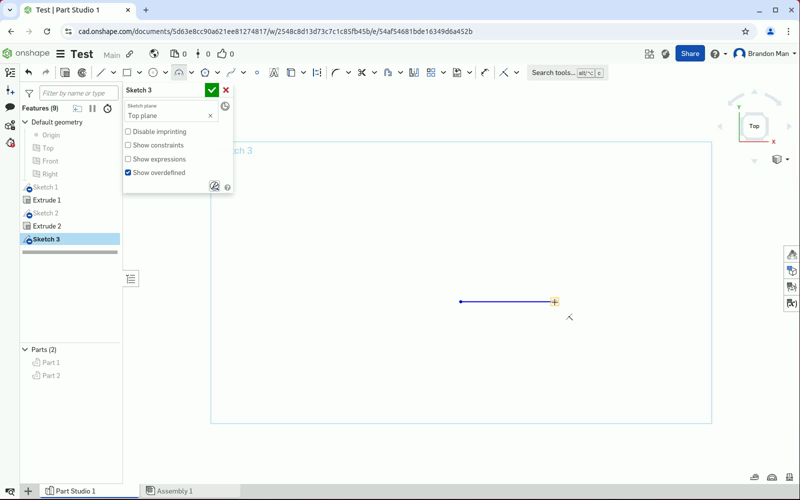
mouse_move(554, 264)
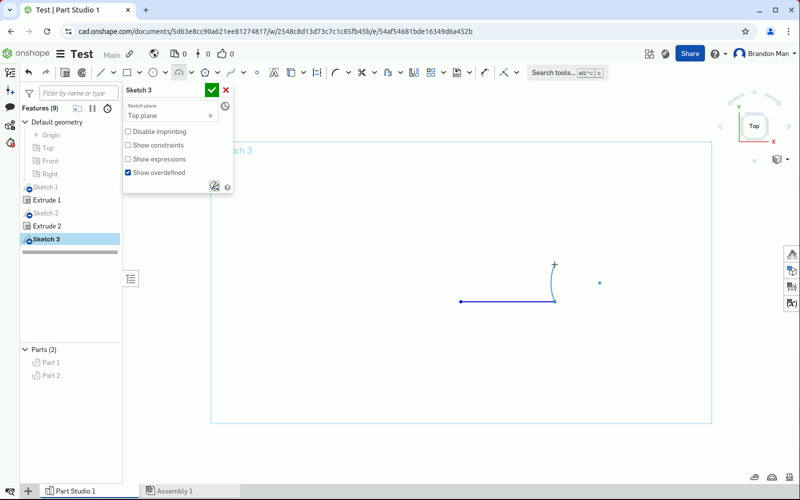
click(554, 264)
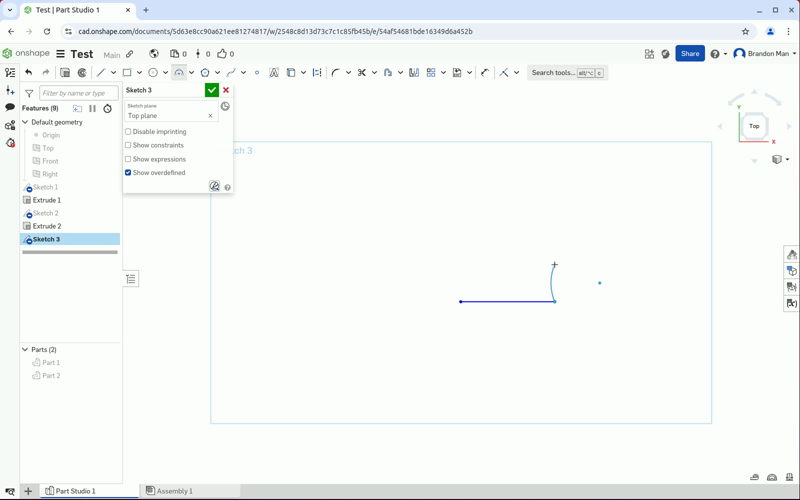
mouse_move(535, 282)
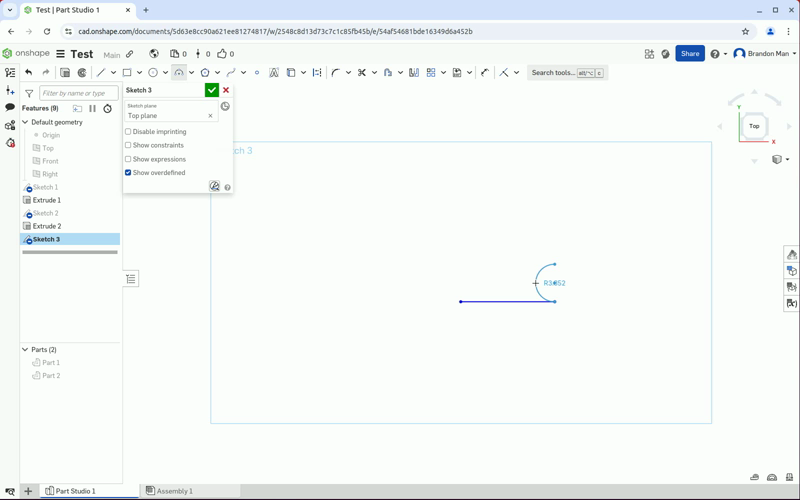
click(535, 282)
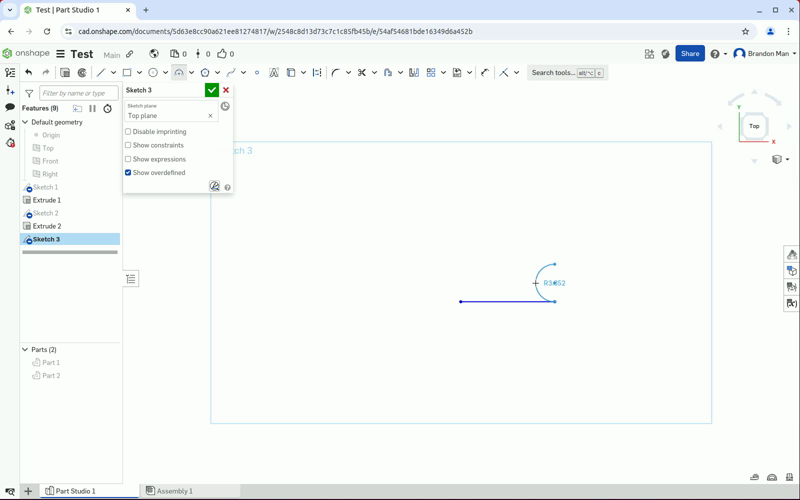
key_up(shift)
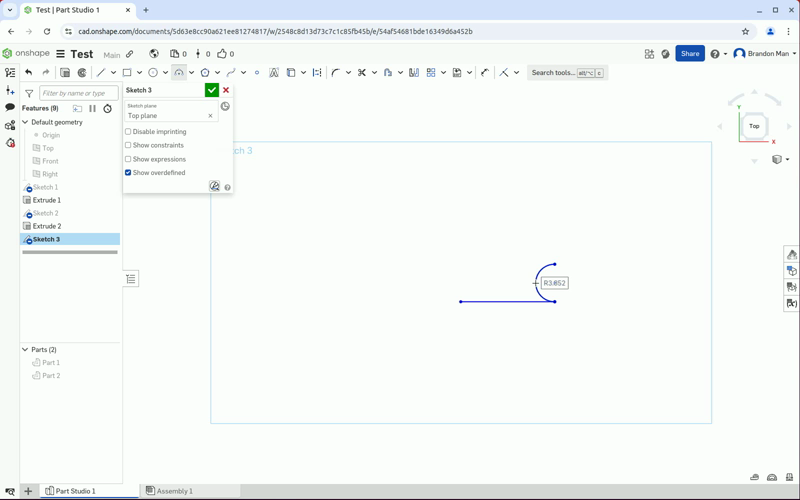
key(esc)
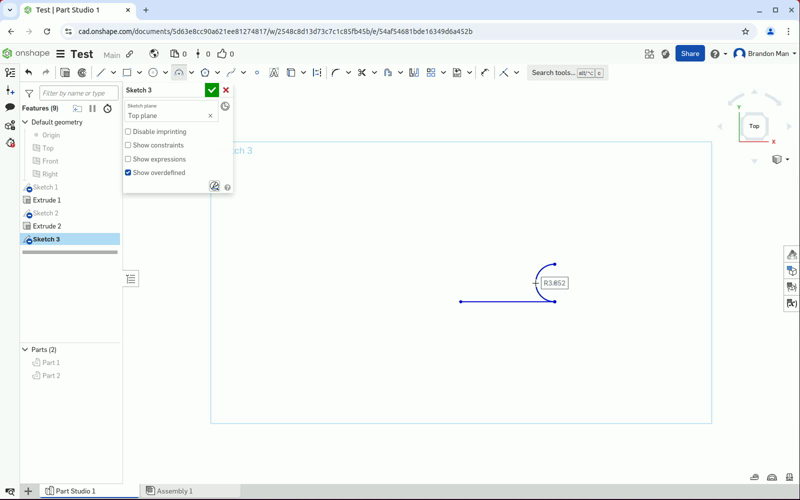
key(l)
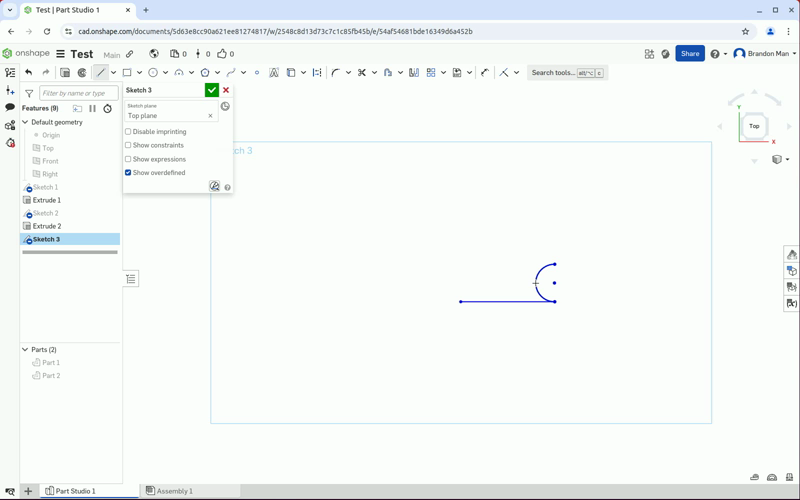
mouse_move(554, 264)
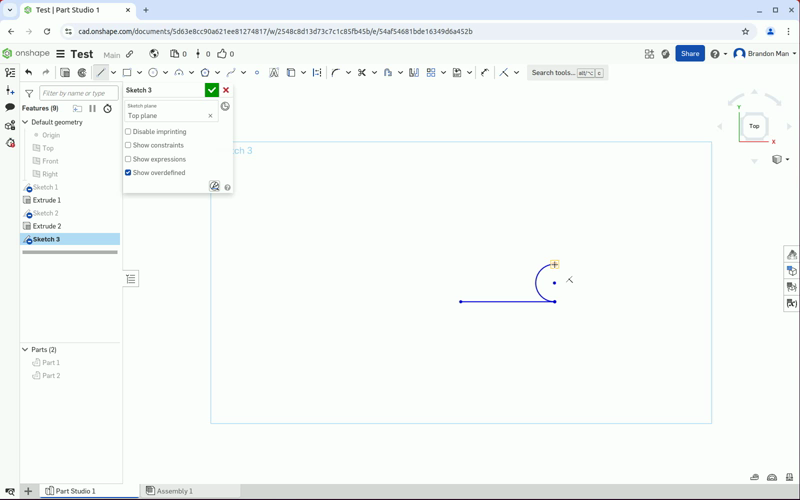
click(554, 264)
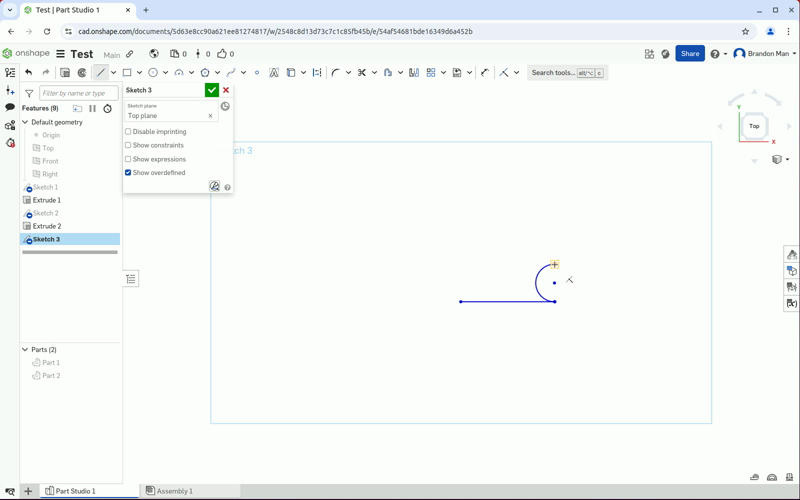
key_down(shift)
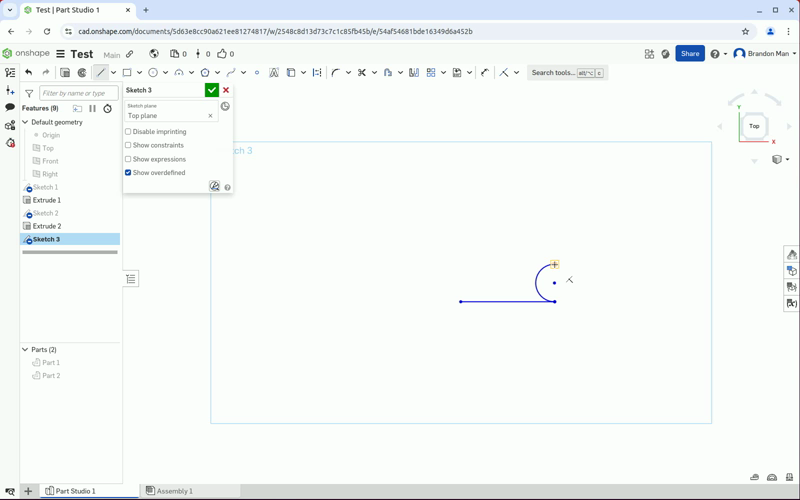
mouse_move(460, 264)
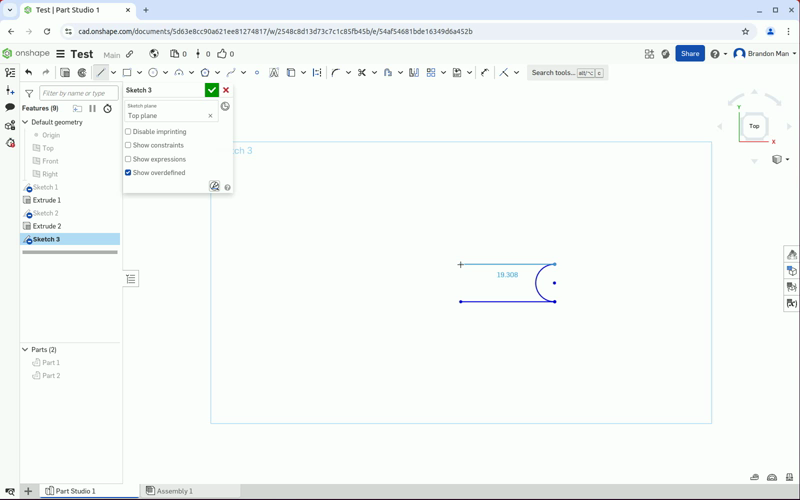
click(460, 264)
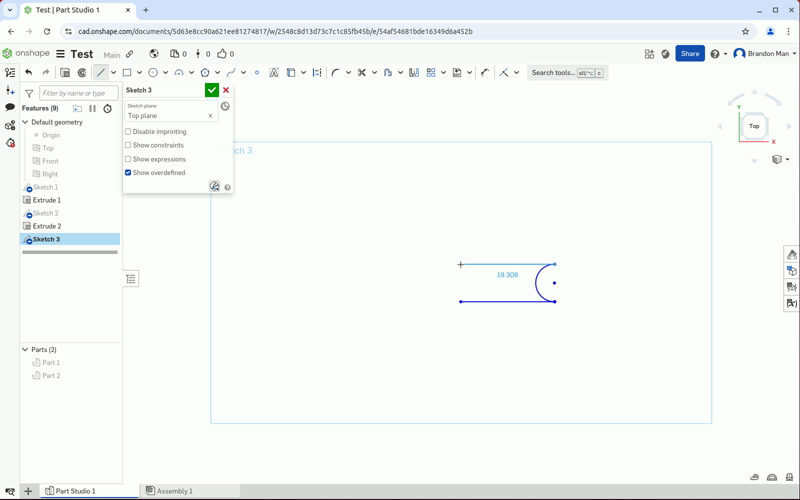
key_up(shift)
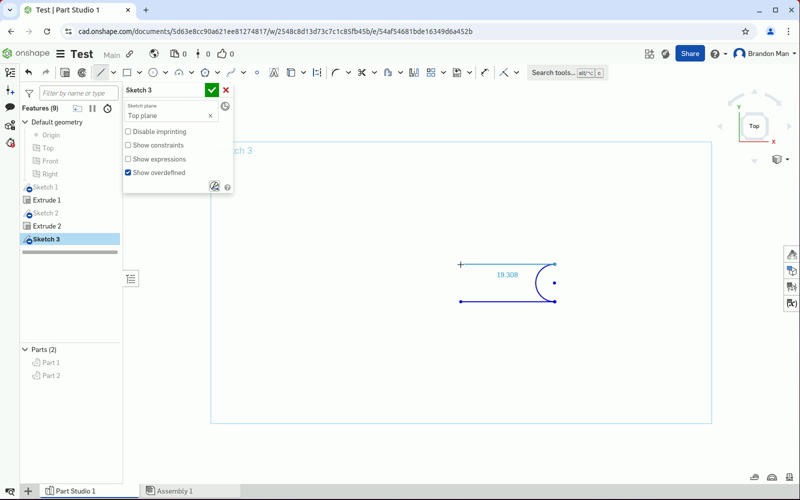
key(esc)
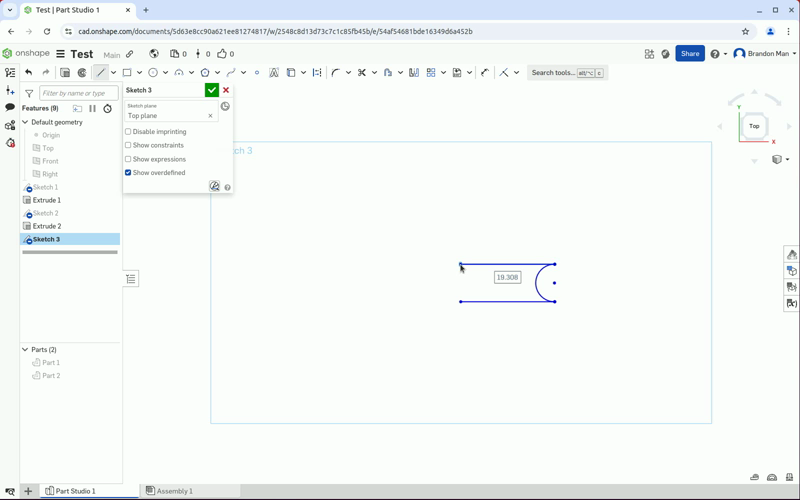
key(a)
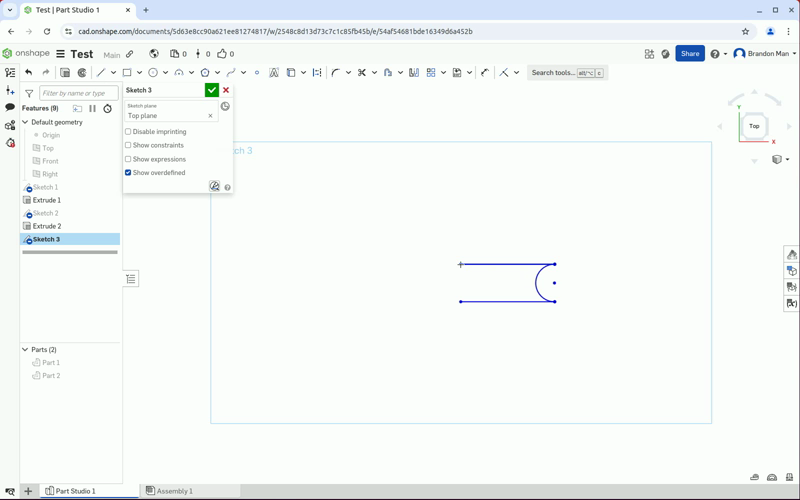
mouse_move(460, 264)
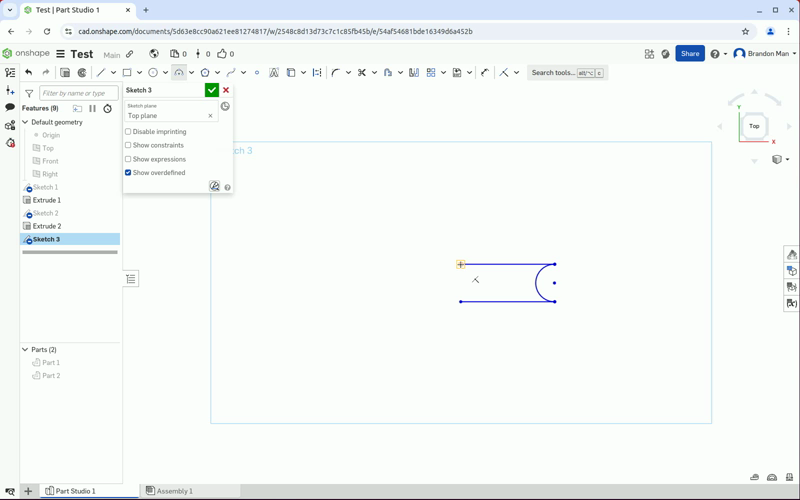
click(460, 264)
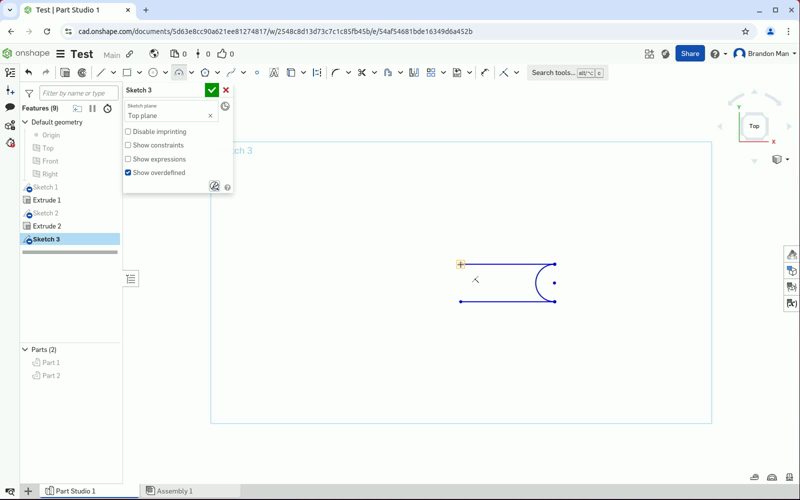
mouse_move(460, 301)
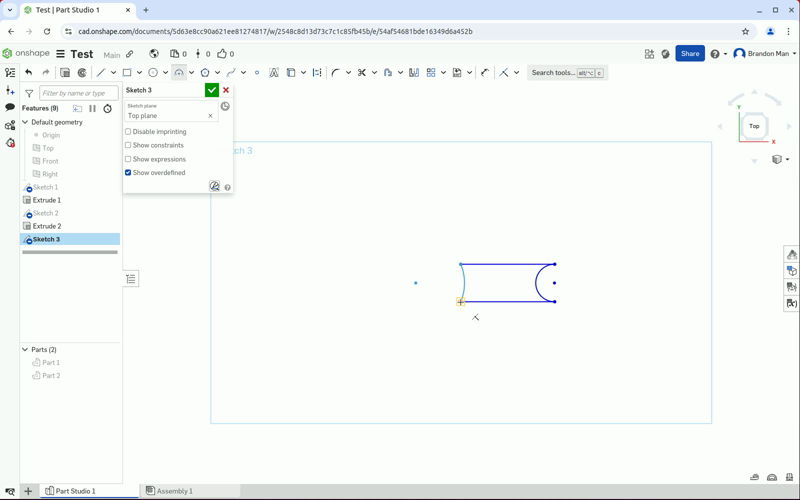
click(460, 301)
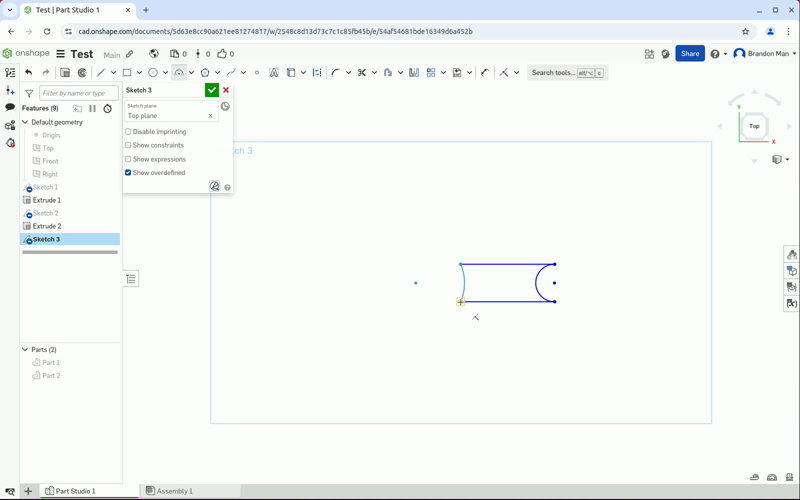
key_down(shift)
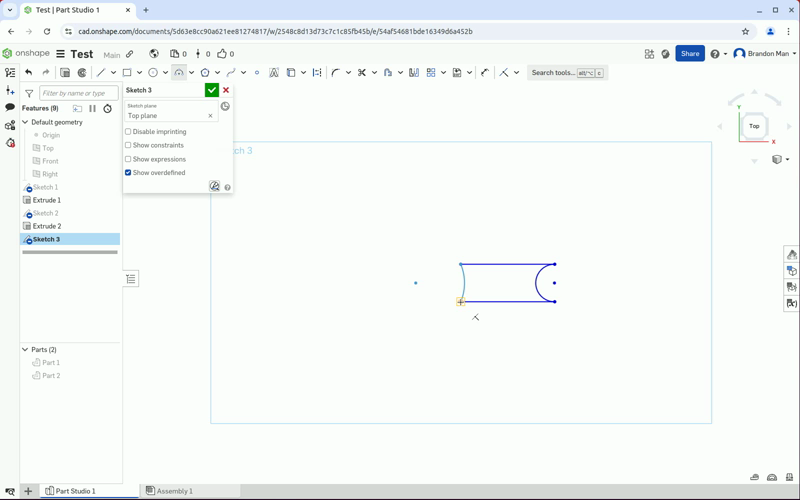
mouse_move(479, 282)
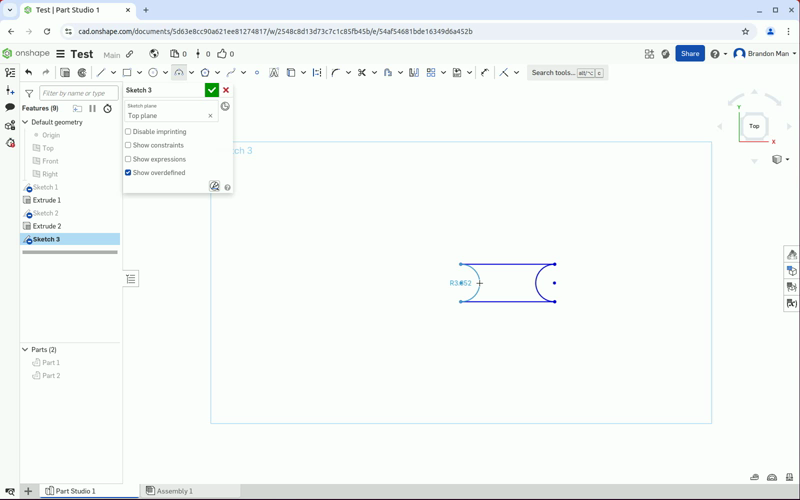
click(479, 282)
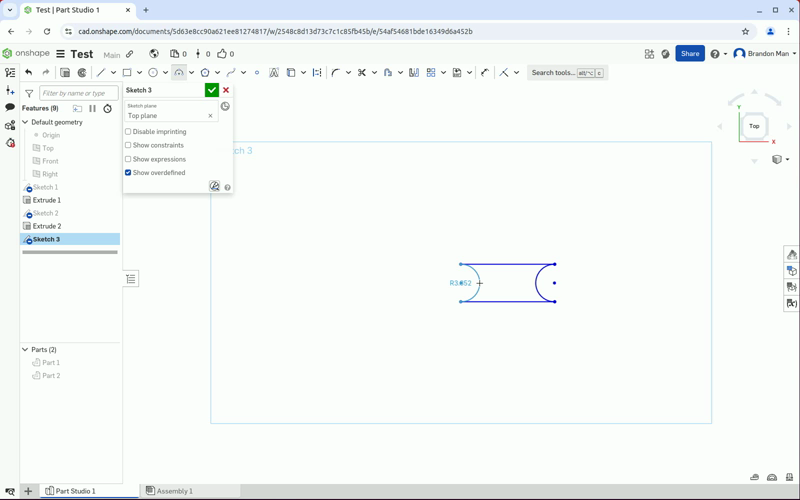
key_up(shift)
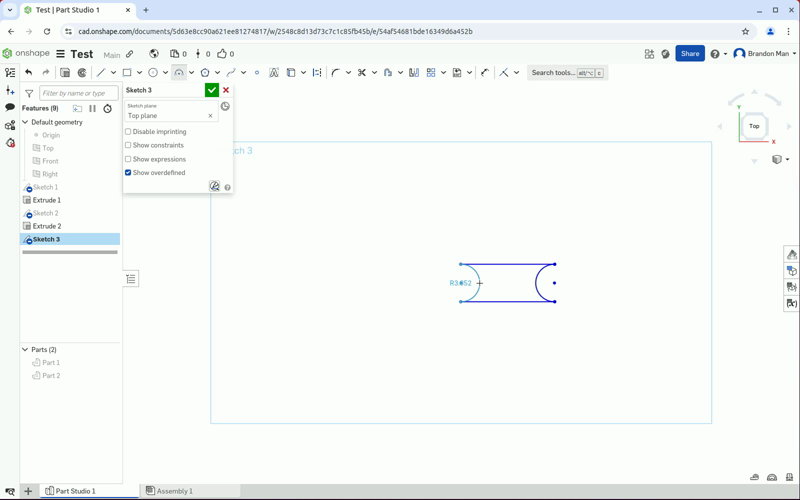
key(esc)
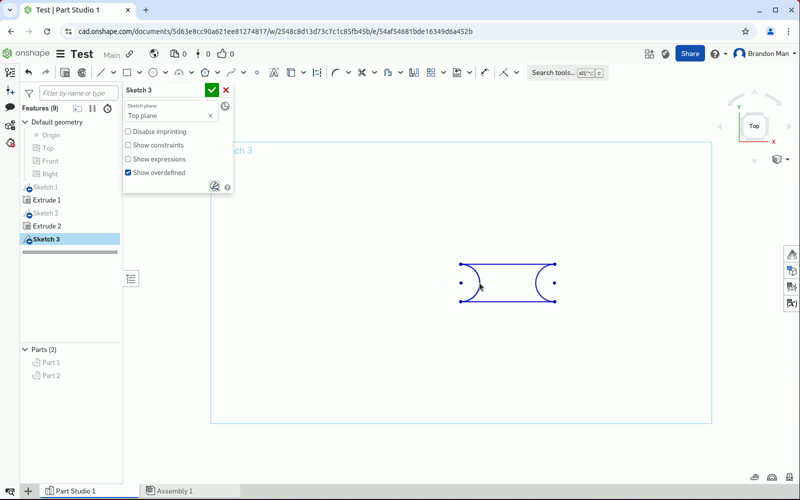
mouse_move(507, 283)
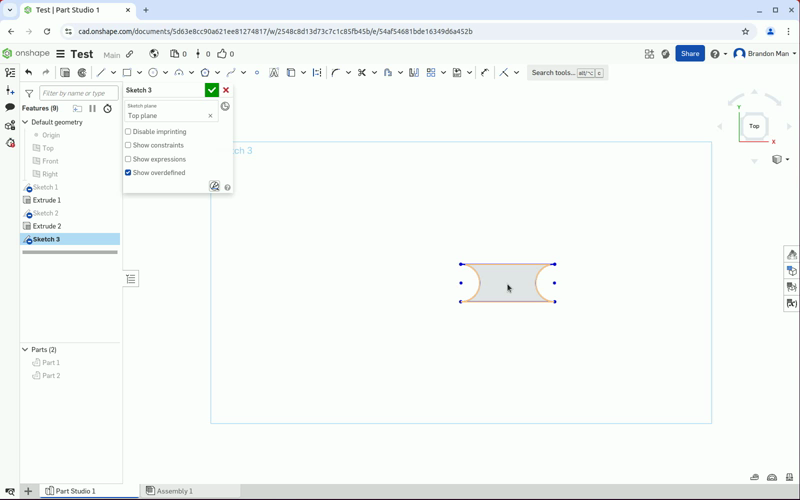
scroll(6)
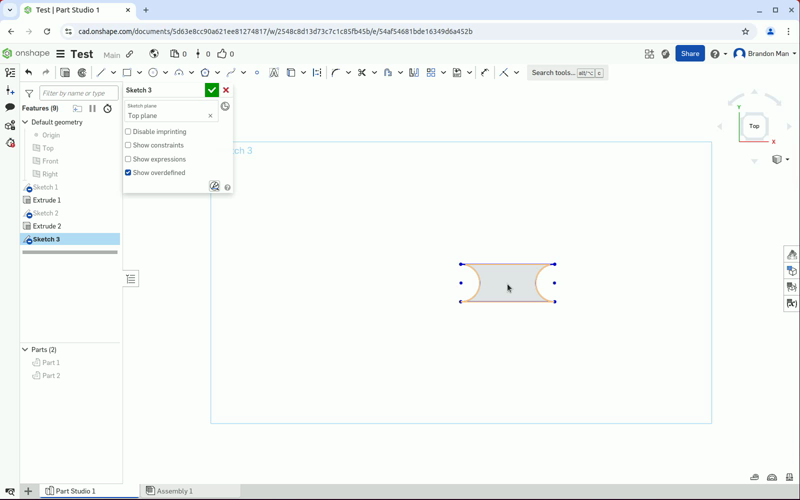
scroll(6)
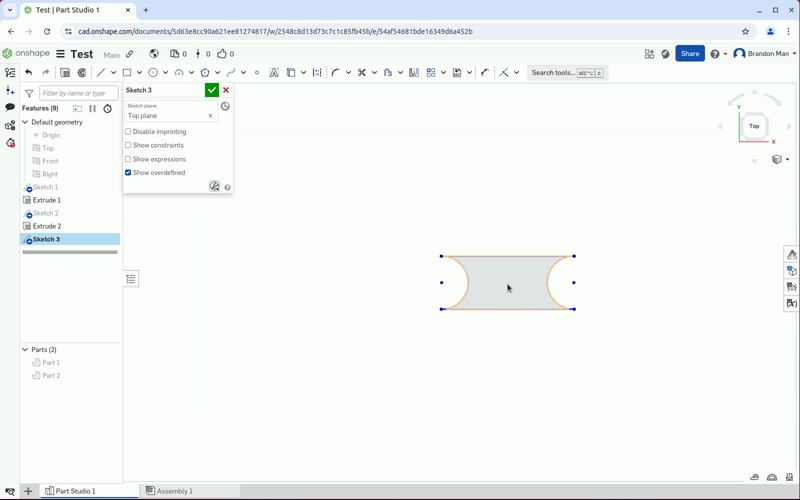
scroll(6)
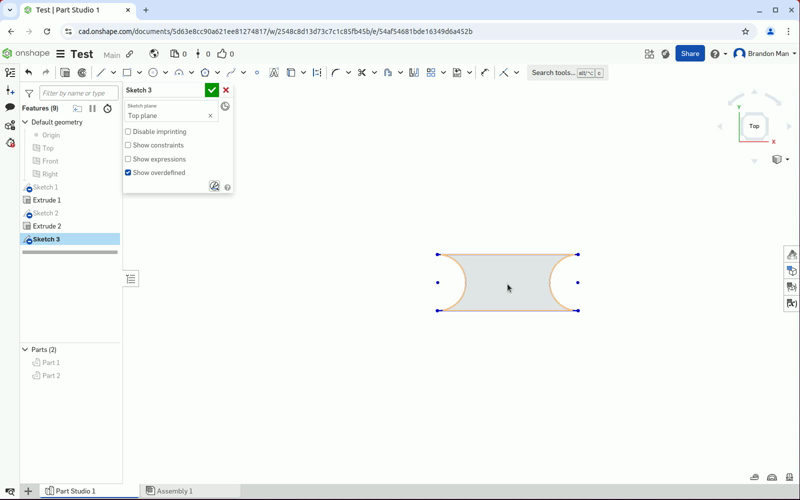
scroll(6)
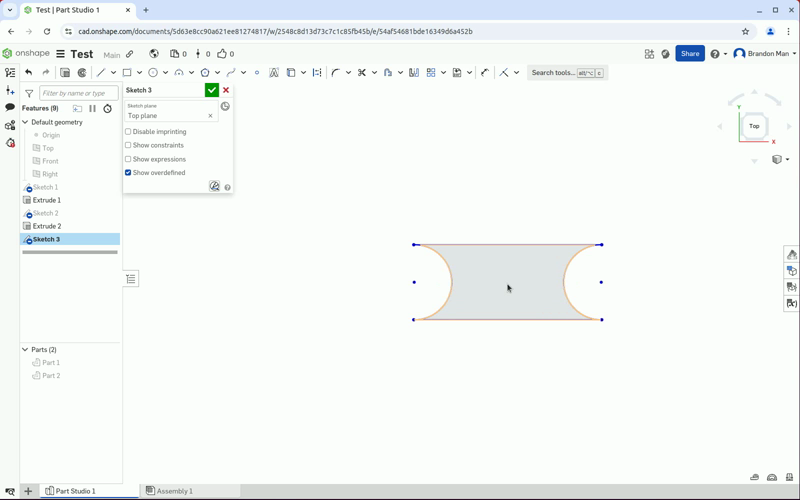
scroll(6)
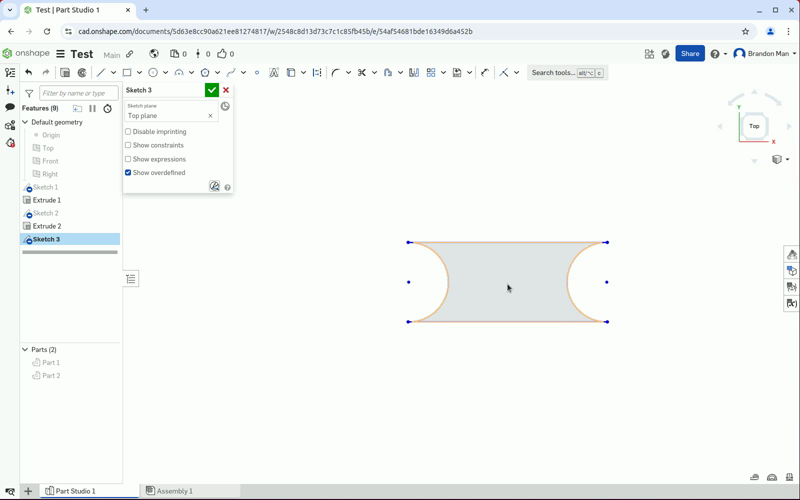
scroll(6)
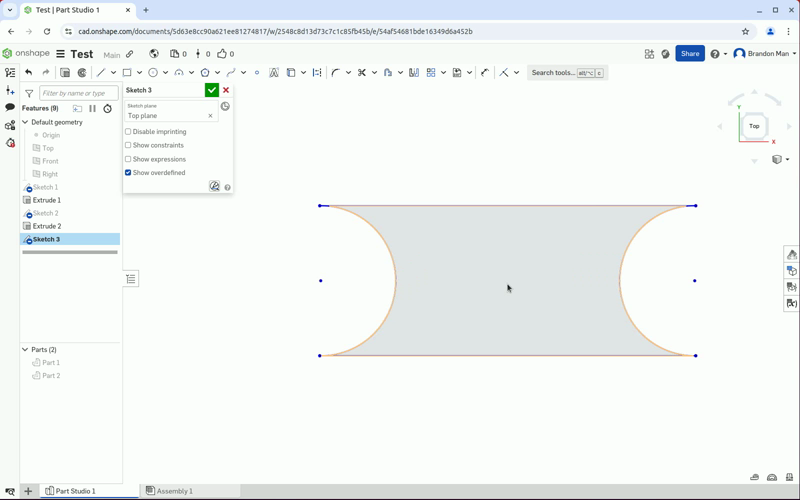
scroll(6)
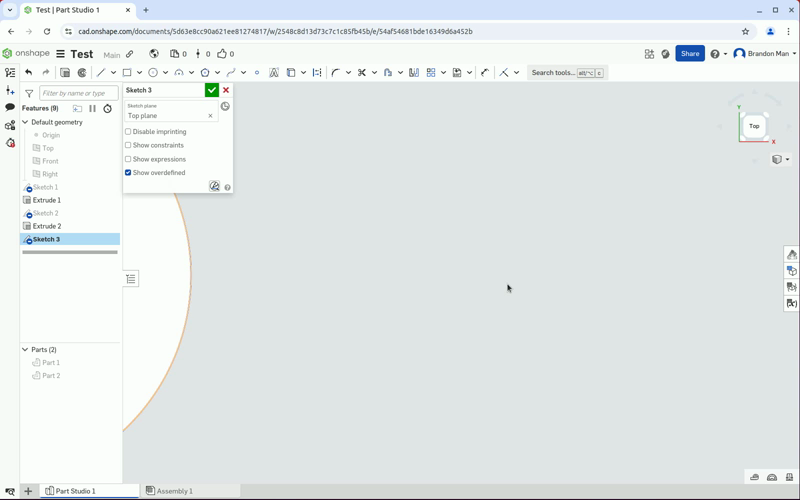
click(507, 283)
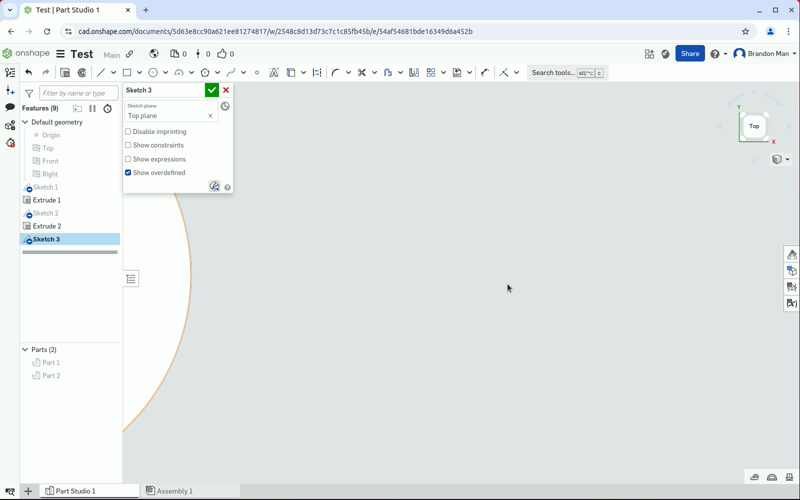
scroll(-6)
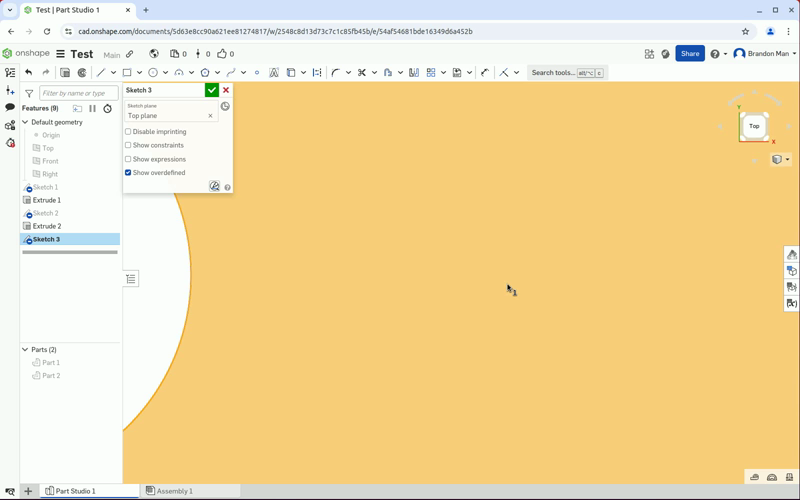
scroll(-6)
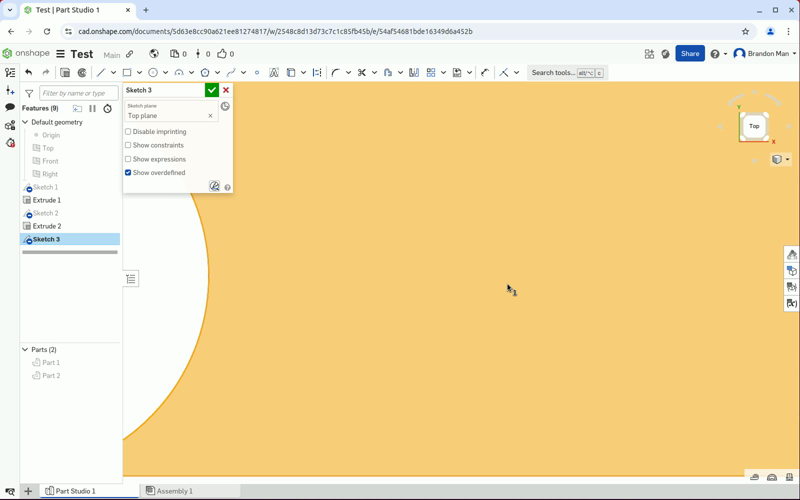
scroll(-6)
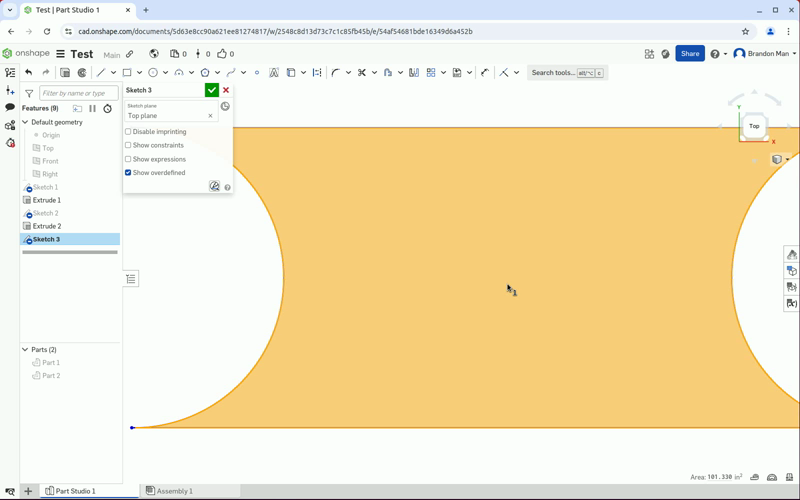
scroll(-6)
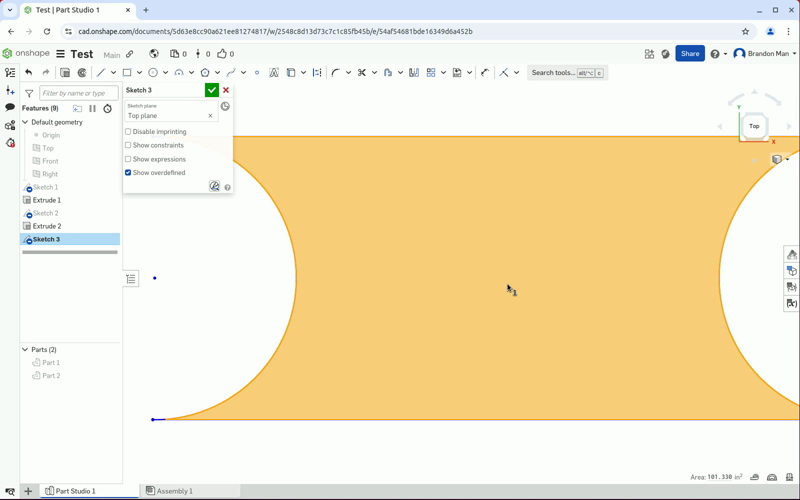
scroll(-6)
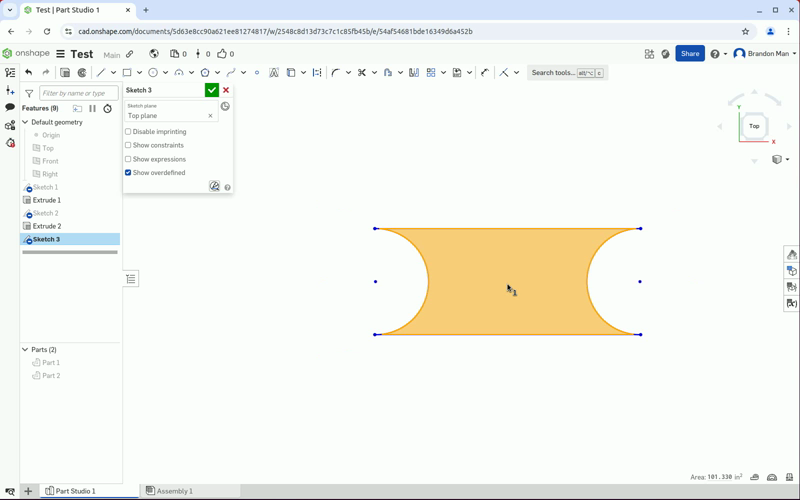
scroll(-6)
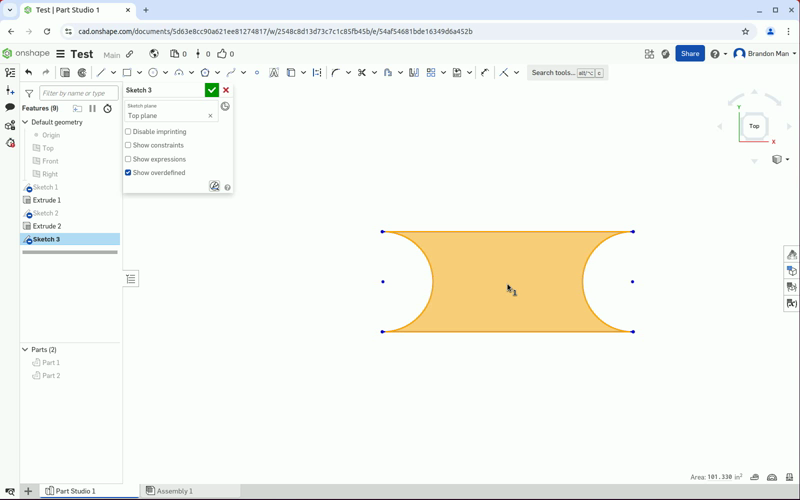
scroll(-6)
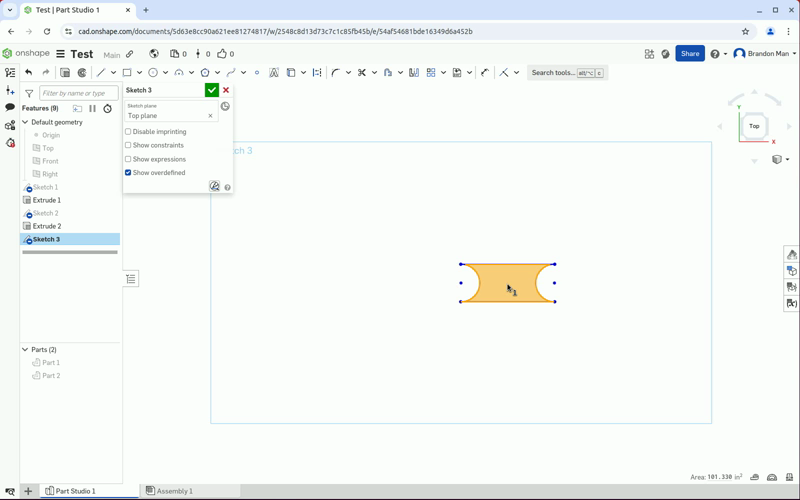
mouse_move(73, 352)
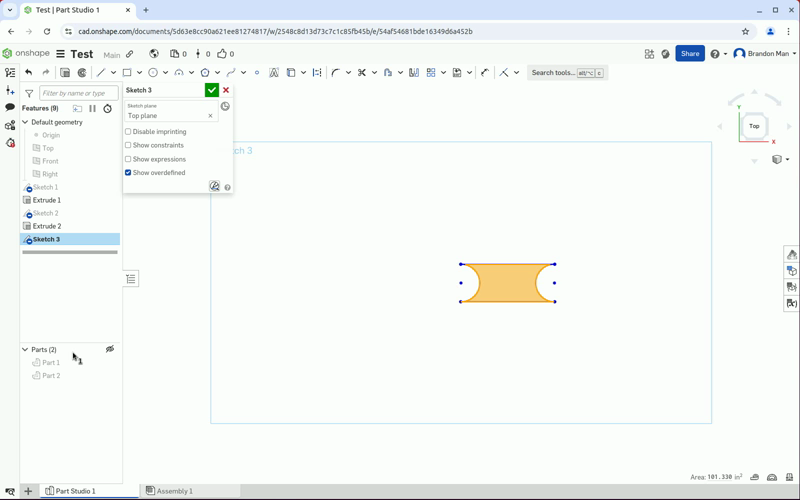
key(shift+y)
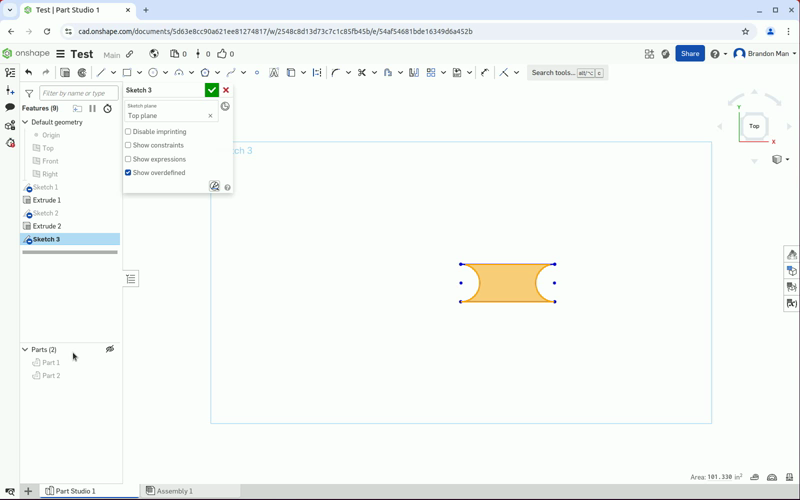
key(shift+e)
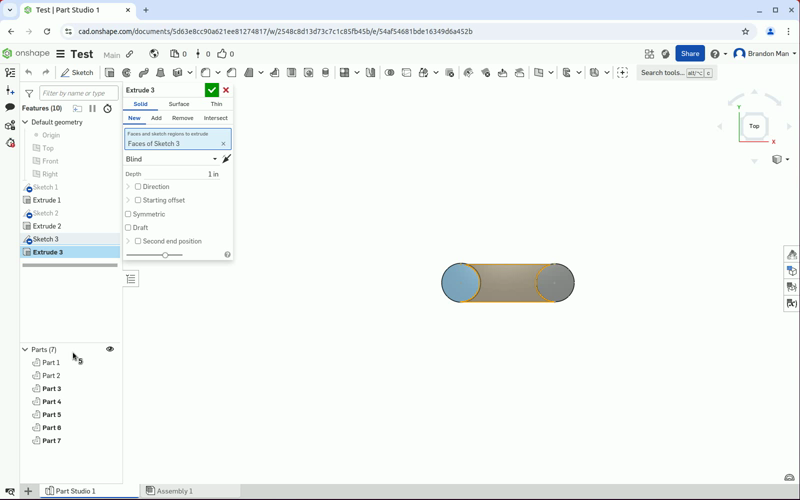
mouse_move(143, 106)
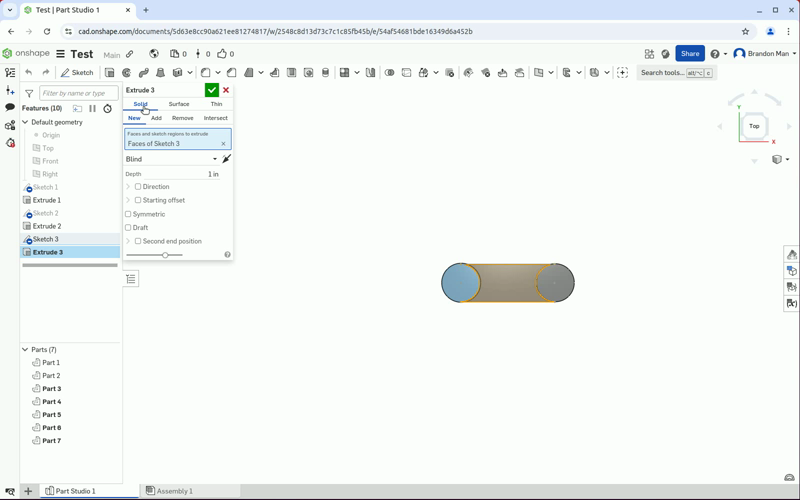
click(143, 106)
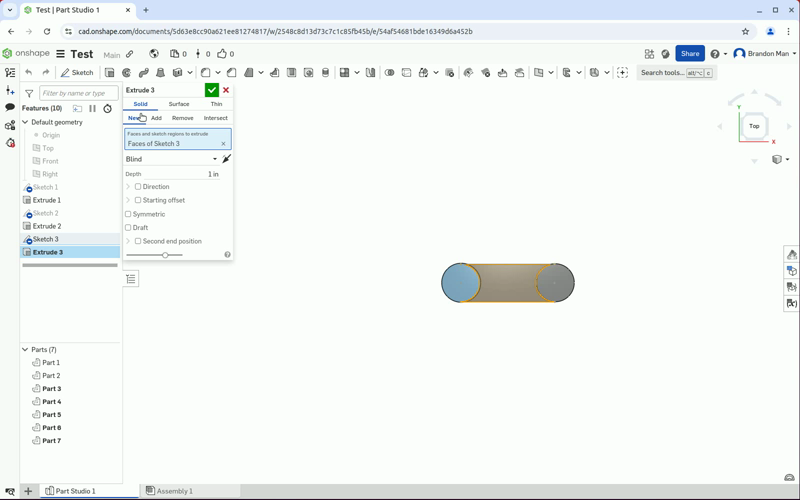
mouse_move(137, 120)
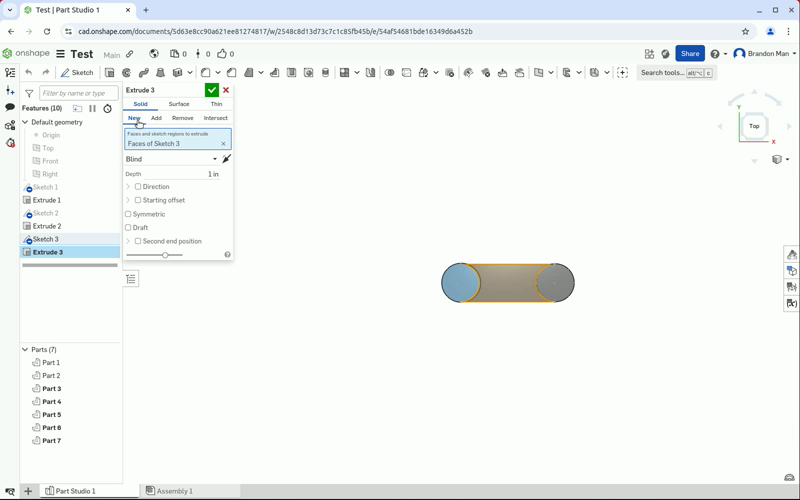
click(137, 120)
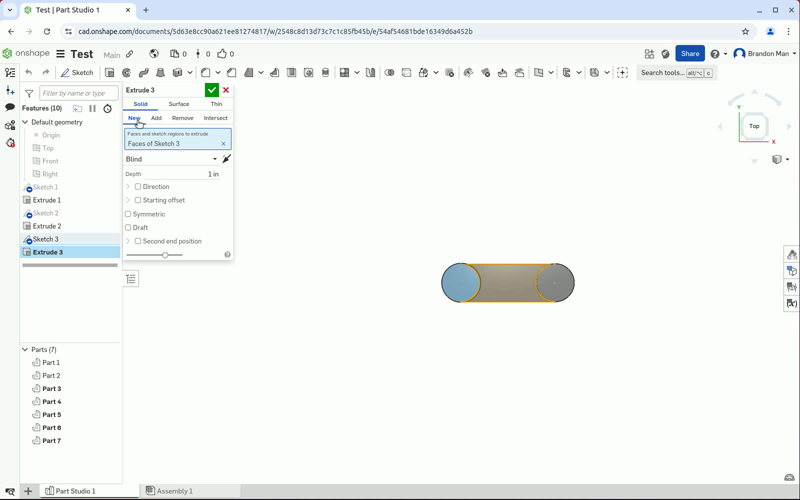
key(tab, 4)
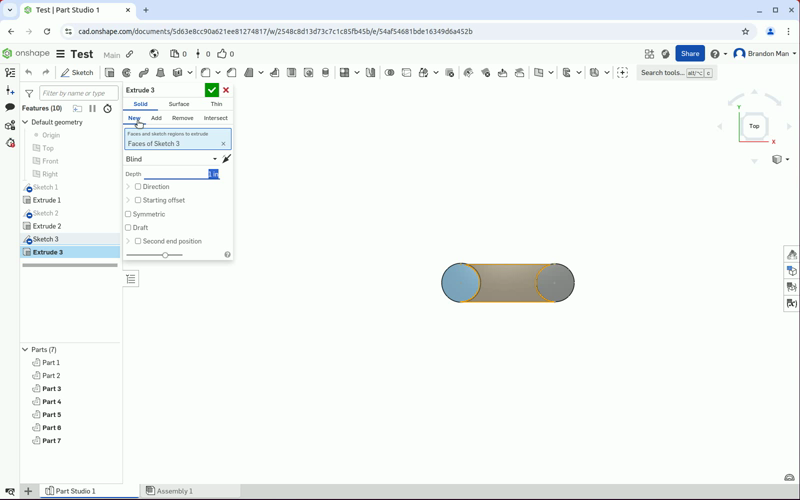
text(1.926)
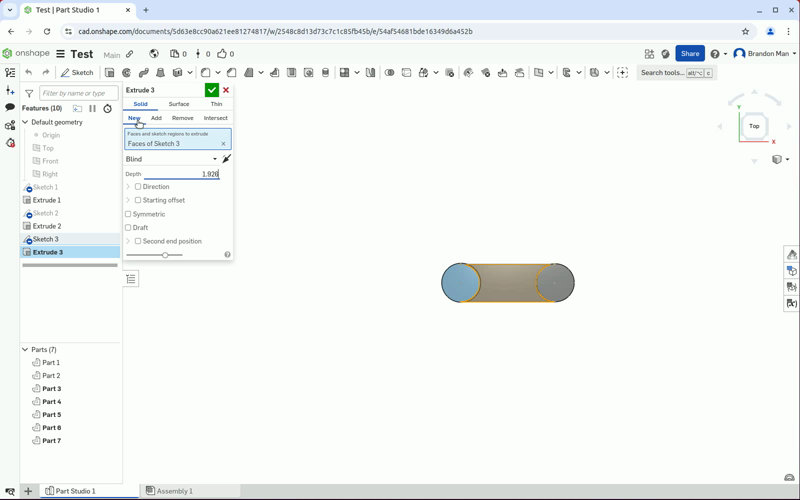
key(enter)
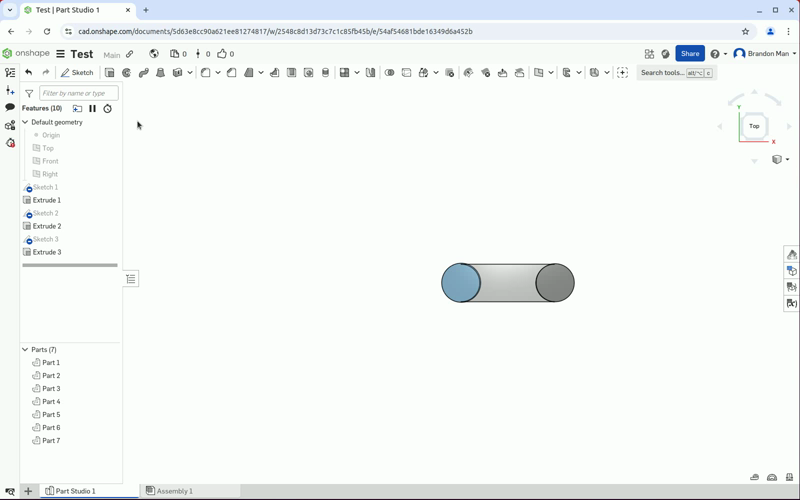
key(shift+h)
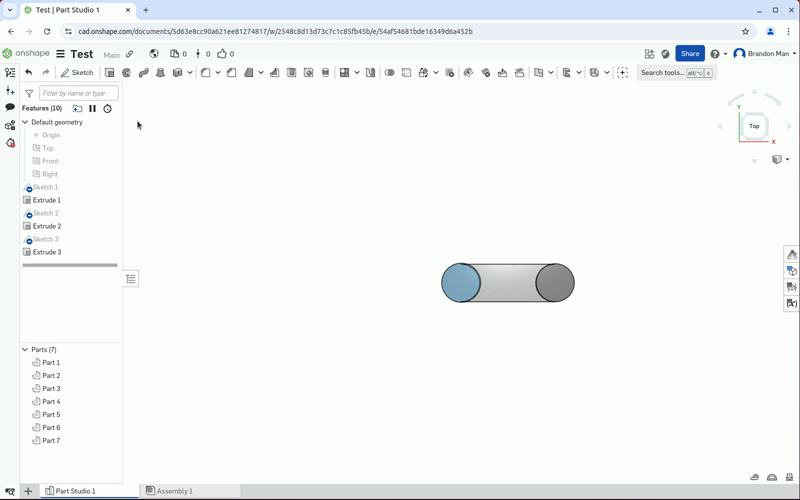
key(shift+h)
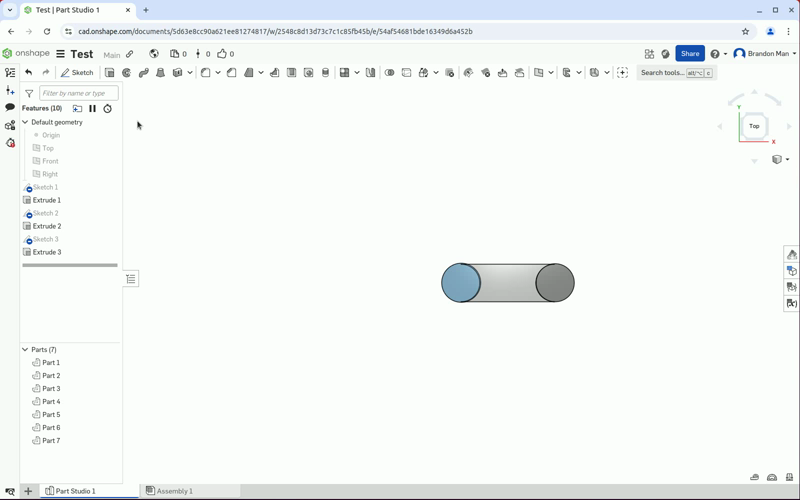
mouse_move(73, 189)
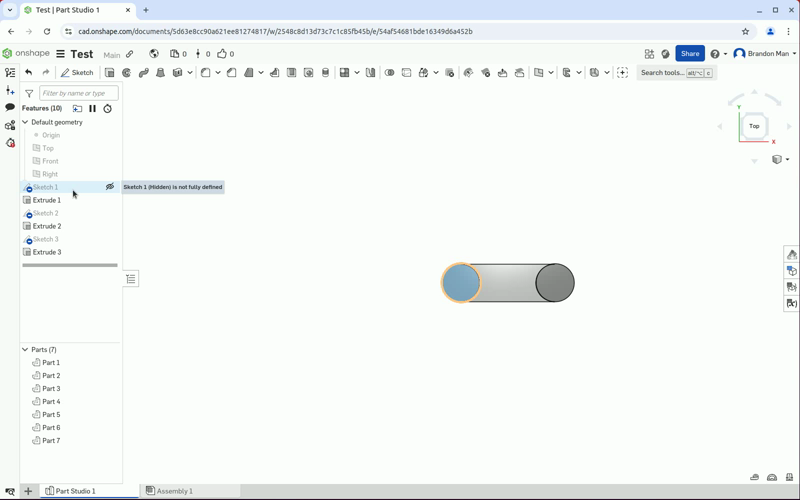
click(73, 189)
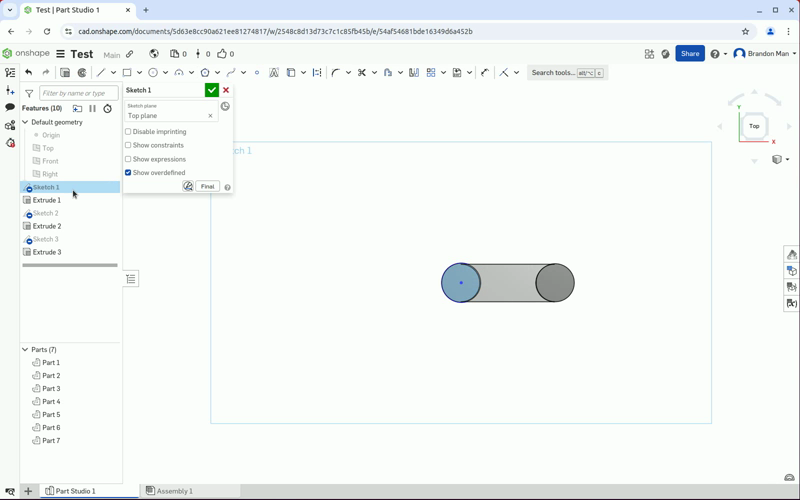
mouse_move(229, 92)
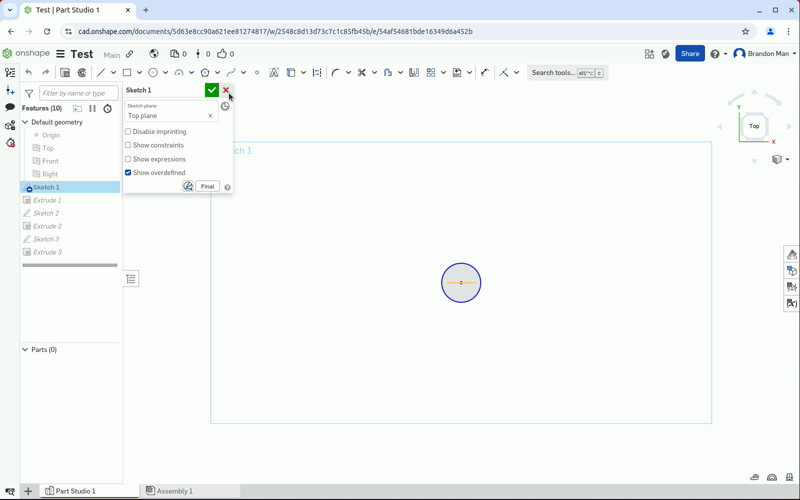
click(229, 92)
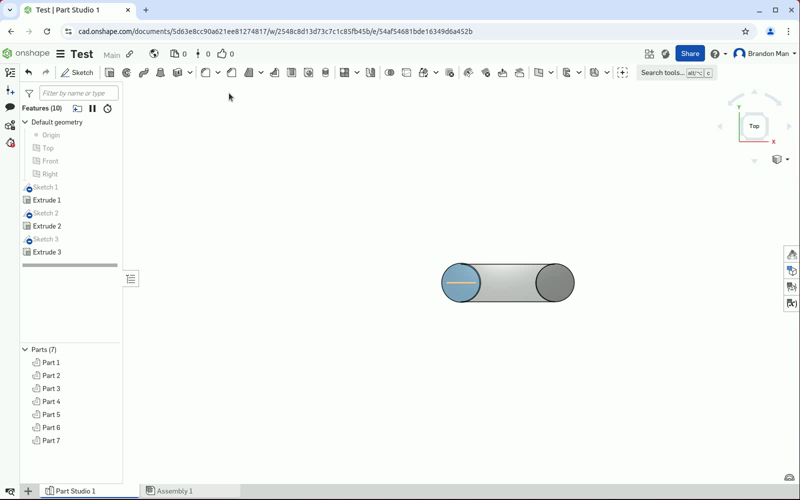
mouse_move(541, 75)
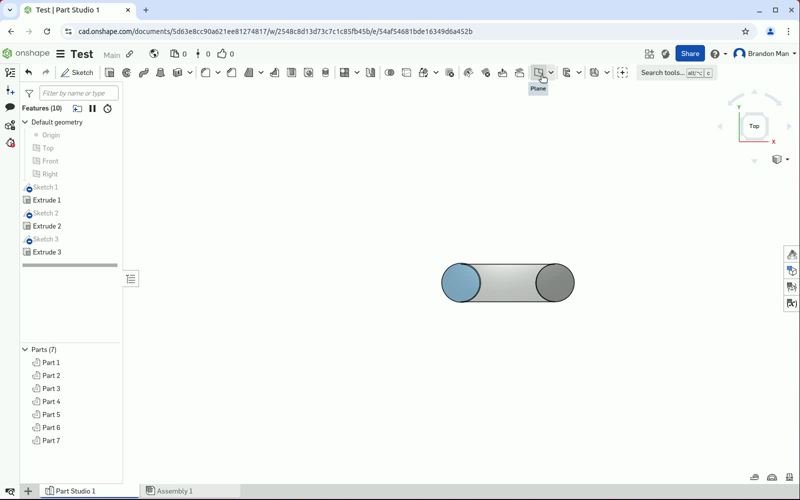
click(541, 75)
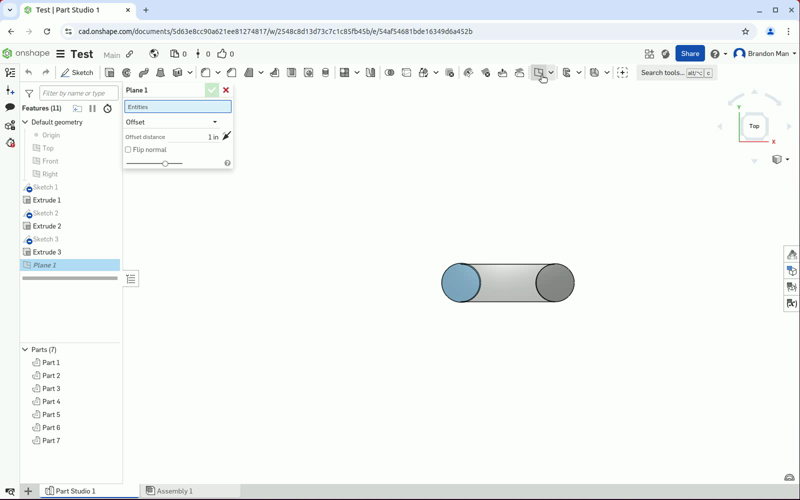
mouse_move(73, 150)
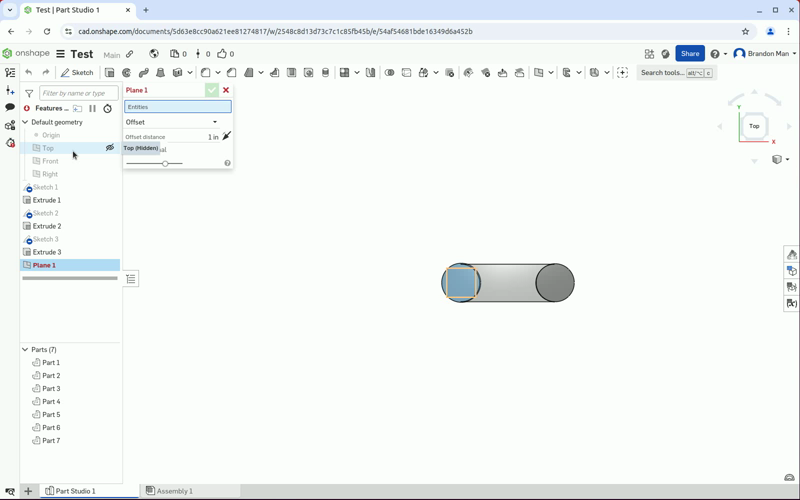
click(73, 150)
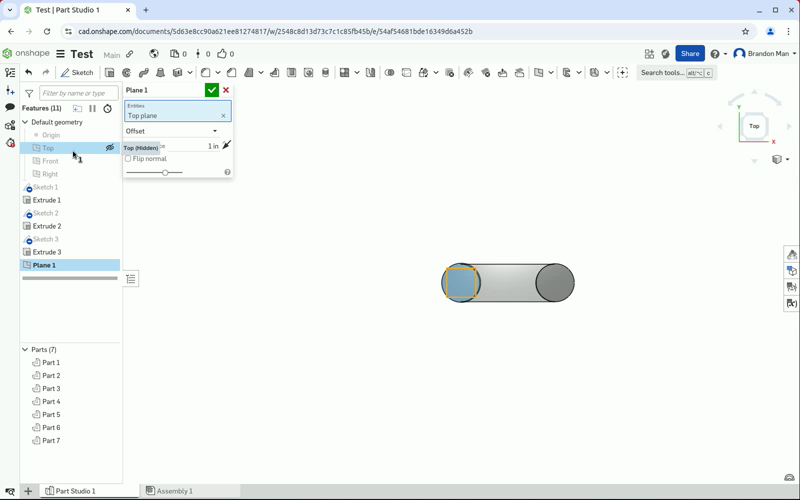
key(tab, 2)
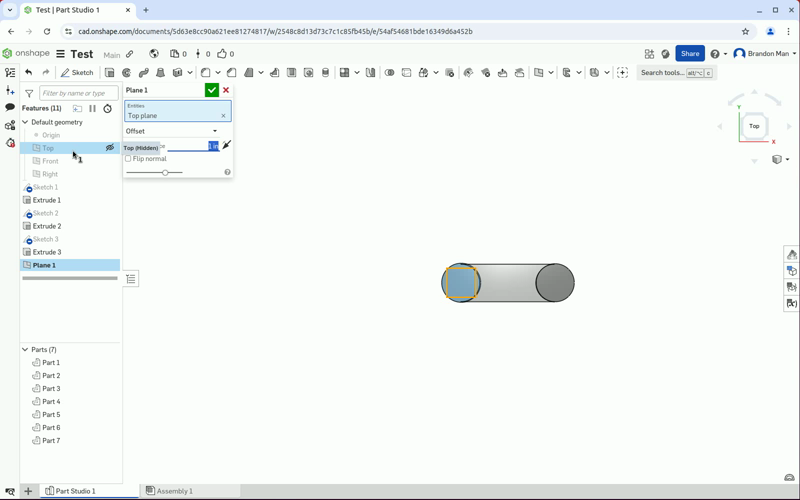
text(1.91)
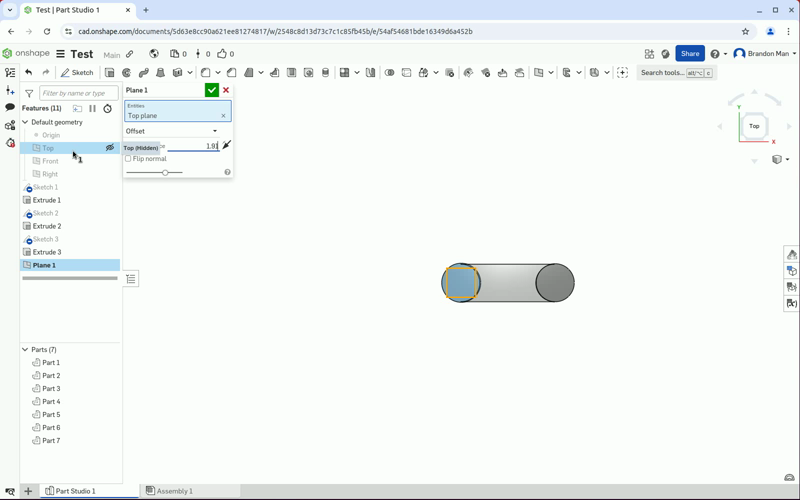
key(enter, 2)
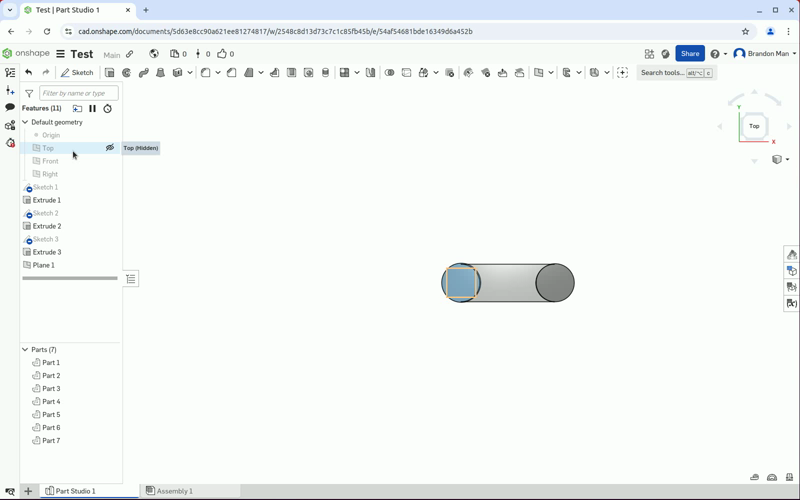
key(shift+s)
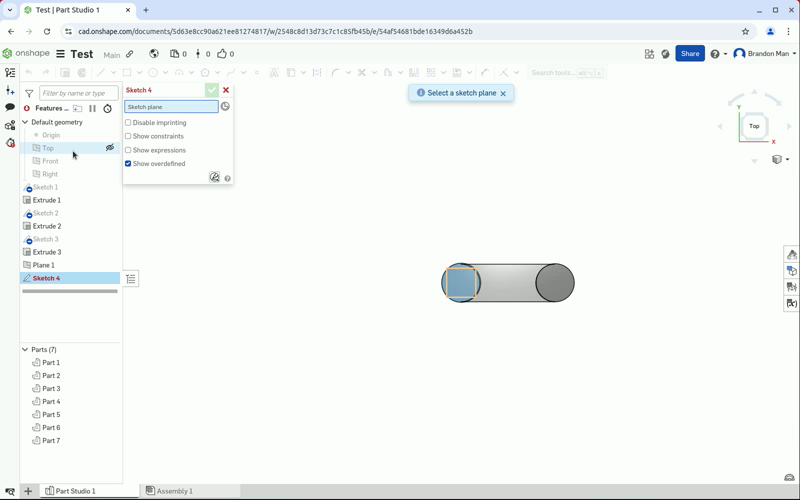
mouse_move(73, 267)
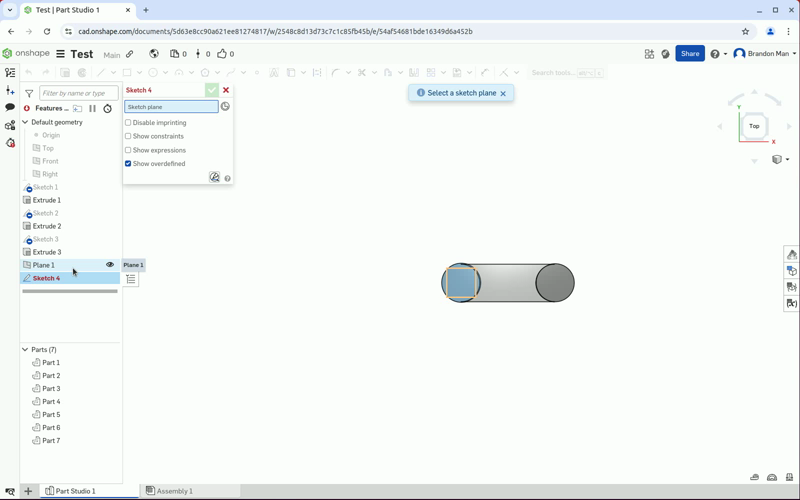
click(73, 267)
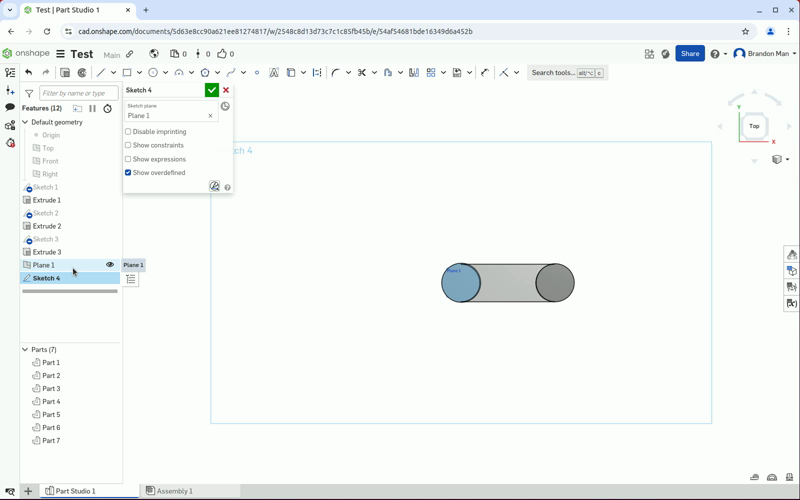
mouse_move(73, 352)
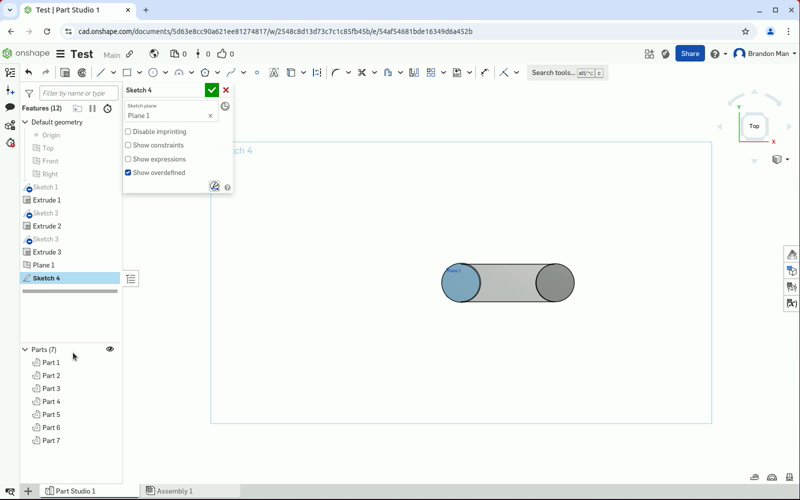
key(y)
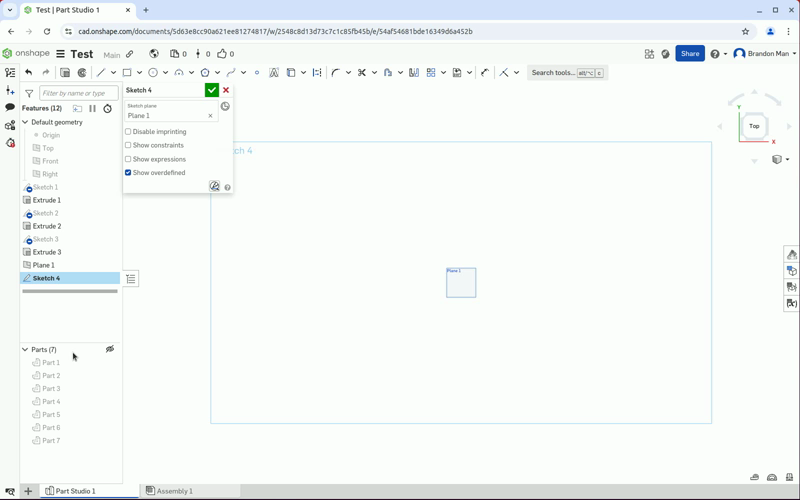
key(c)
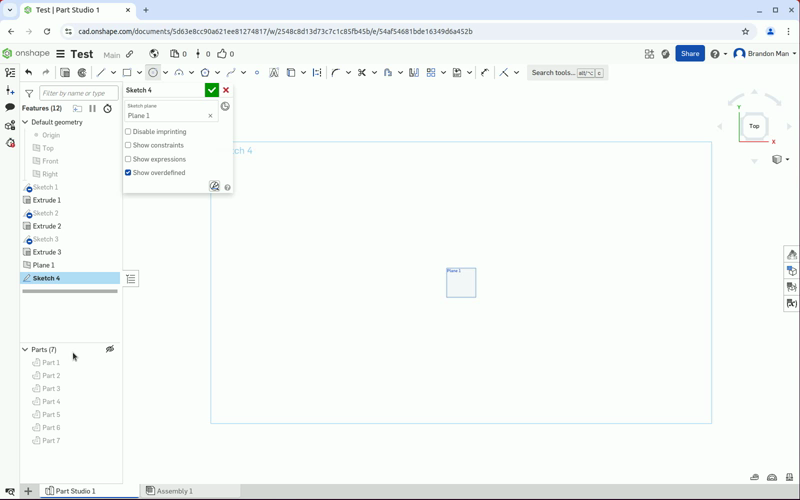
key_down(shift)
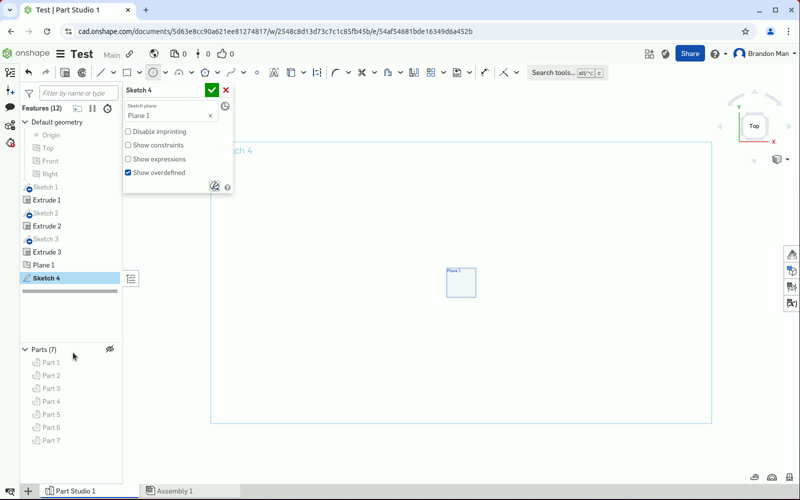
mouse_move(460, 282)
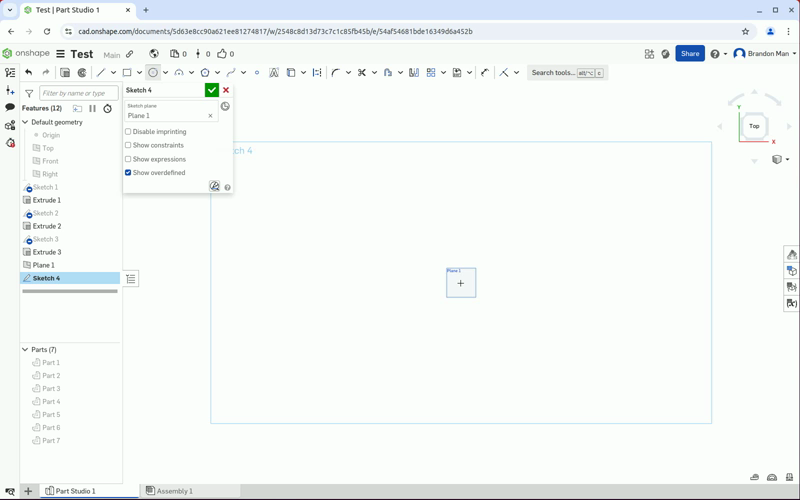
click(460, 282)
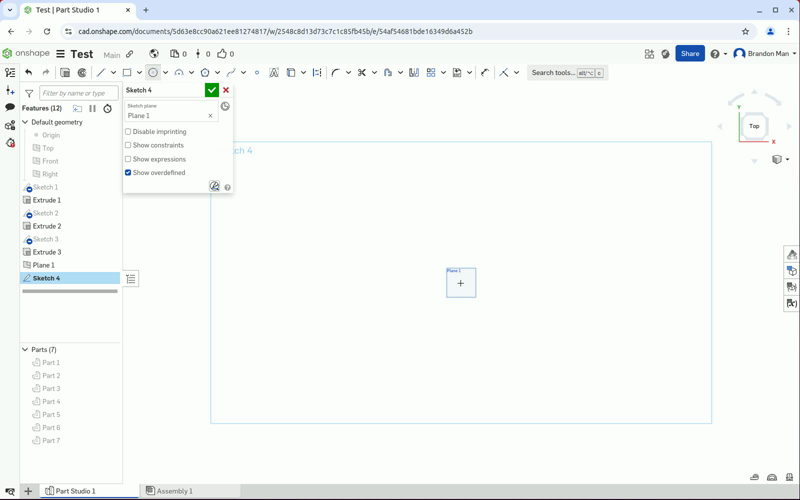
key_up(shift)
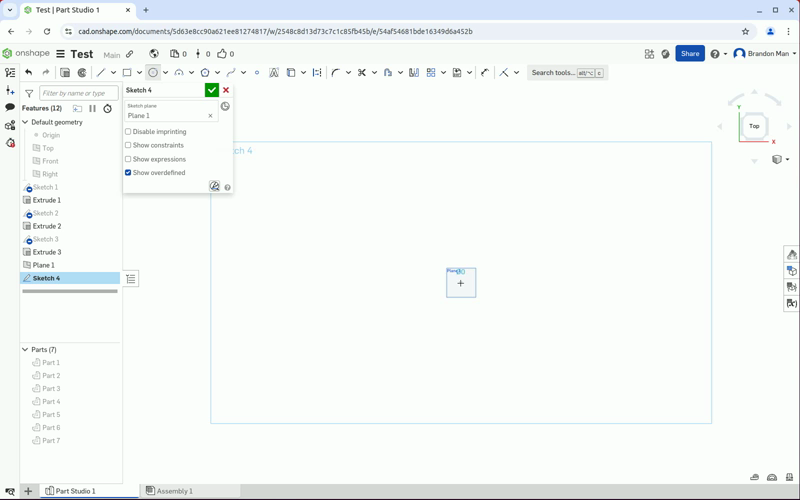
mouse_move(470, 282)
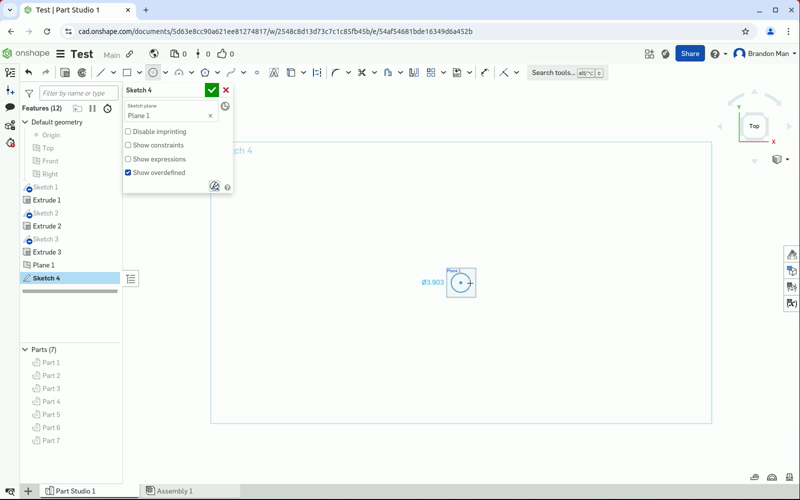
click(470, 282)
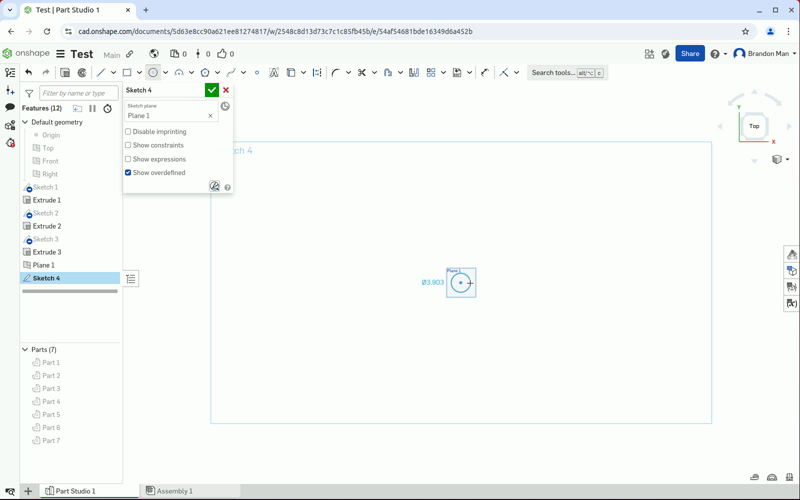
key(esc)
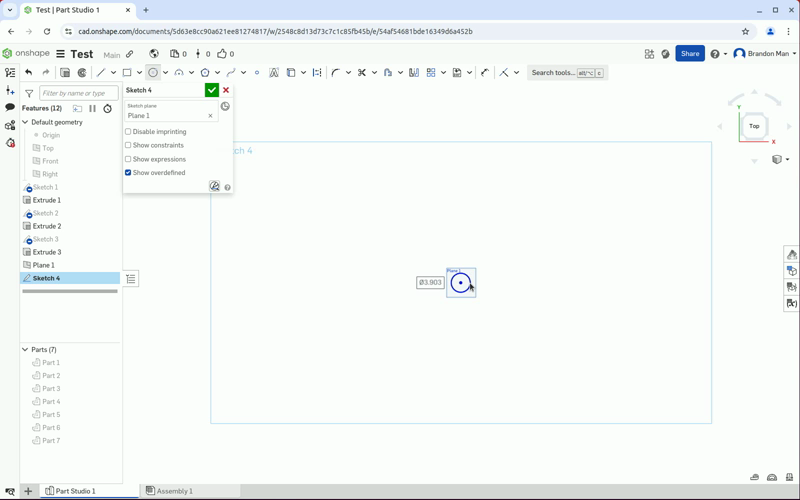
mouse_move(463, 280)
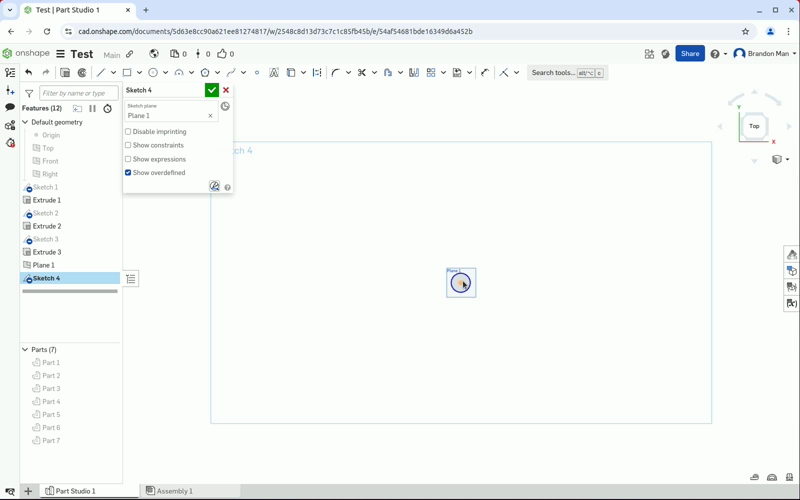
scroll(6)
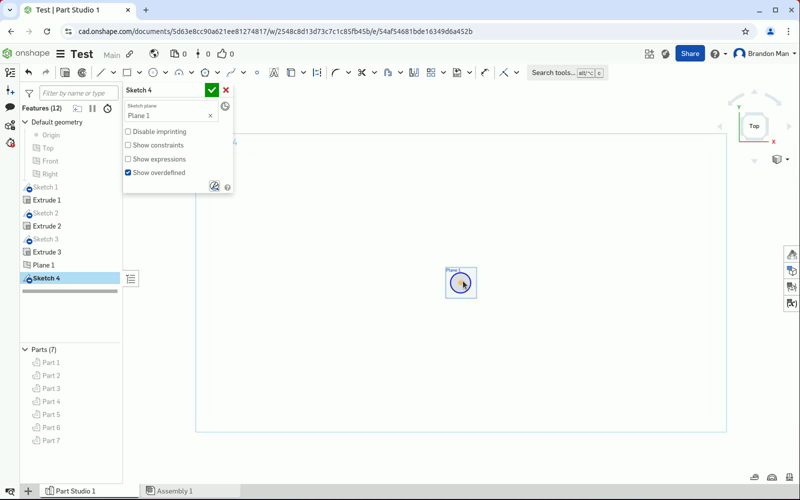
scroll(6)
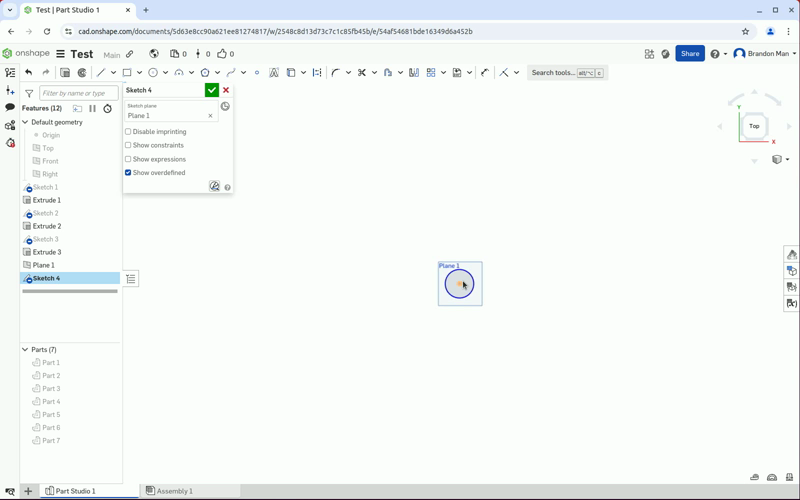
scroll(6)
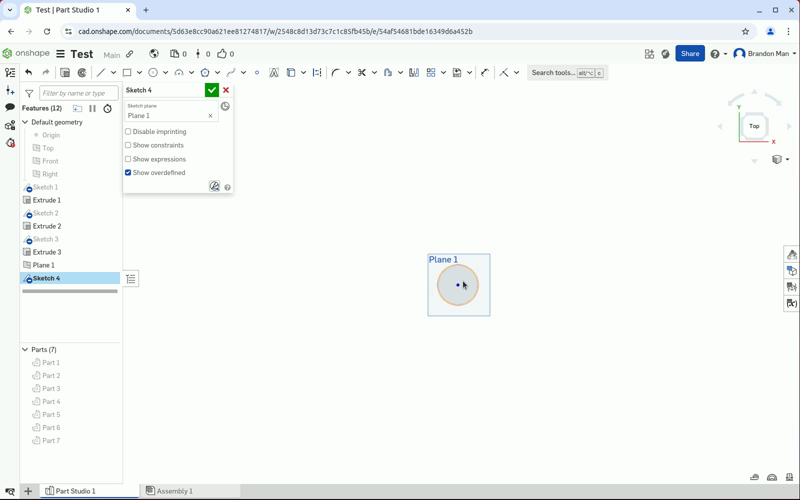
scroll(6)
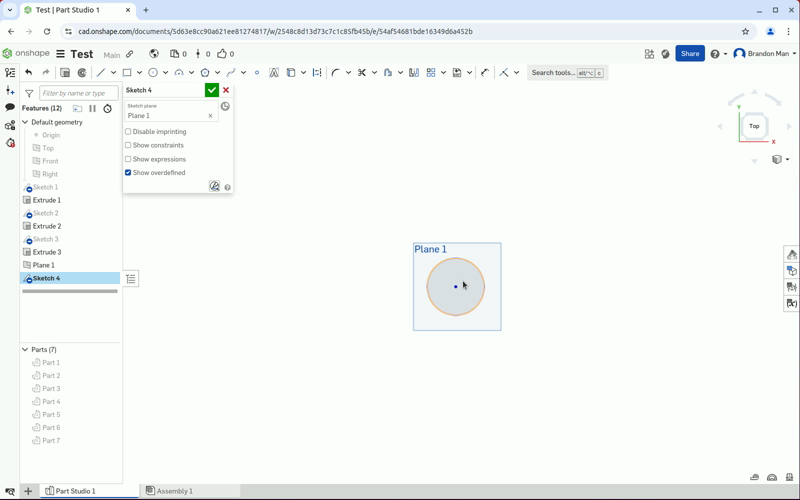
scroll(6)
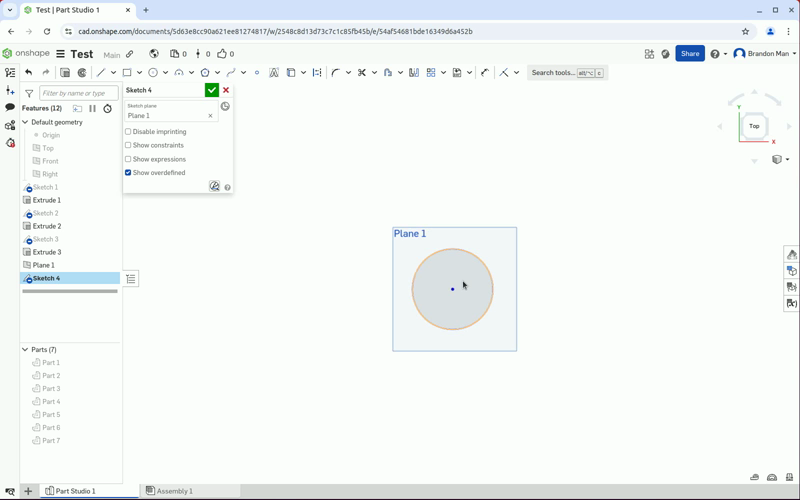
scroll(6)
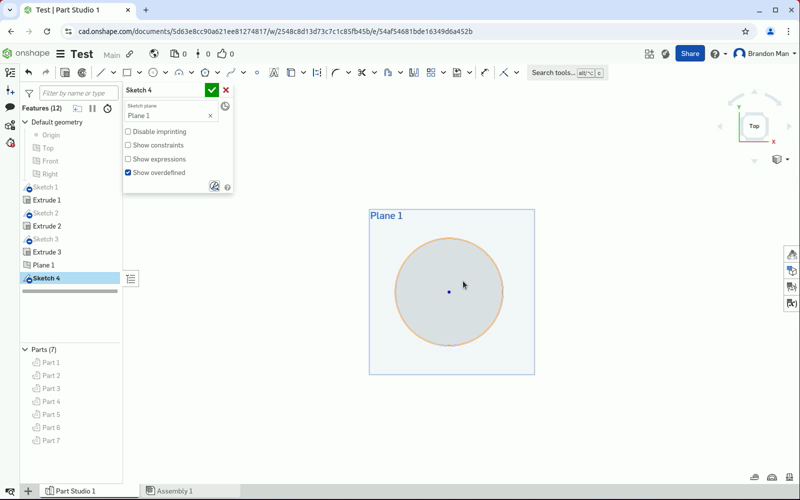
scroll(6)
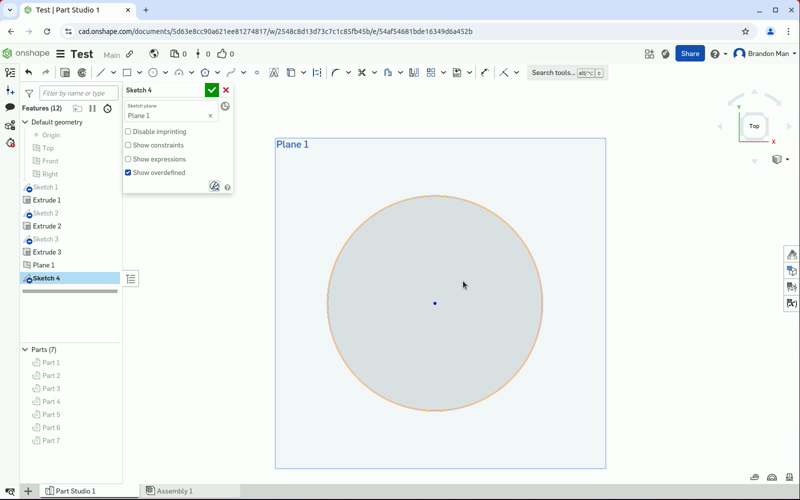
click(463, 280)
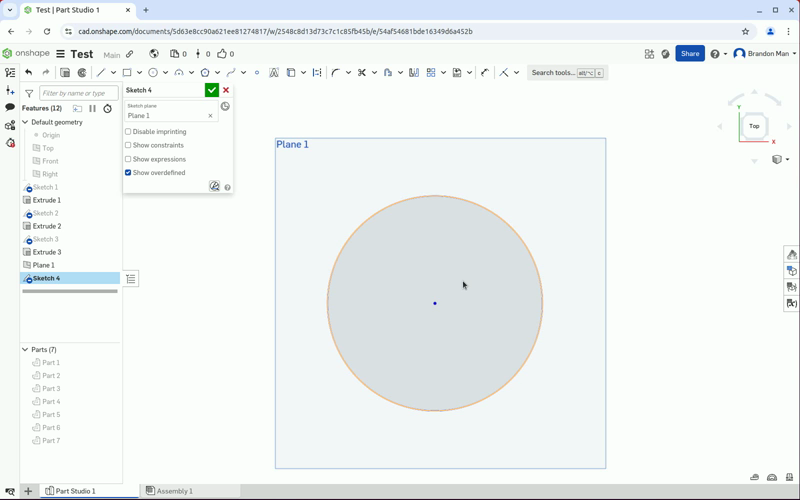
scroll(-6)
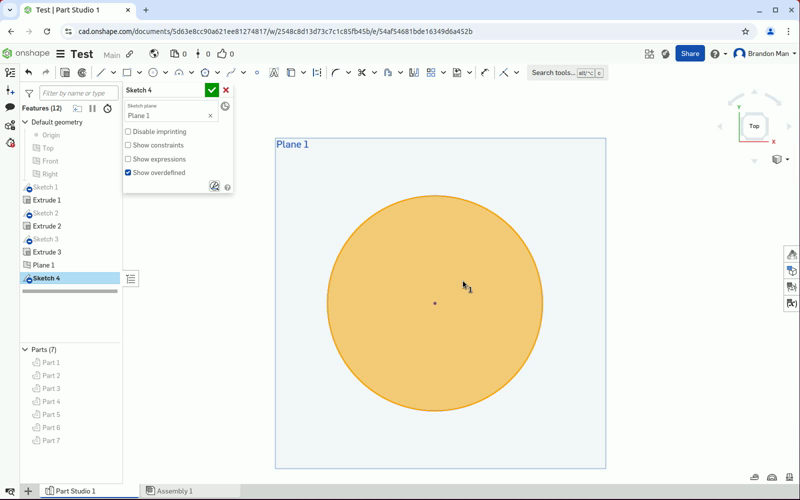
scroll(-6)
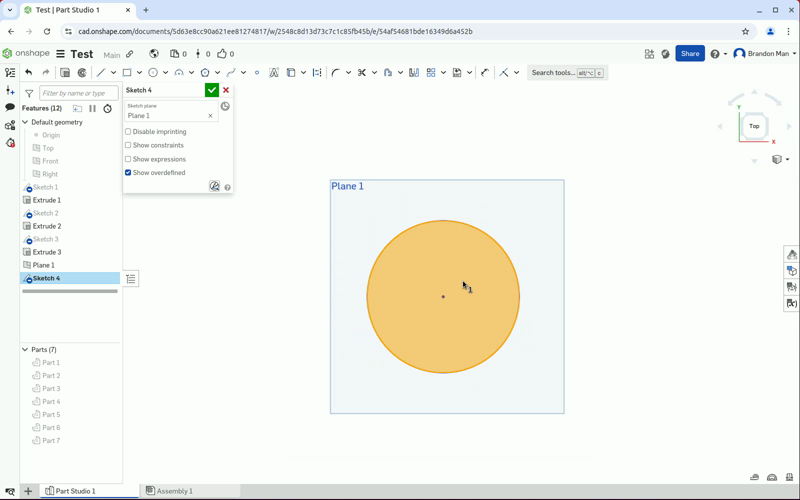
scroll(-6)
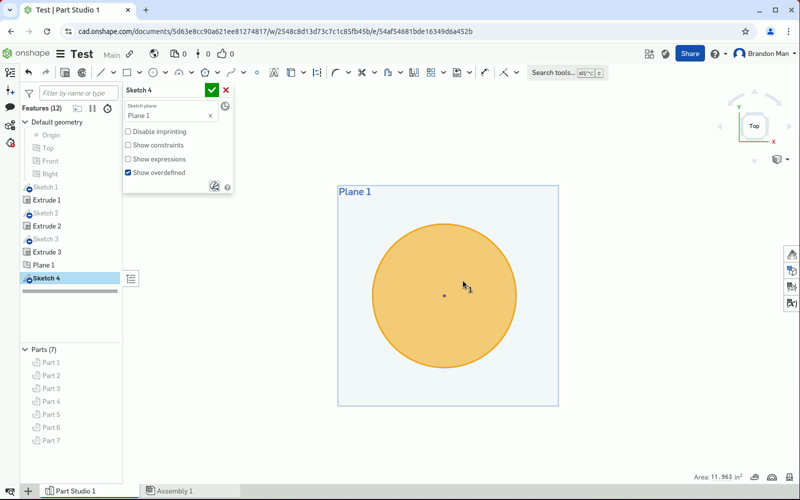
scroll(-6)
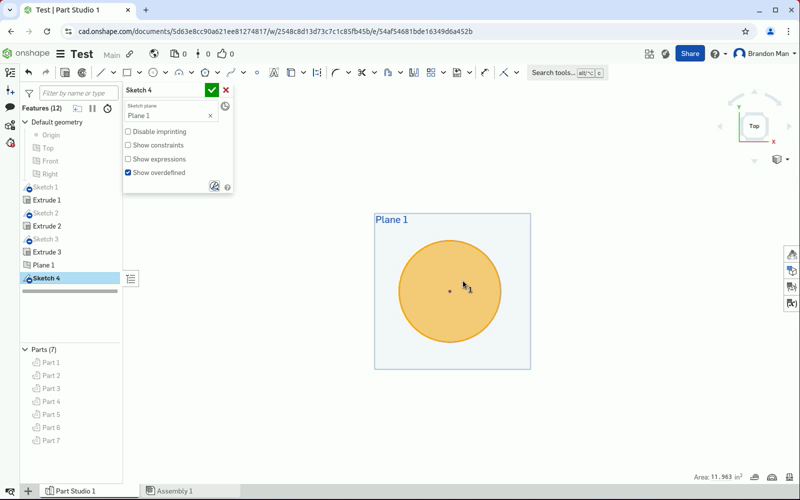
scroll(-6)
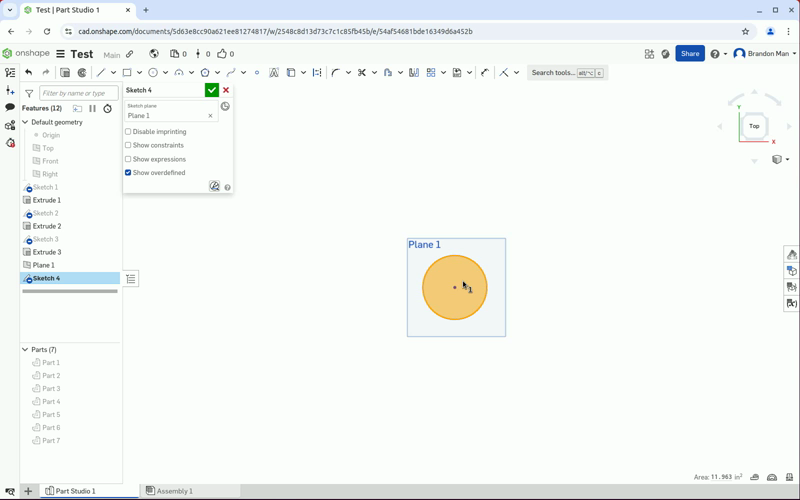
scroll(-6)
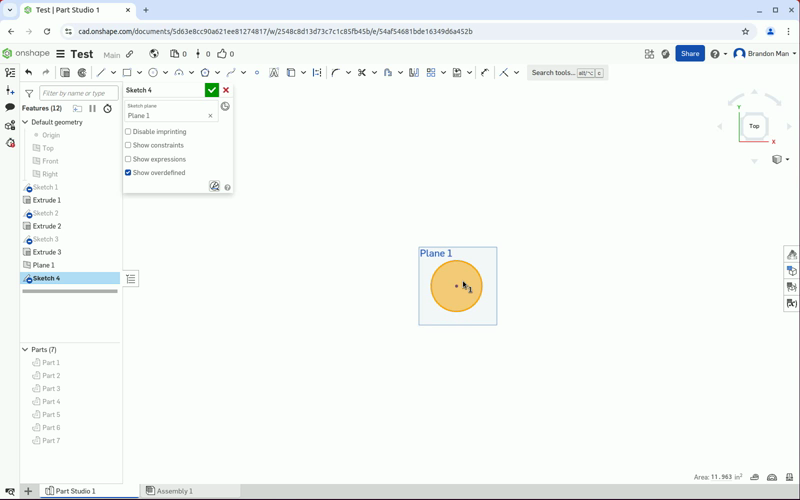
scroll(-6)
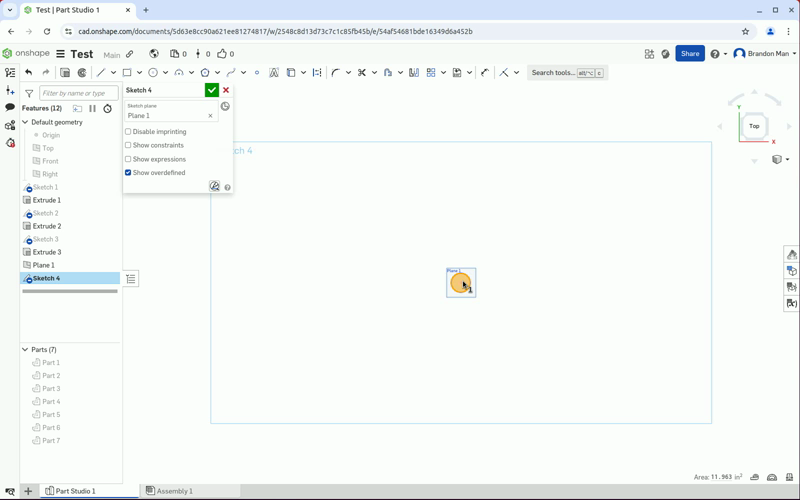
mouse_move(73, 352)
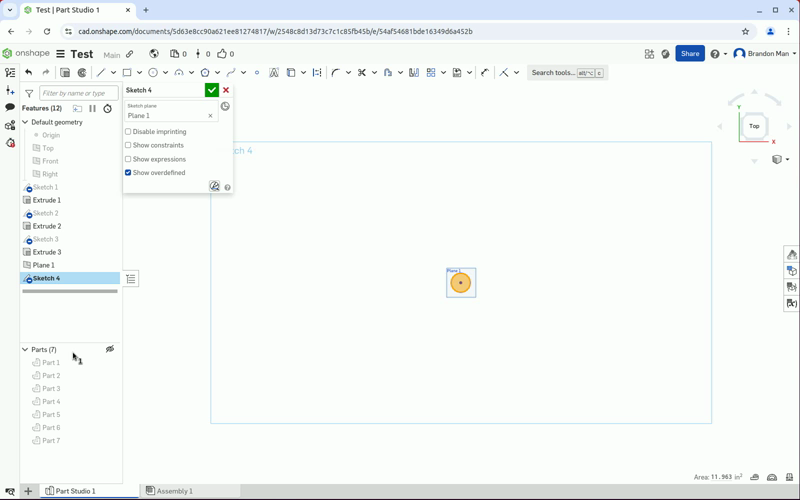
key(shift+y)
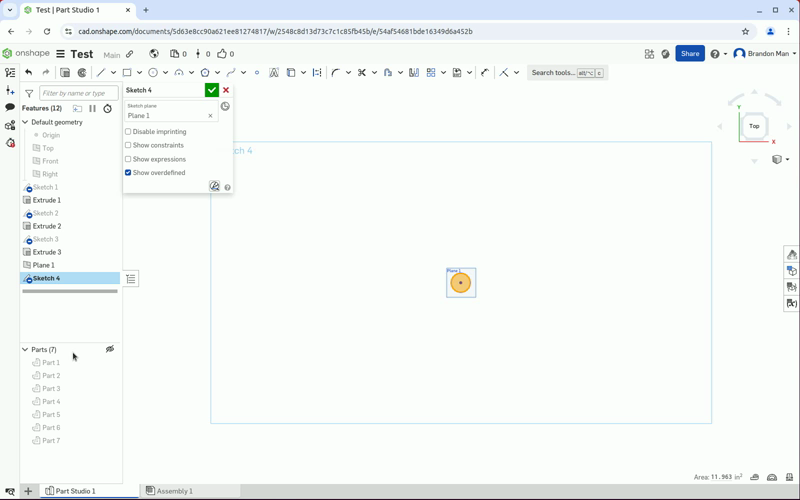
key(shift+e)
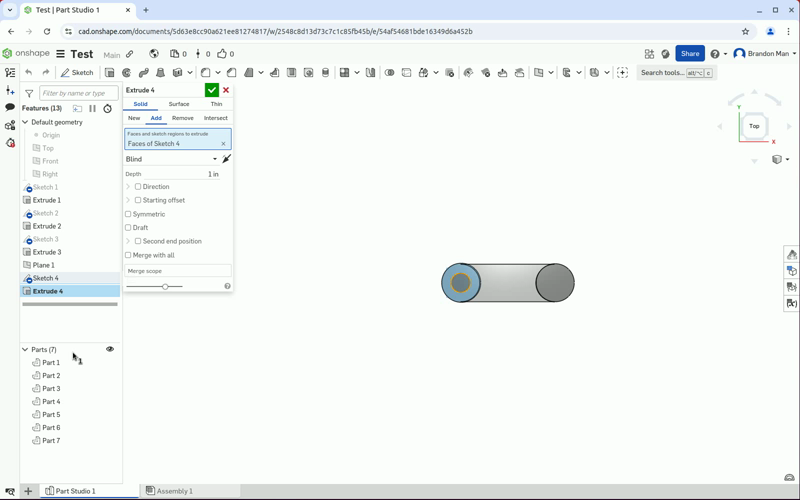
mouse_move(143, 106)
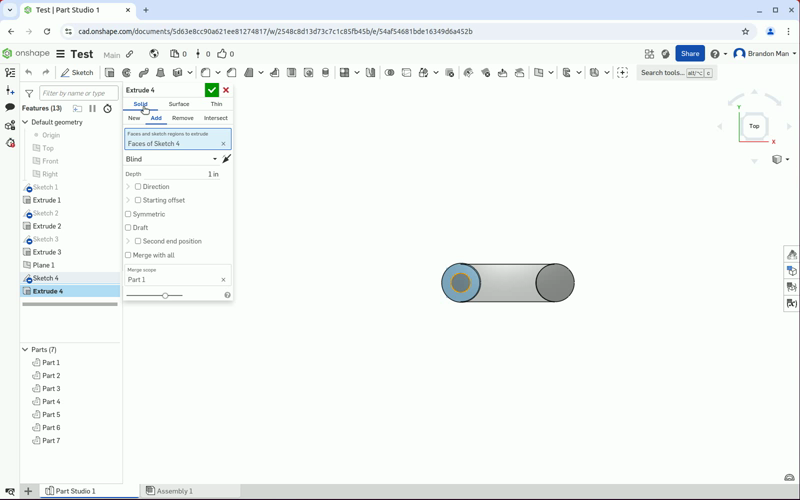
click(143, 106)
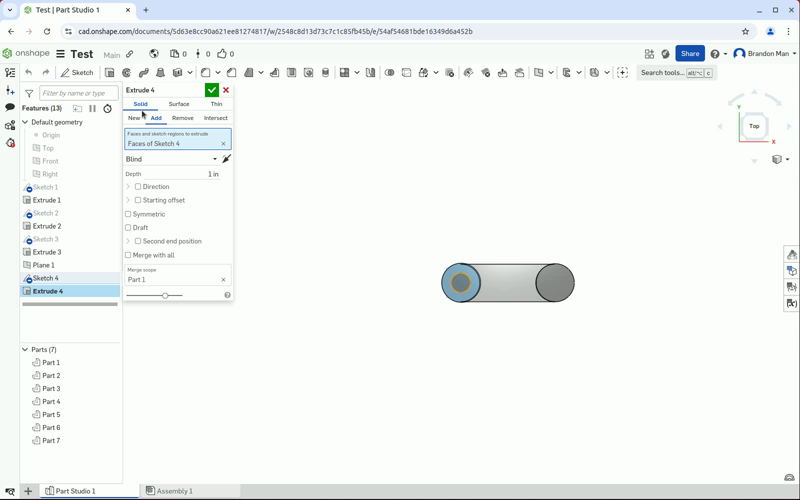
mouse_move(137, 120)
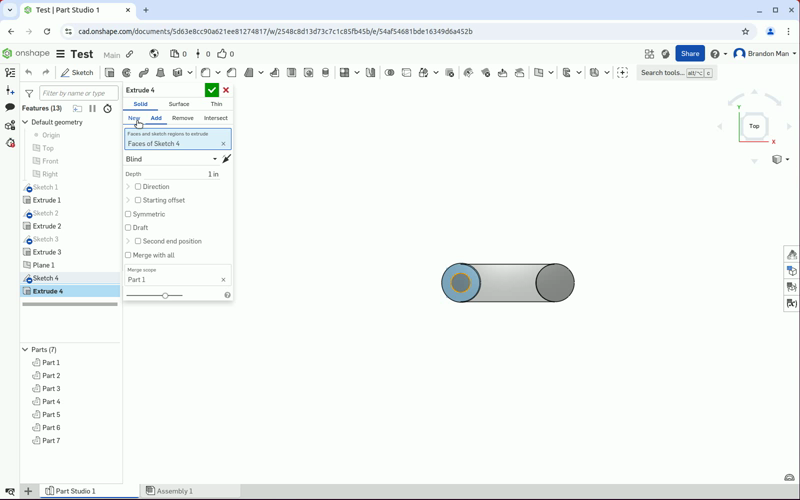
click(137, 120)
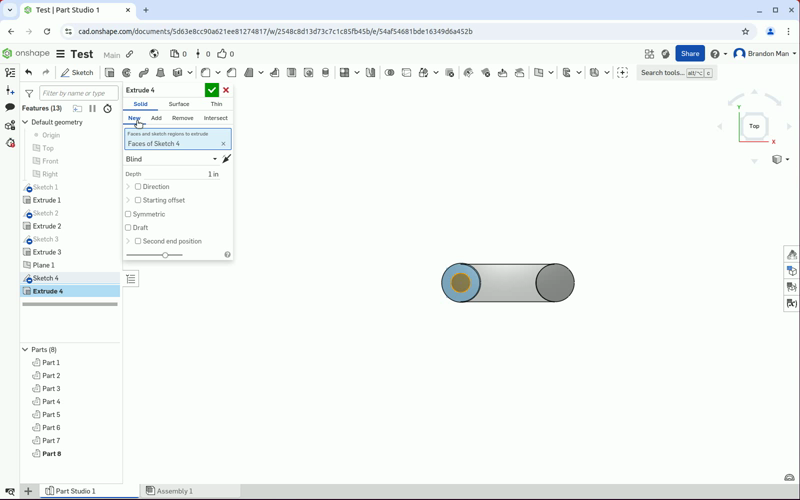
key(tab, 4)
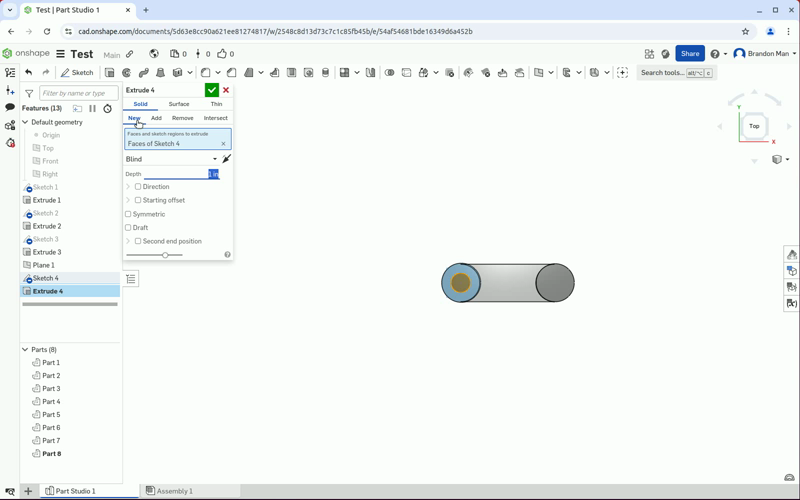
text(4.574)
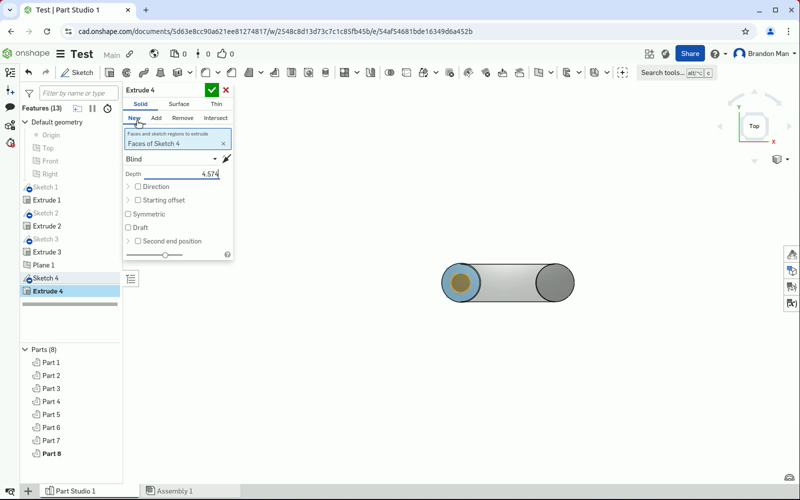
key(enter)
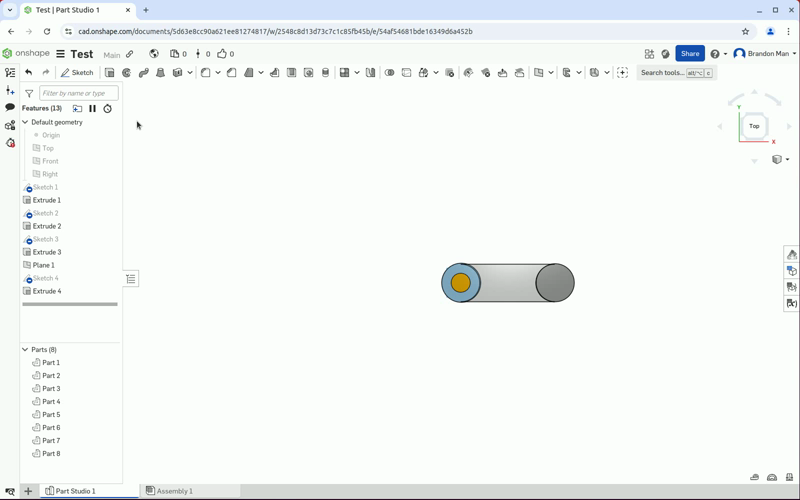
key(shift+h)
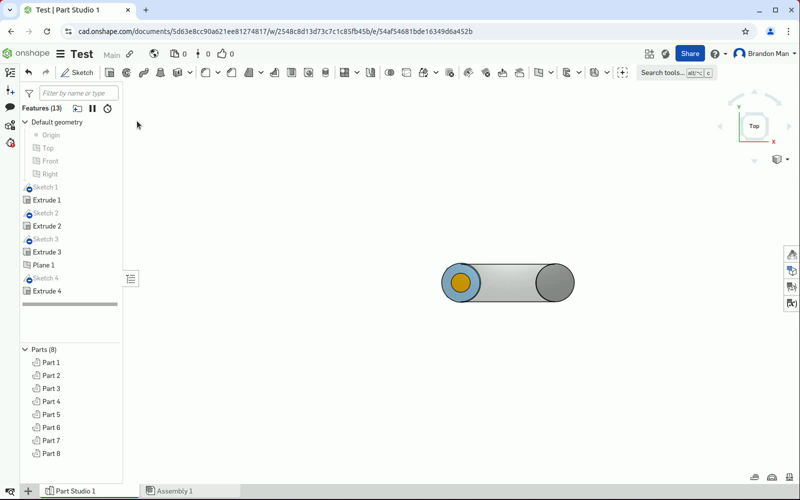
key(shift+h)
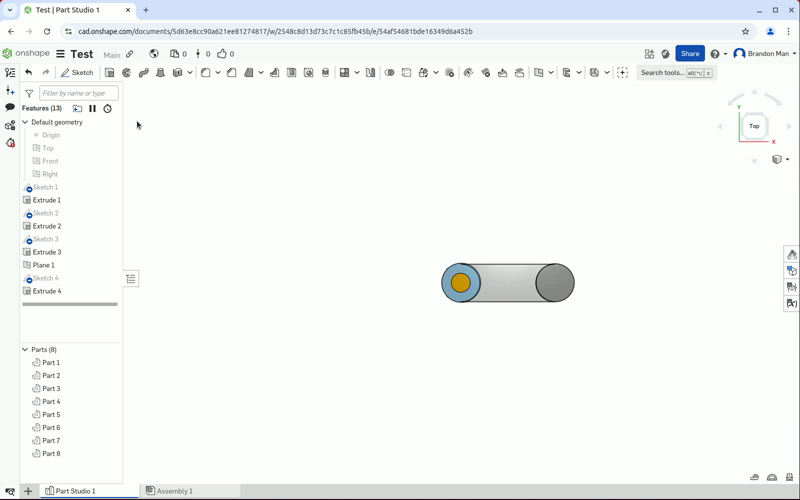
mouse_move(73, 189)
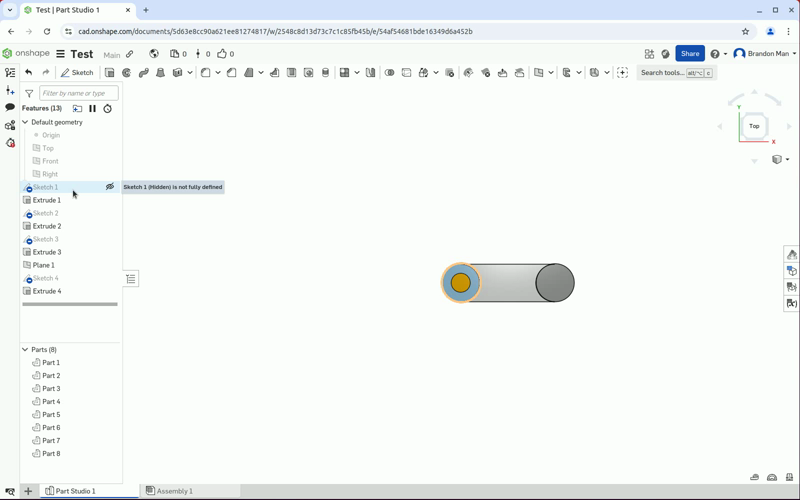
click(73, 189)
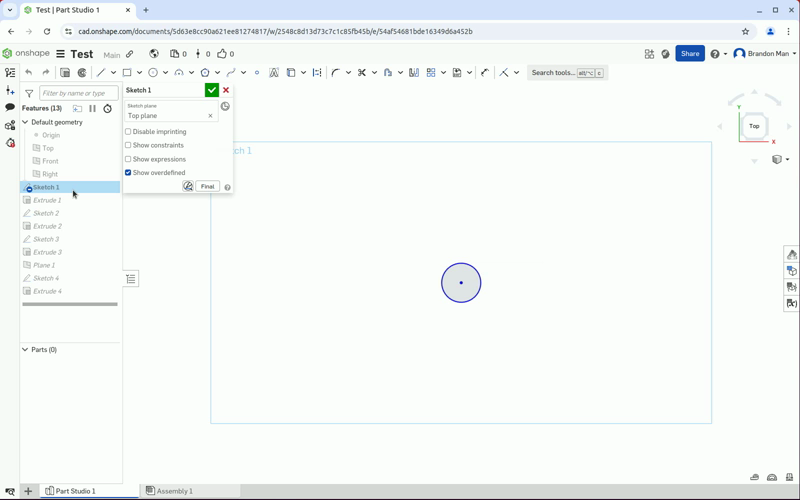
mouse_move(229, 92)
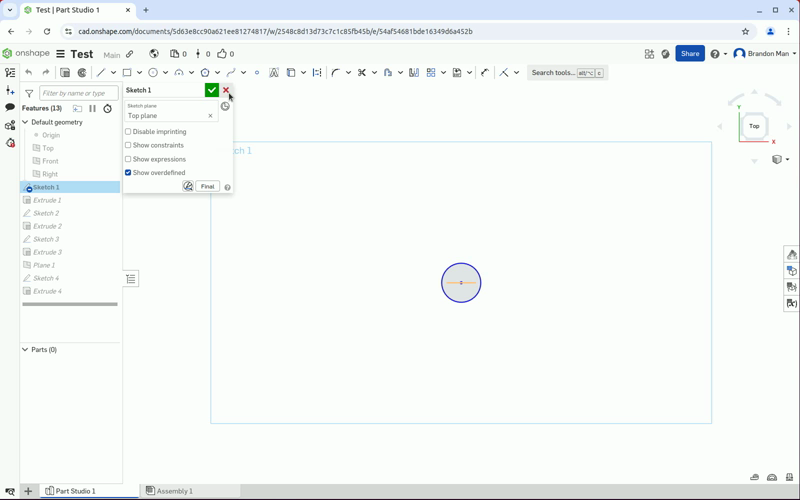
click(229, 92)
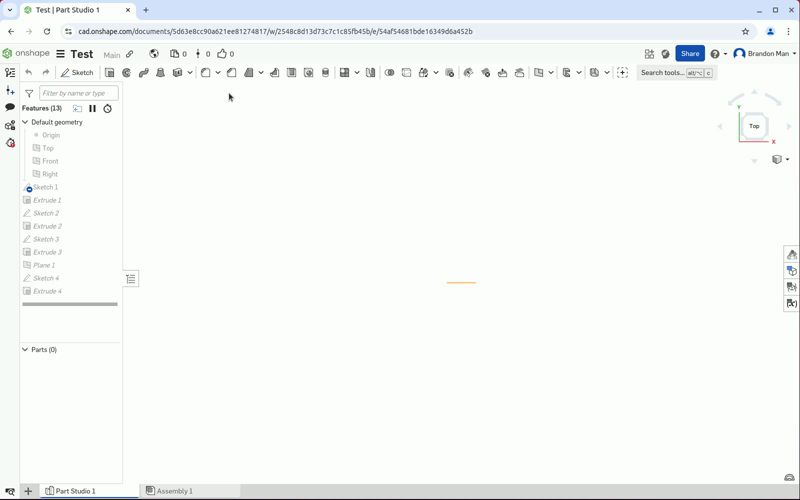
key(shift+s)
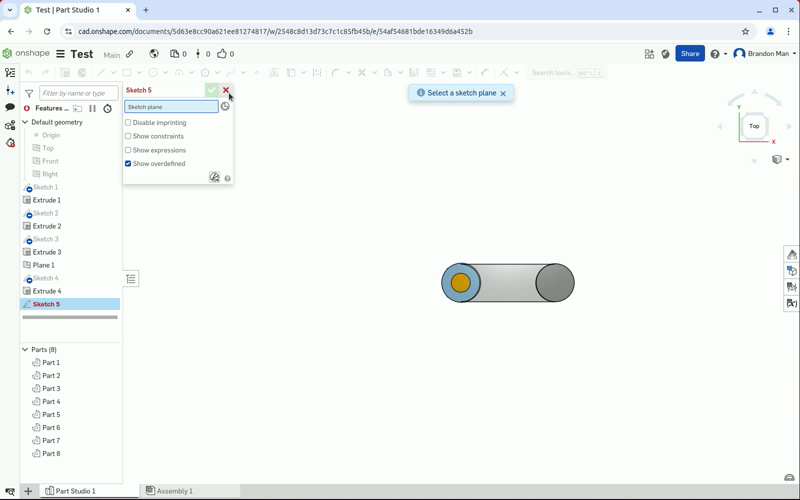
mouse_move(73, 267)
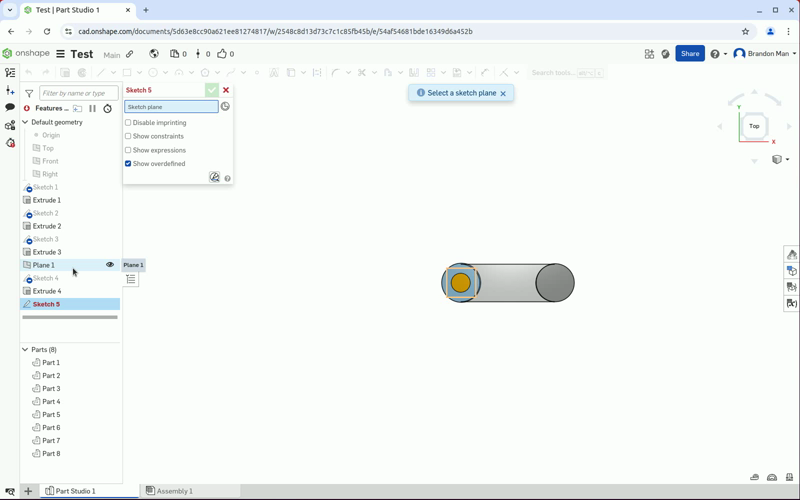
click(73, 267)
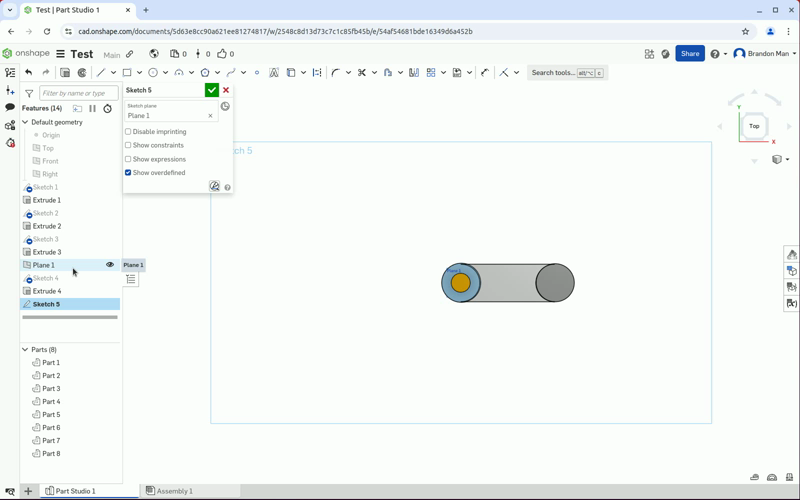
mouse_move(73, 352)
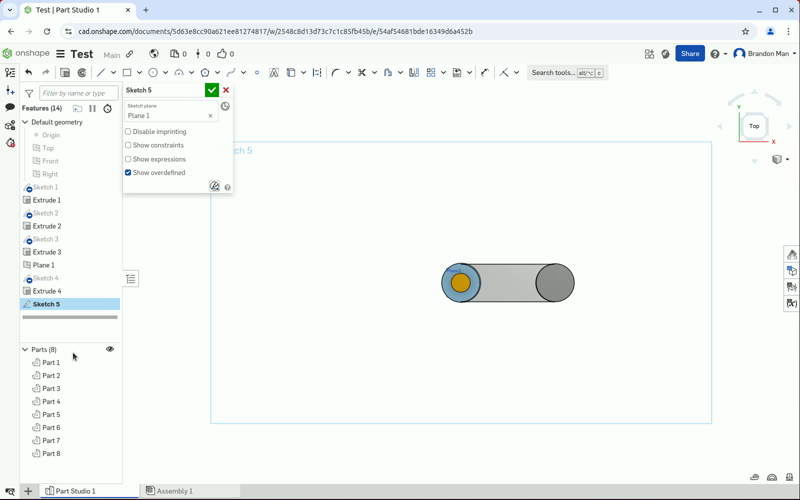
key(y)
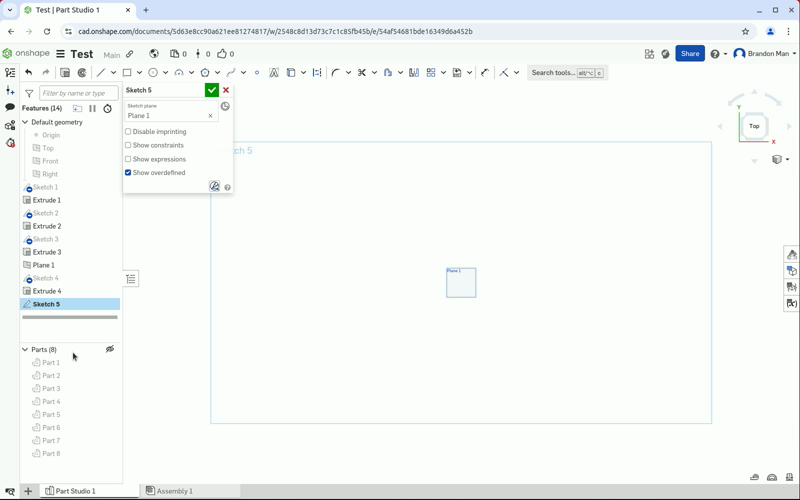
key(c)
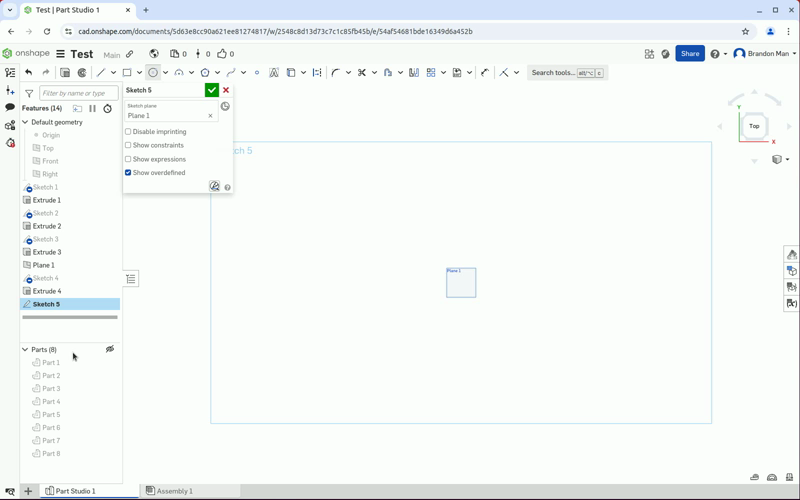
key_down(shift)
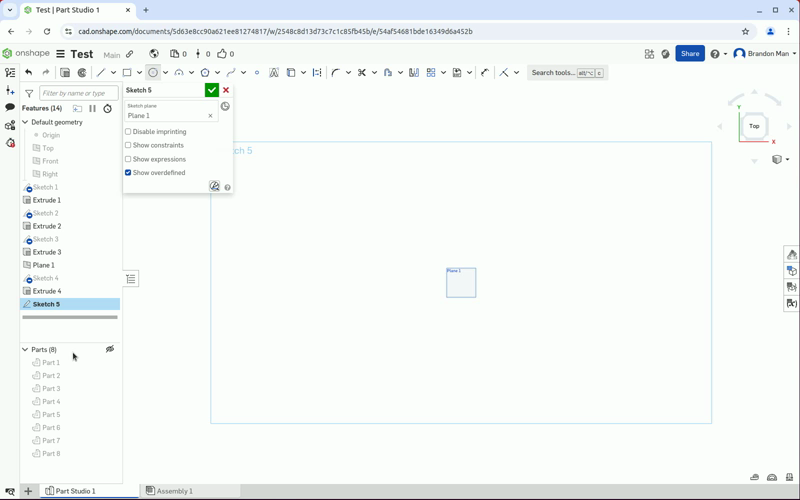
mouse_move(554, 282)
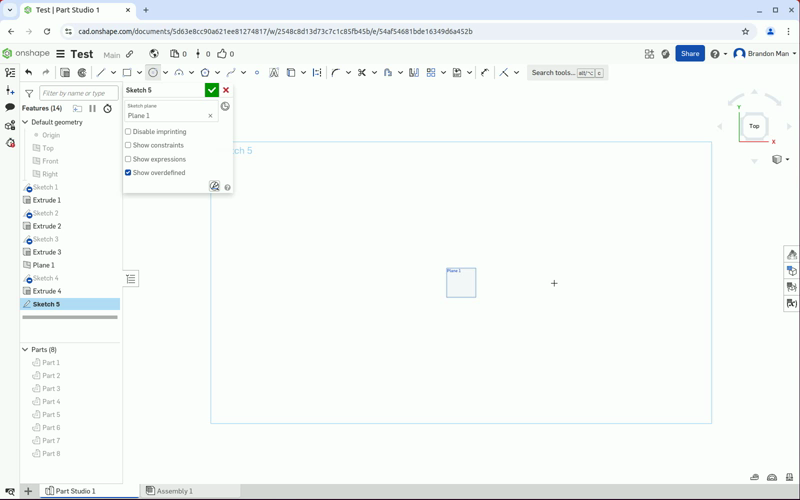
click(554, 282)
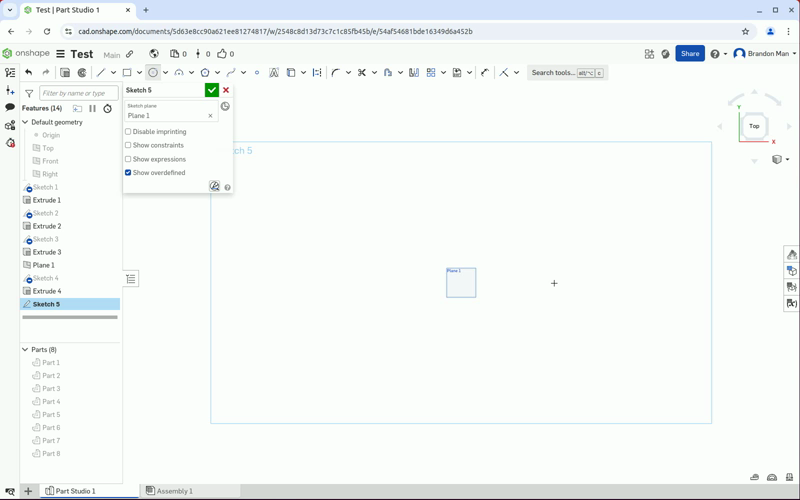
key_up(shift)
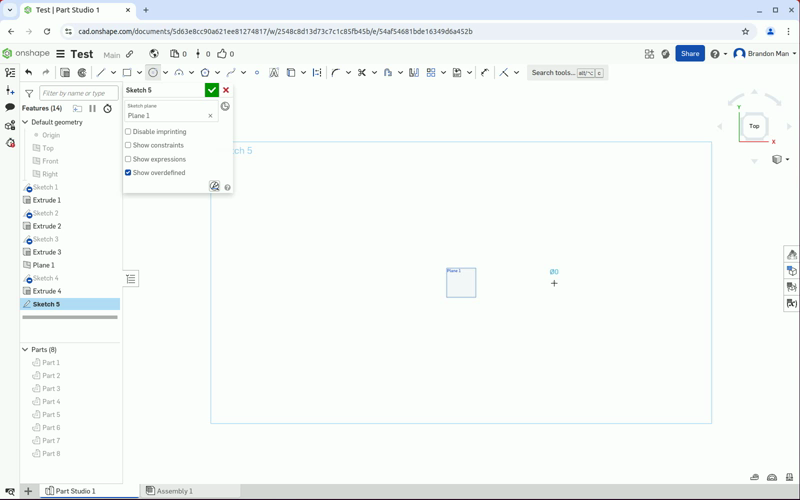
mouse_move(563, 282)
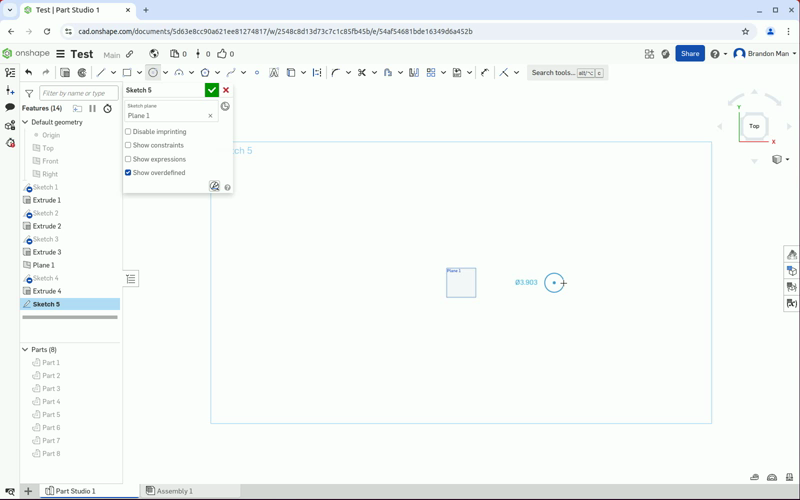
click(563, 282)
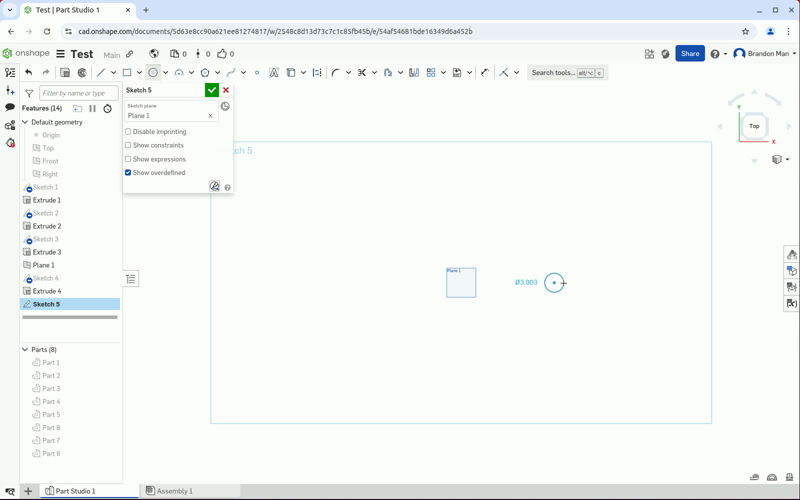
key(esc)
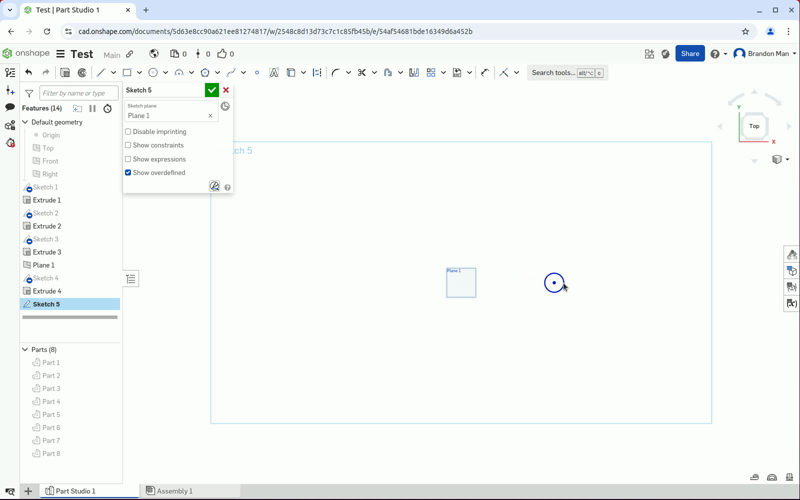
mouse_move(548, 280)
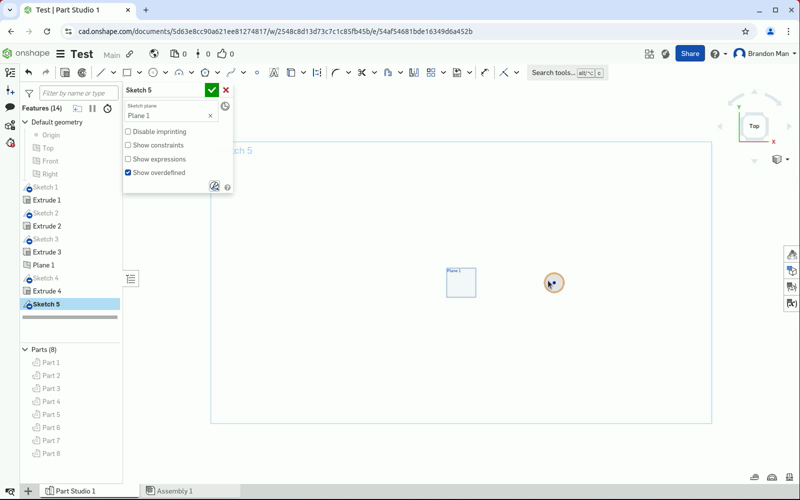
scroll(6)
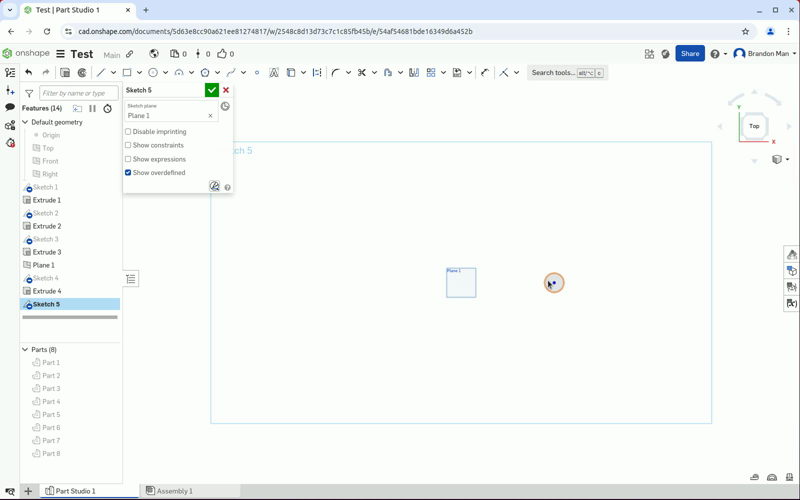
scroll(6)
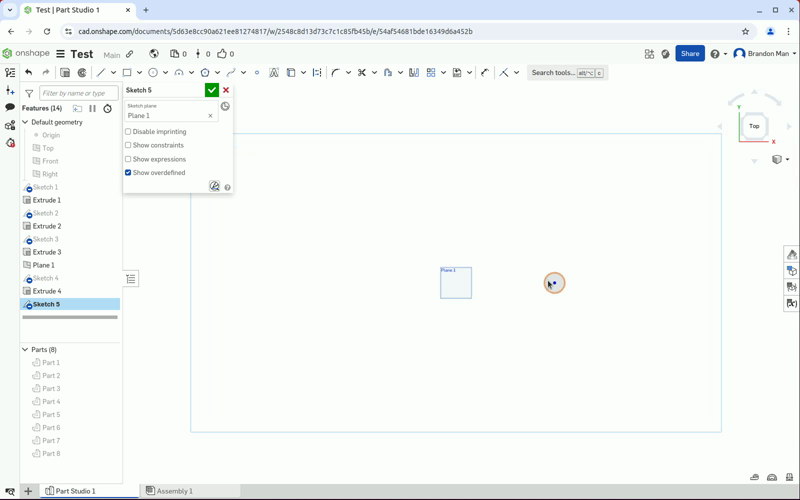
scroll(6)
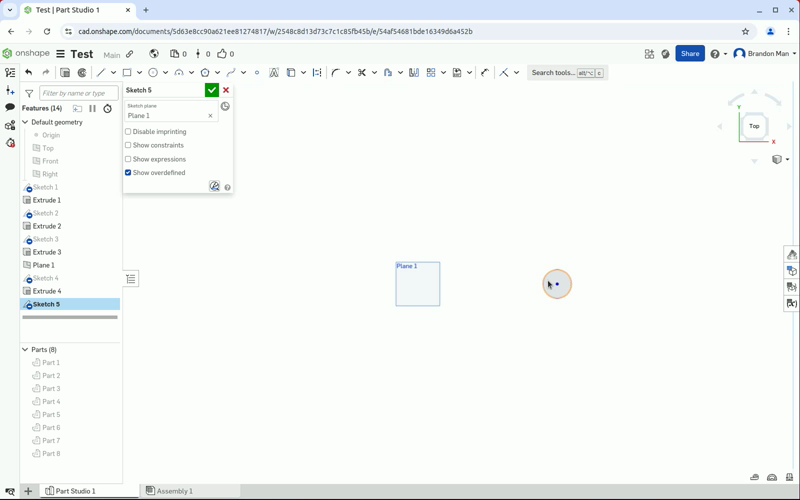
scroll(6)
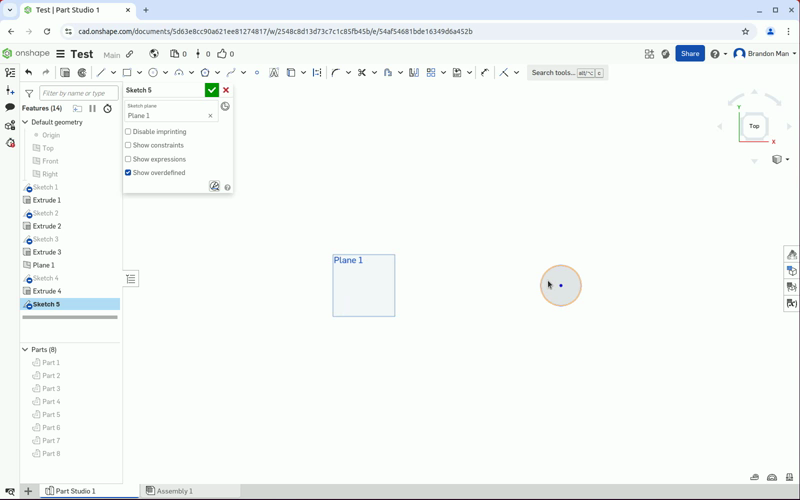
scroll(6)
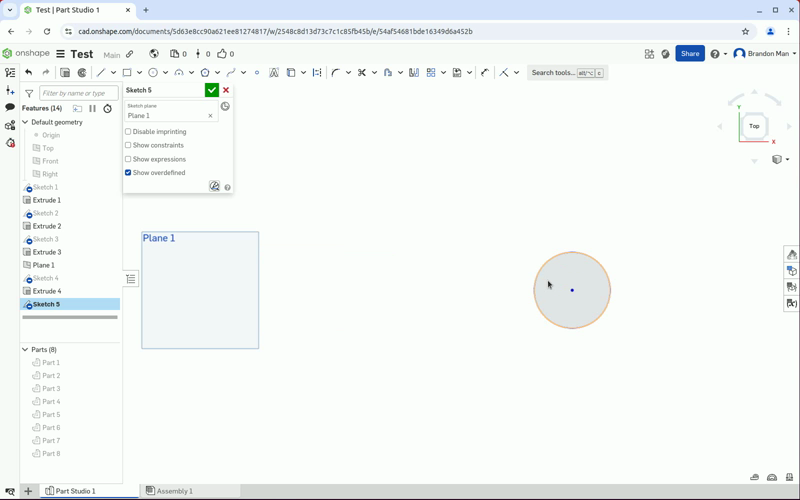
scroll(6)
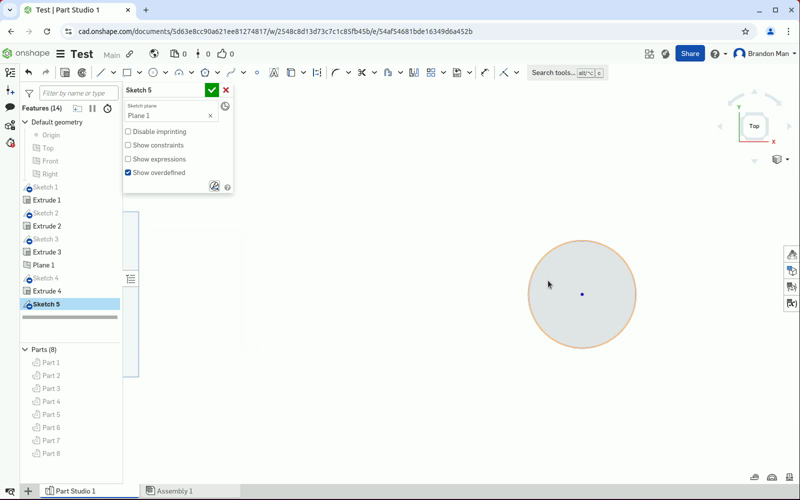
scroll(6)
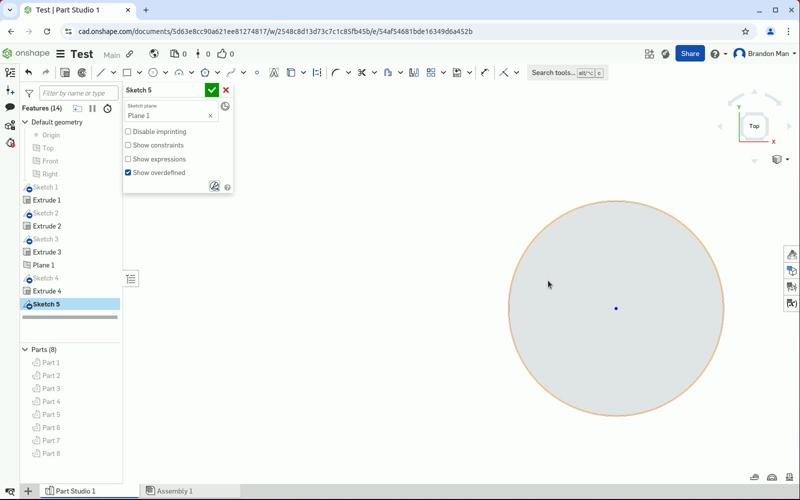
click(548, 280)
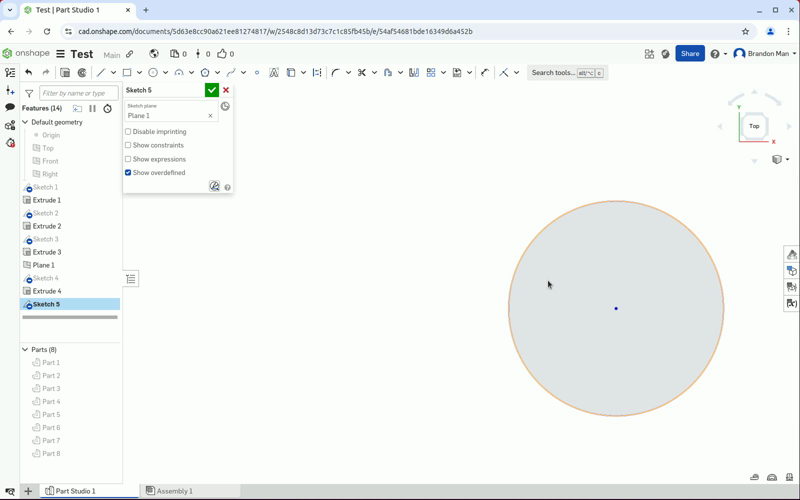
scroll(-6)
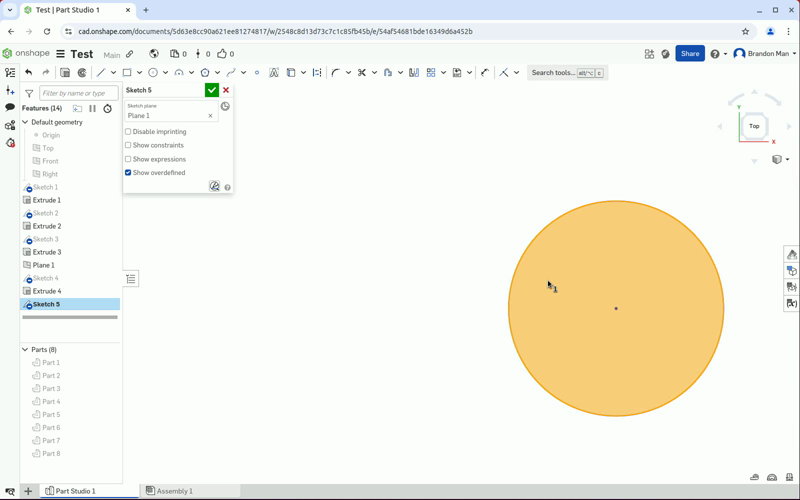
scroll(-6)
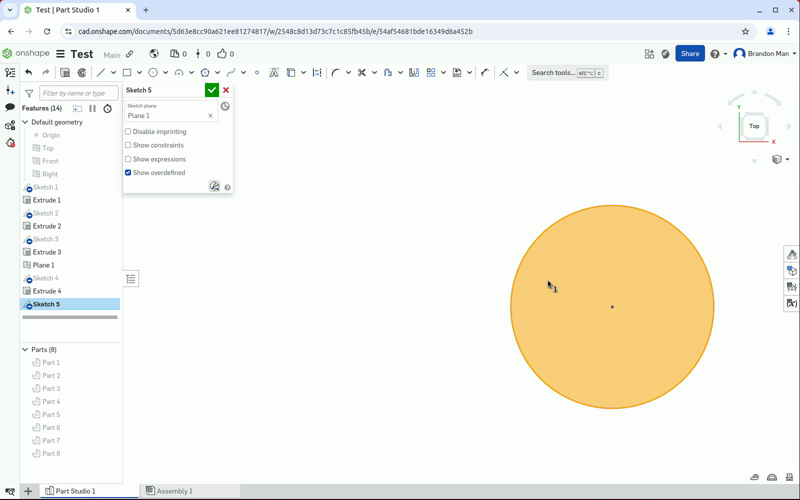
scroll(-6)
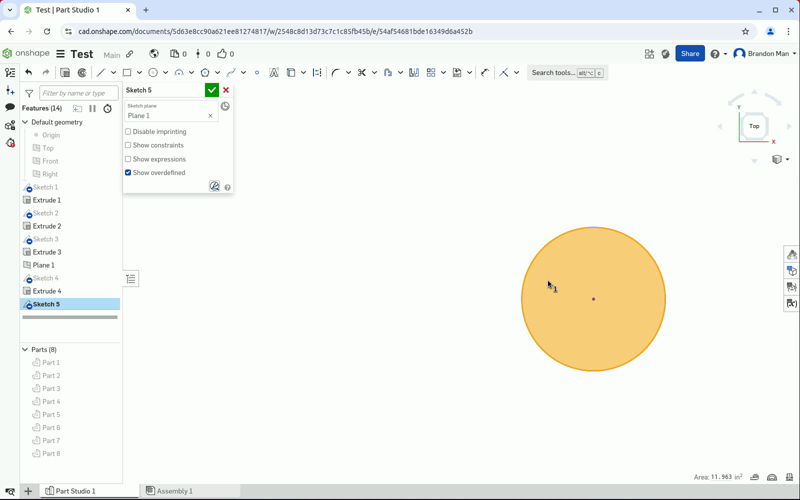
scroll(-6)
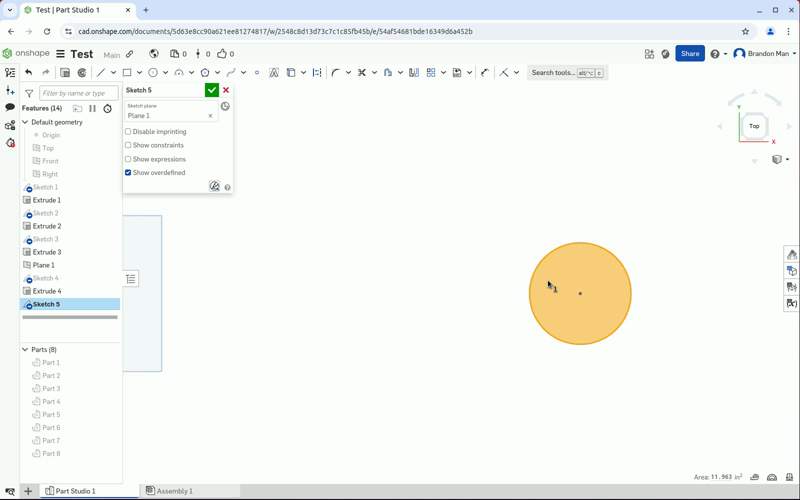
scroll(-6)
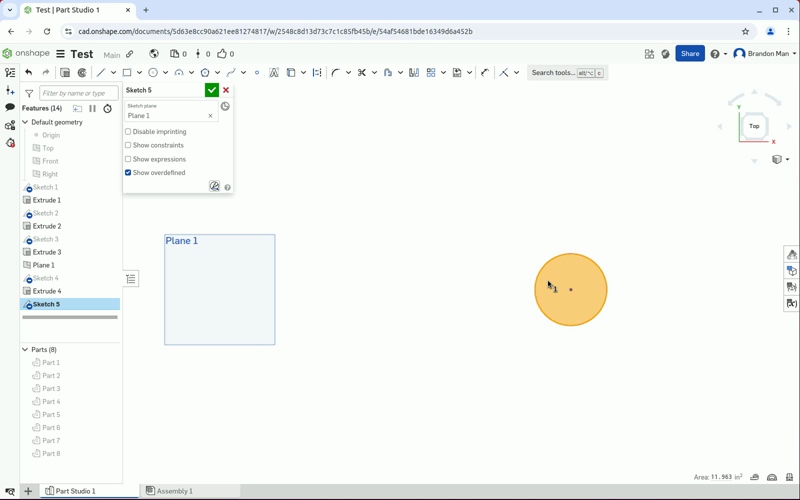
scroll(-6)
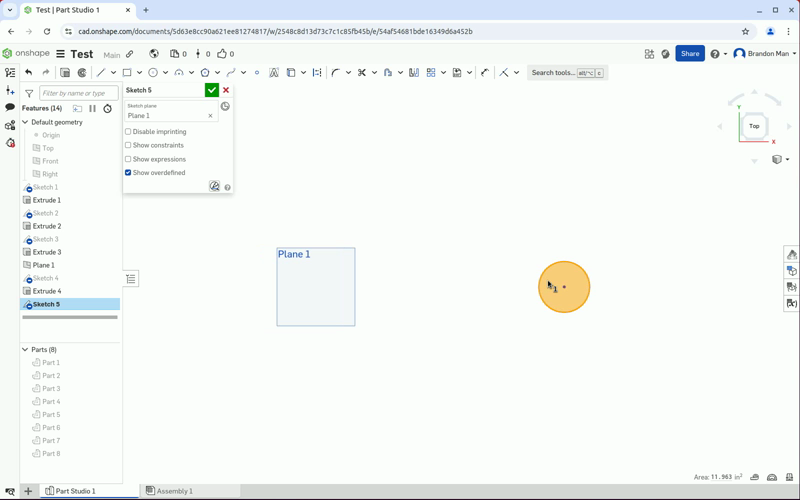
scroll(-6)
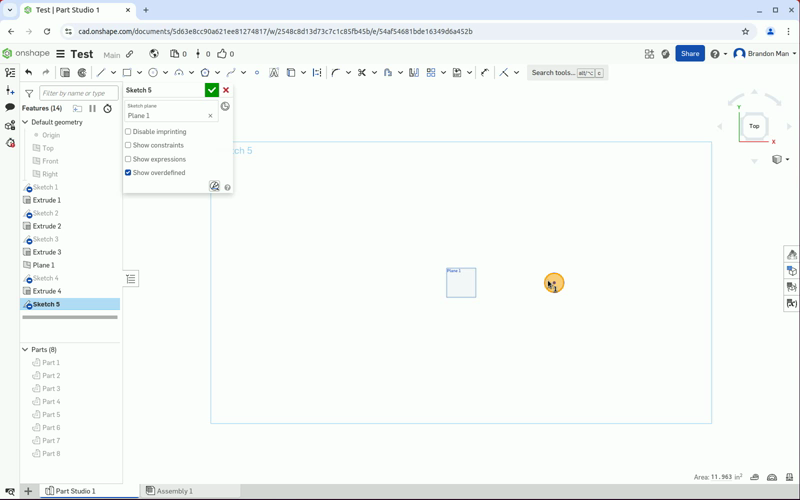
mouse_move(73, 352)
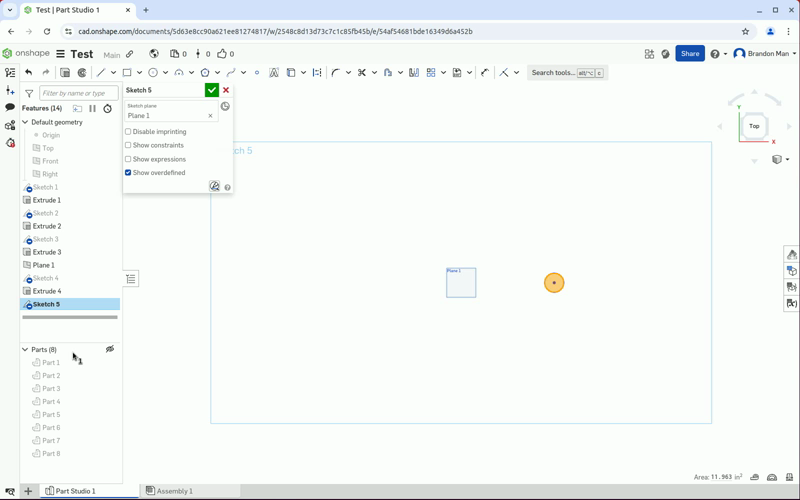
key(shift+y)
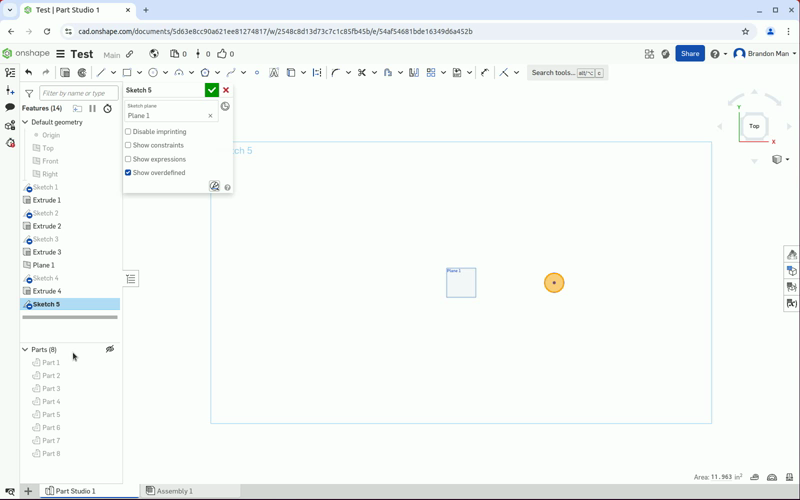
key(shift+e)
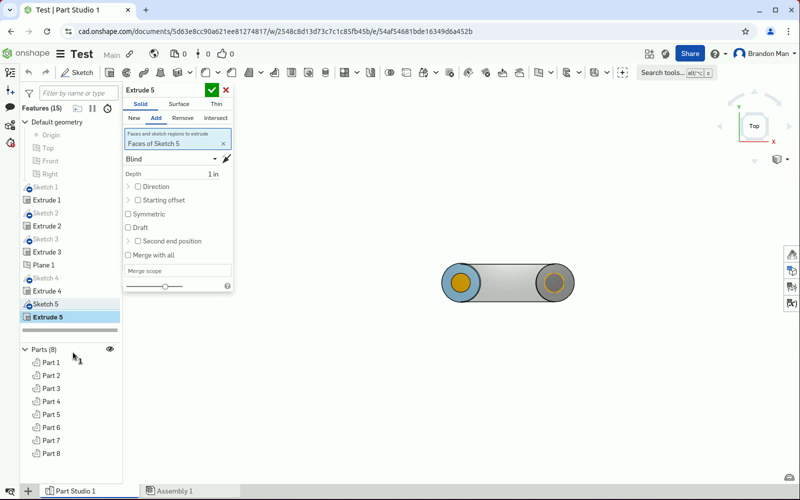
mouse_move(143, 106)
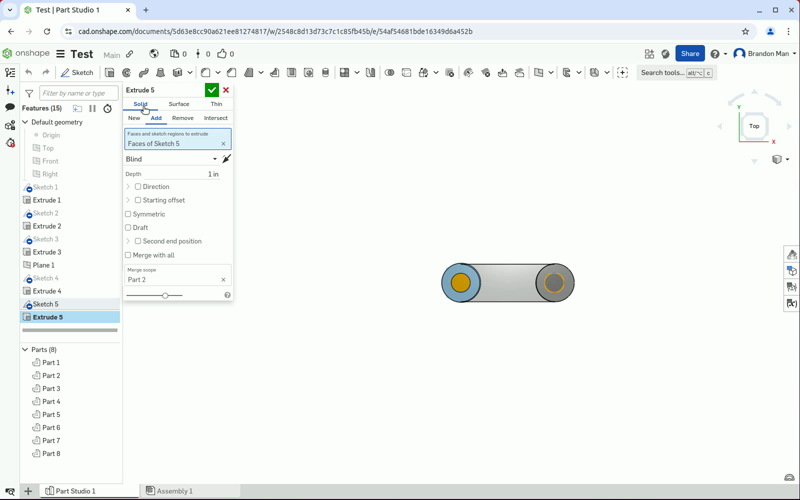
click(143, 106)
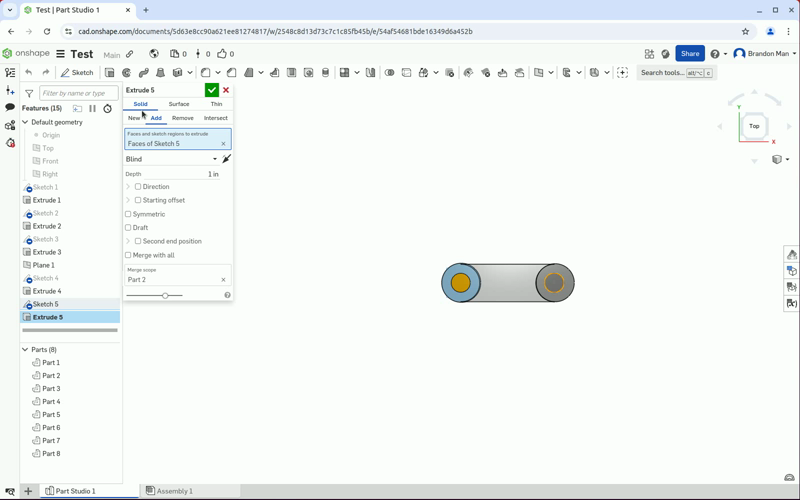
mouse_move(137, 120)
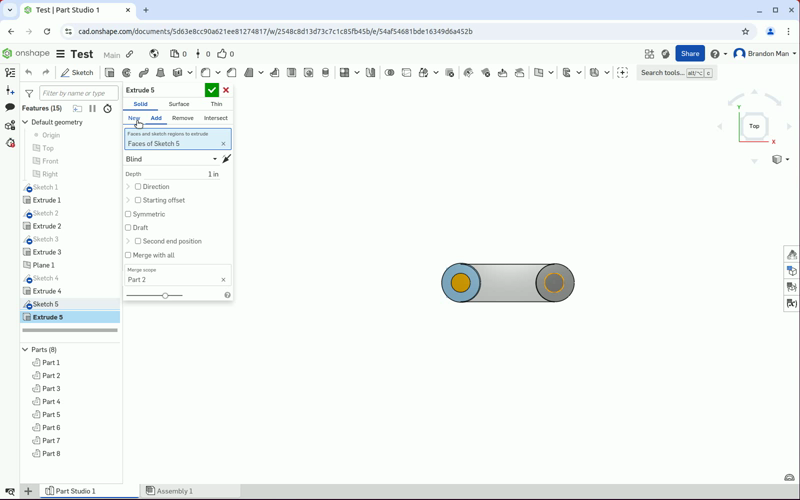
click(137, 120)
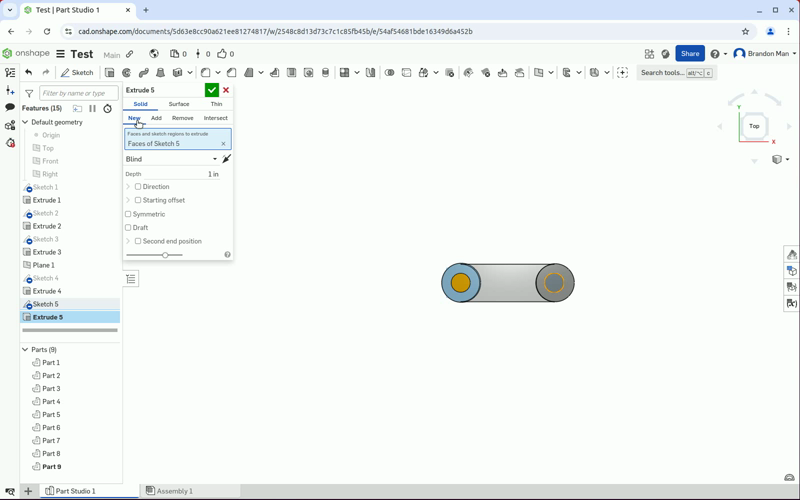
key(tab, 4)
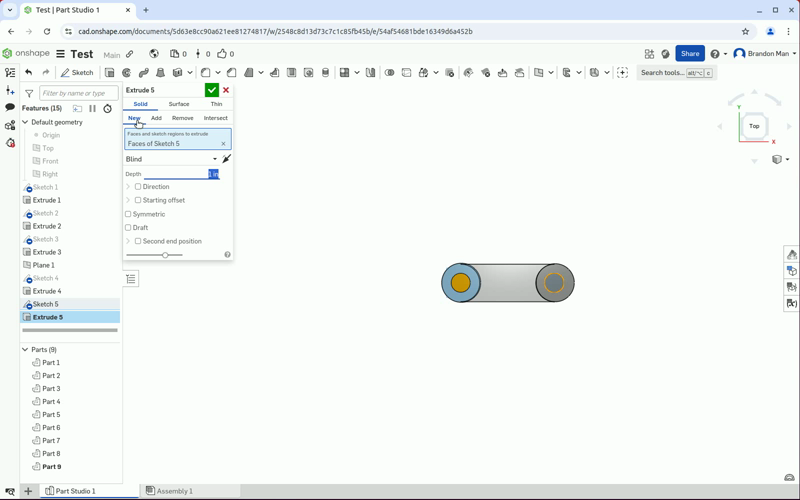
text(4.574)
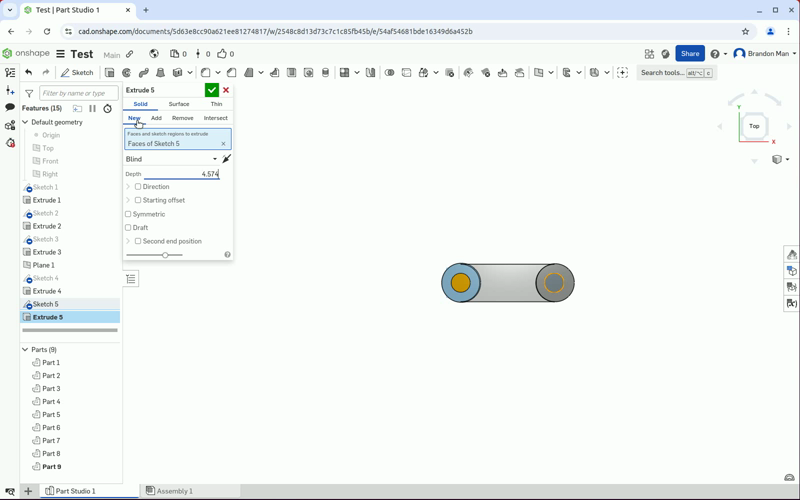
key(enter)
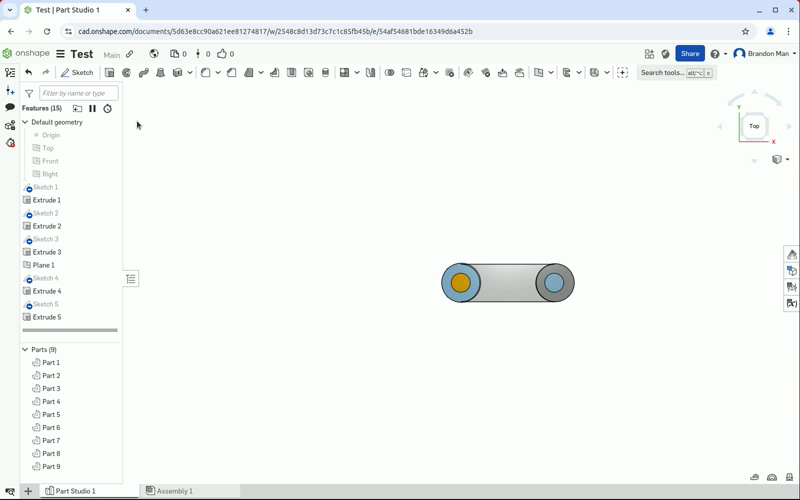
key(shift+h)
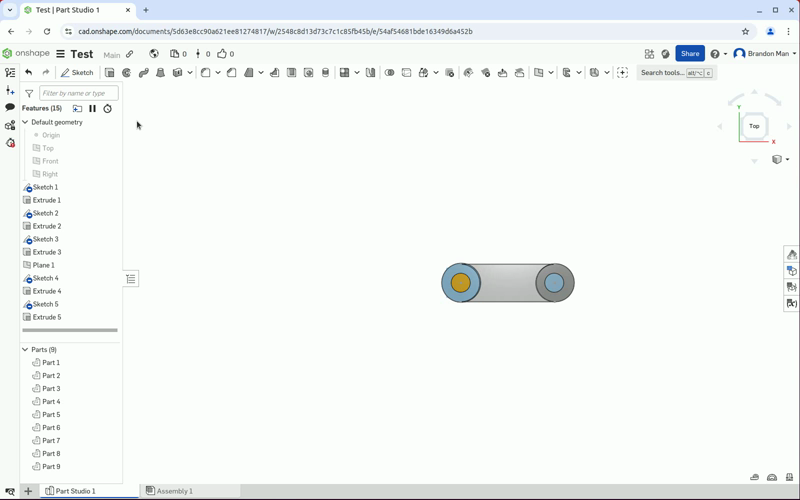
key(shift+h)
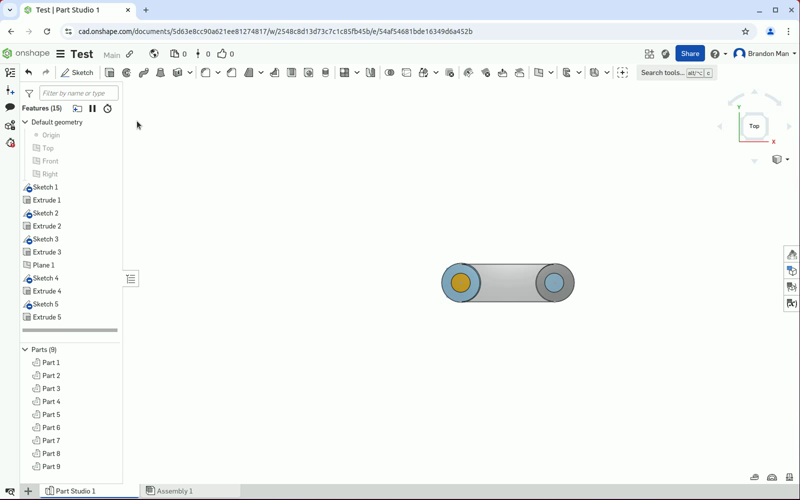
key(shift+7)
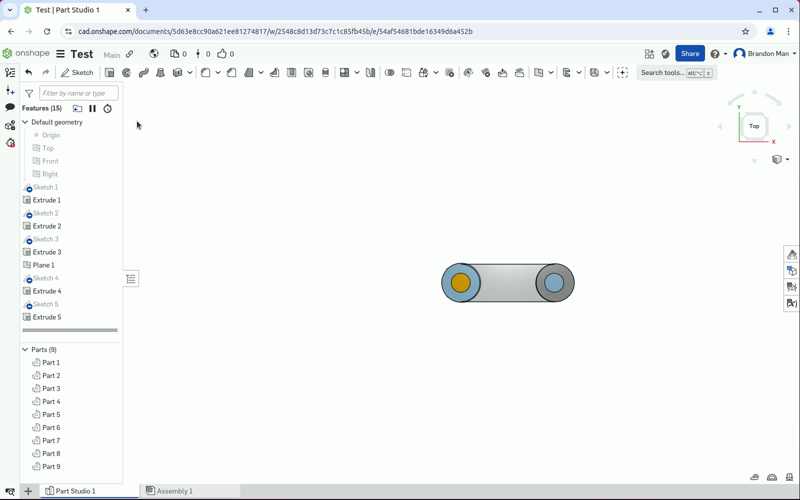
key(up, 3)
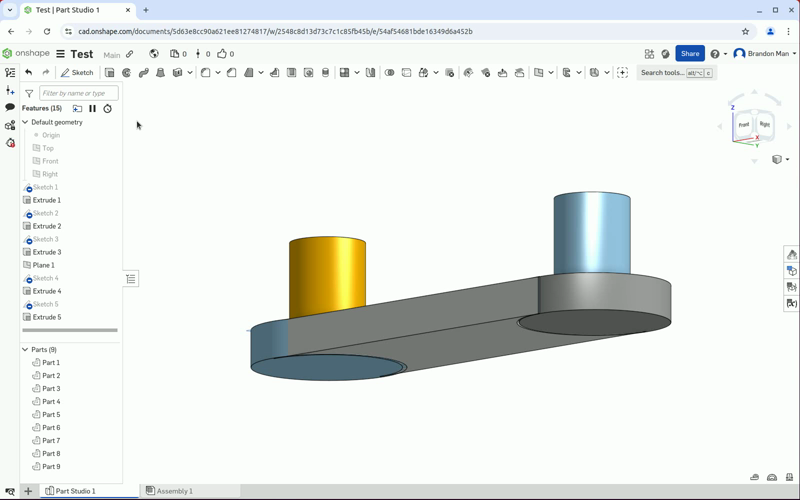
key(left, 3)
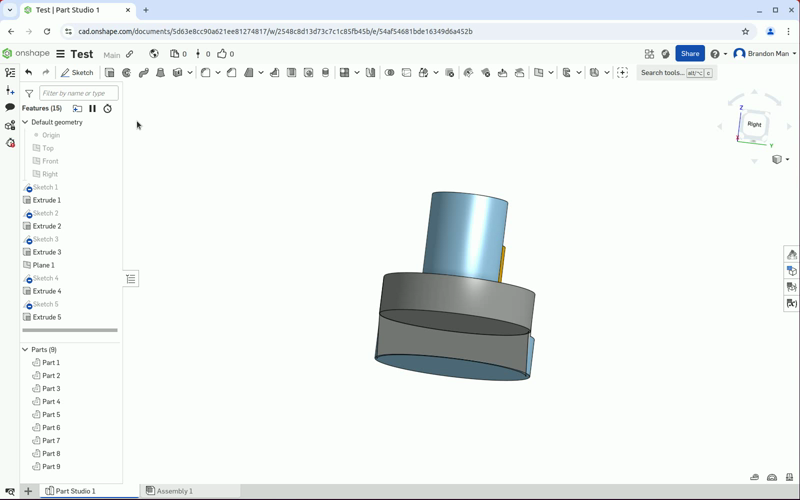
key(right, 3)
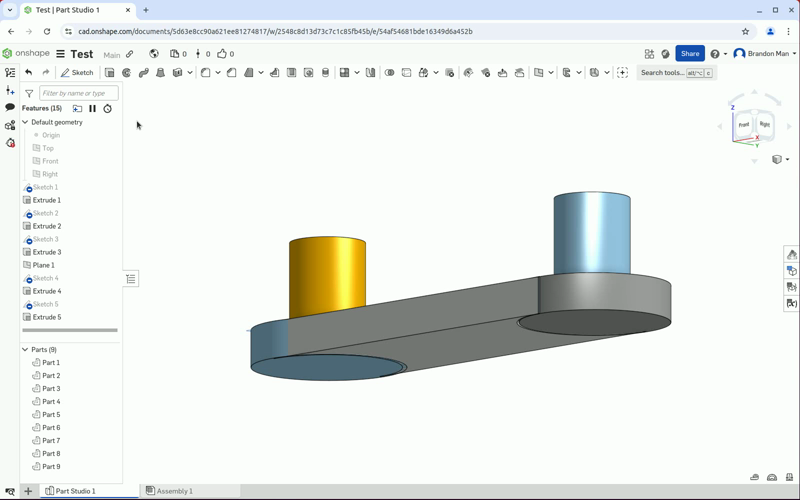
key(down, 3)
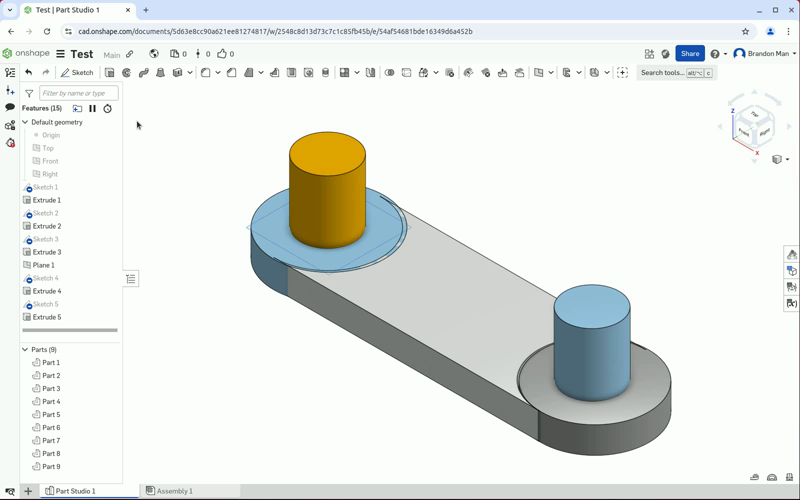
mouse_move(73, 189)
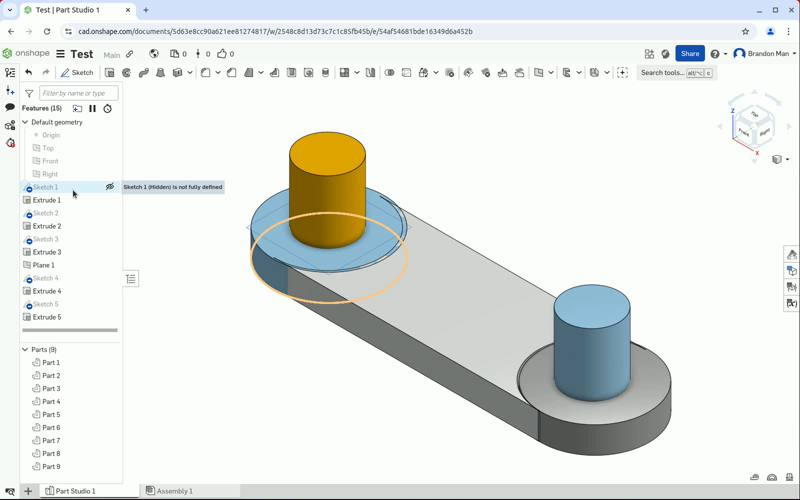
click(73, 189)